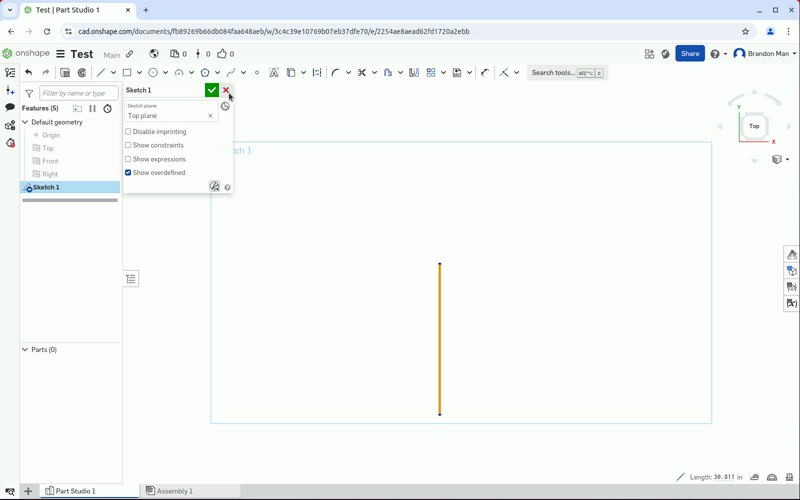
key(shift+h)
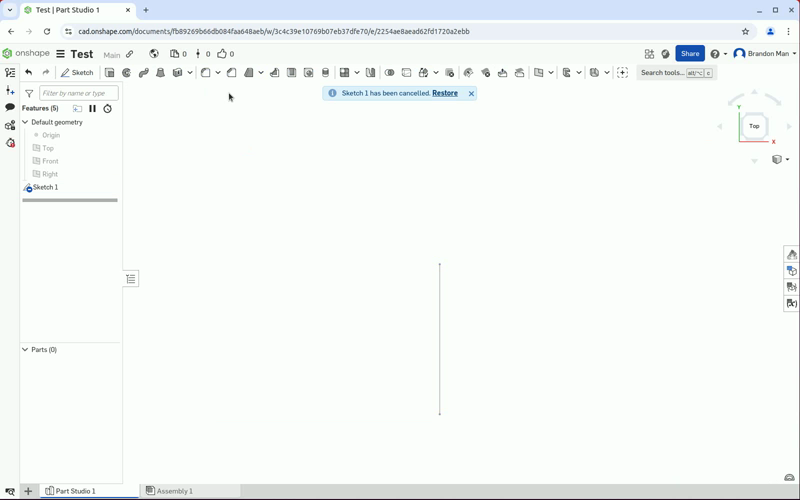
key(shift+s)
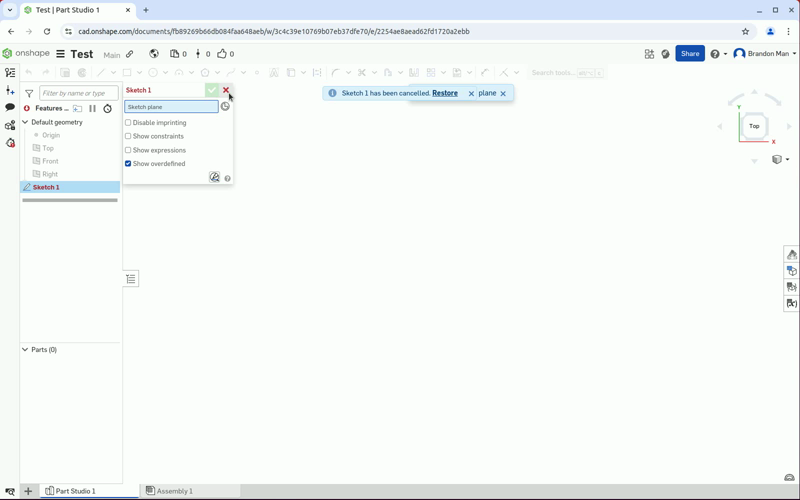
mouse_move(73, 150)
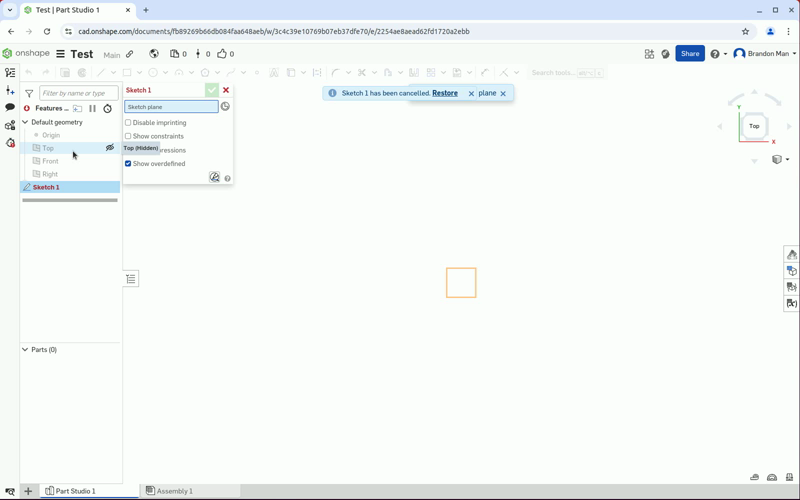
click(73, 150)
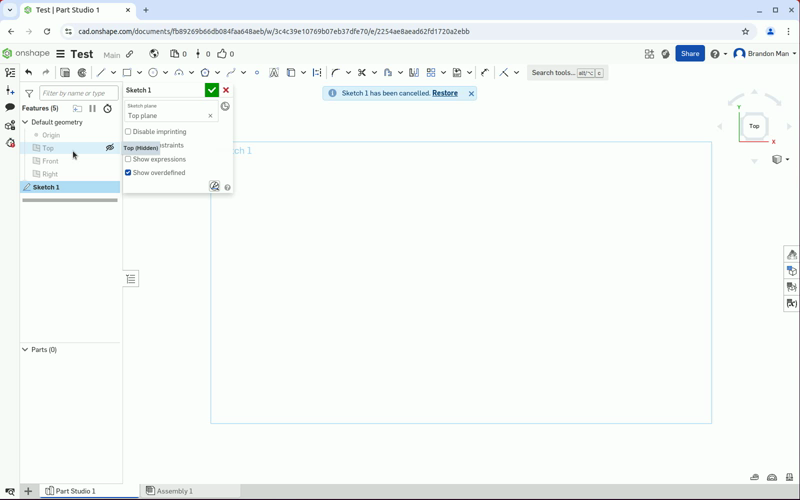
mouse_move(73, 352)
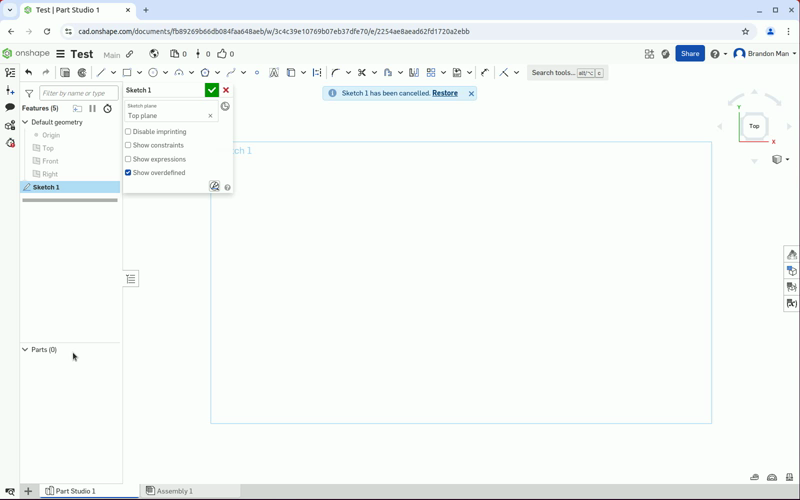
key(y)
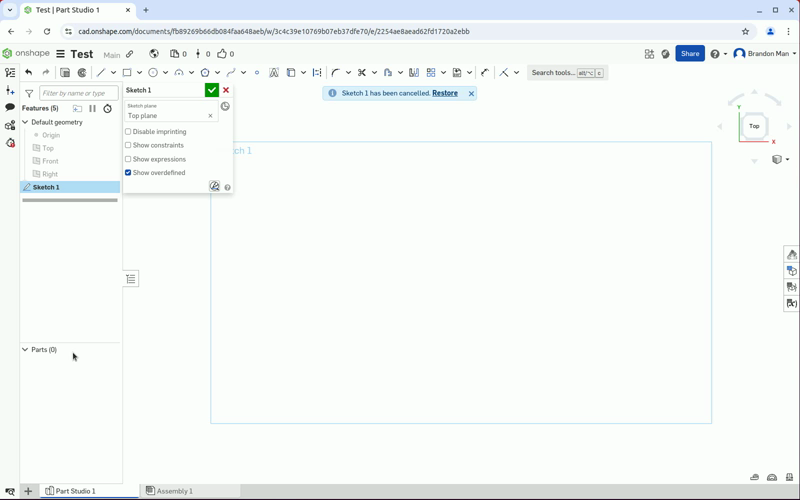
key(l)
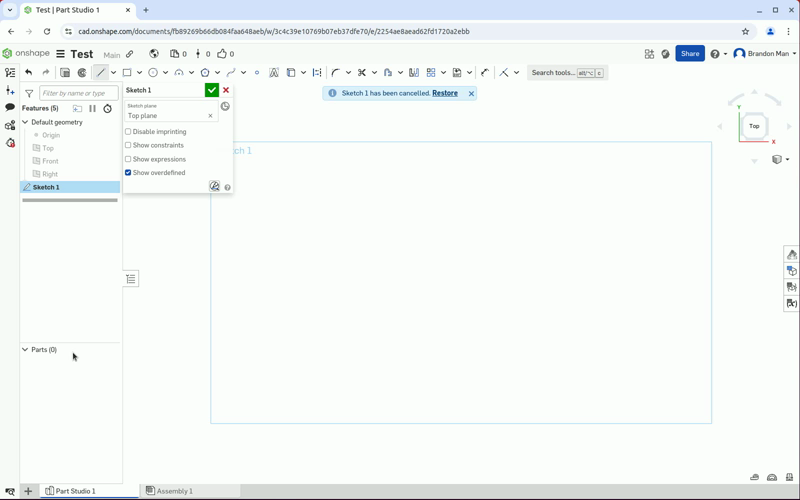
key_down(shift)
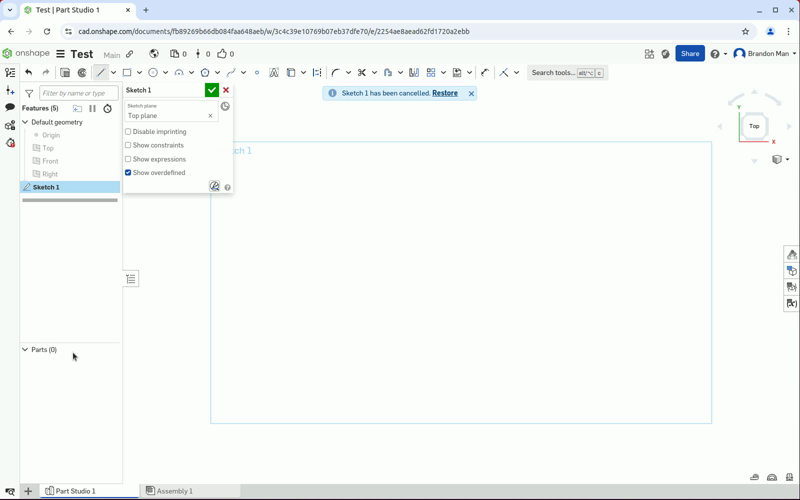
mouse_move(350, 393)
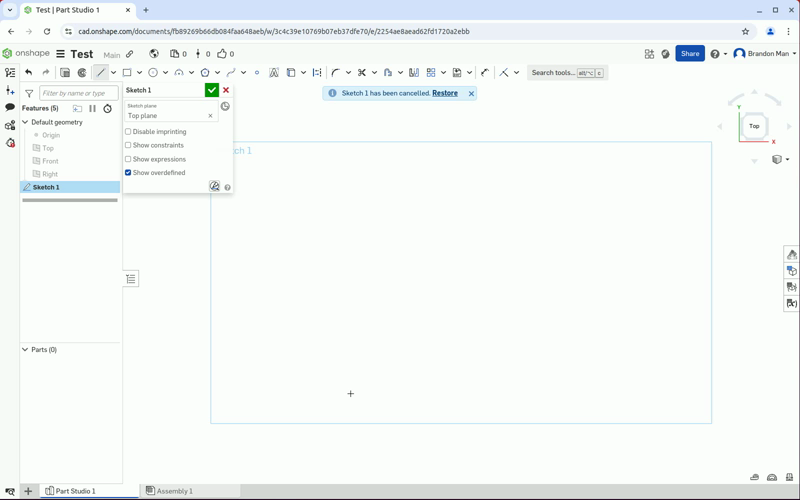
click(350, 393)
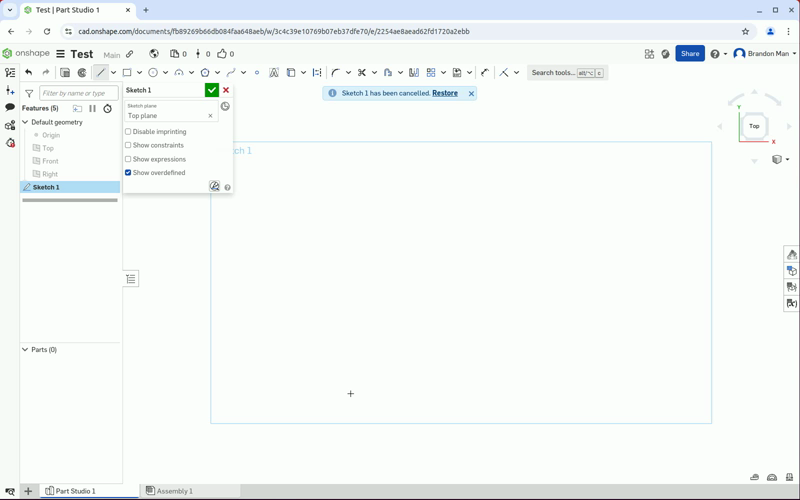
key_up(shift)
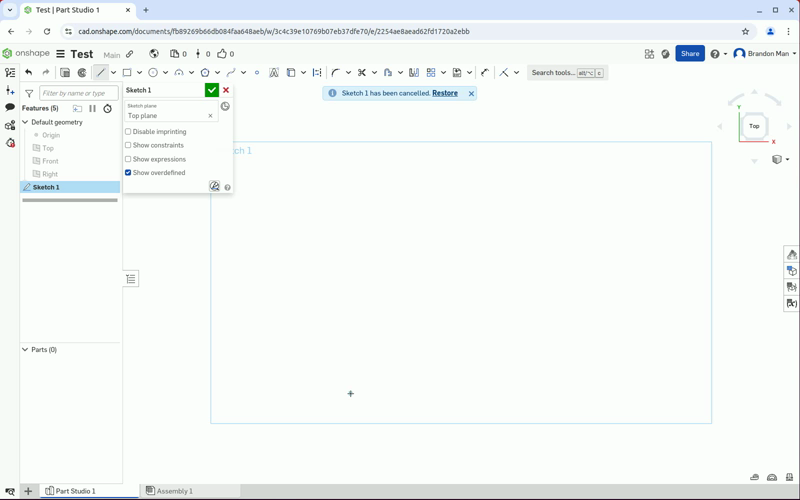
key_down(shift)
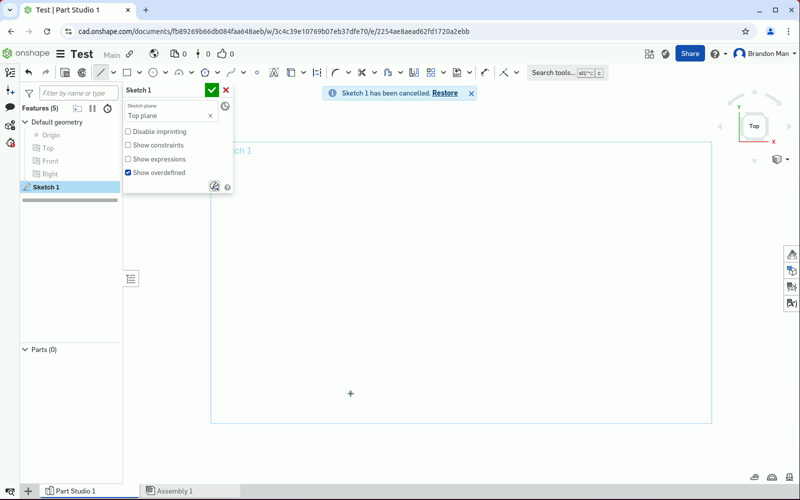
mouse_move(570, 393)
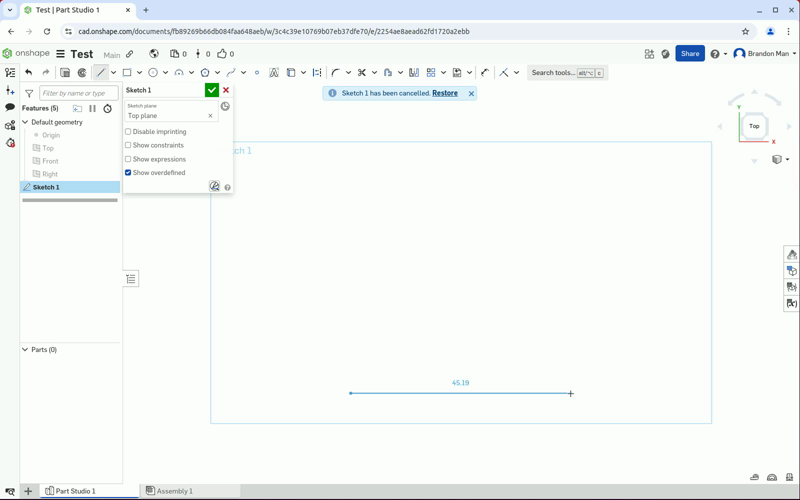
click(570, 393)
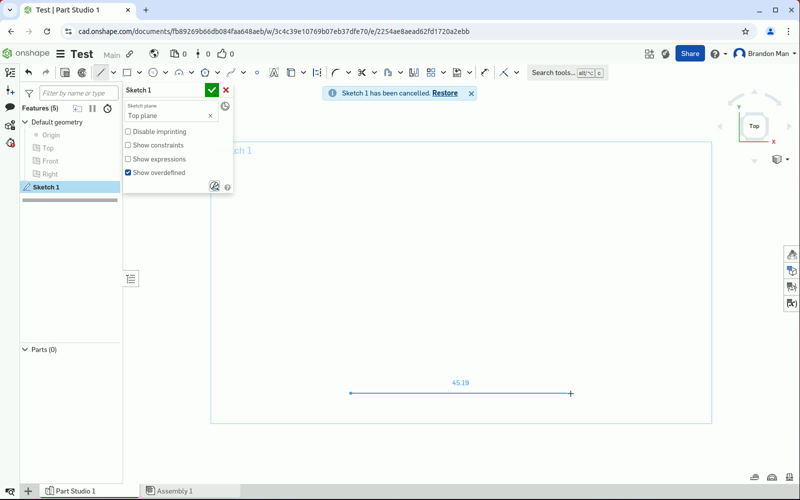
key_up(shift)
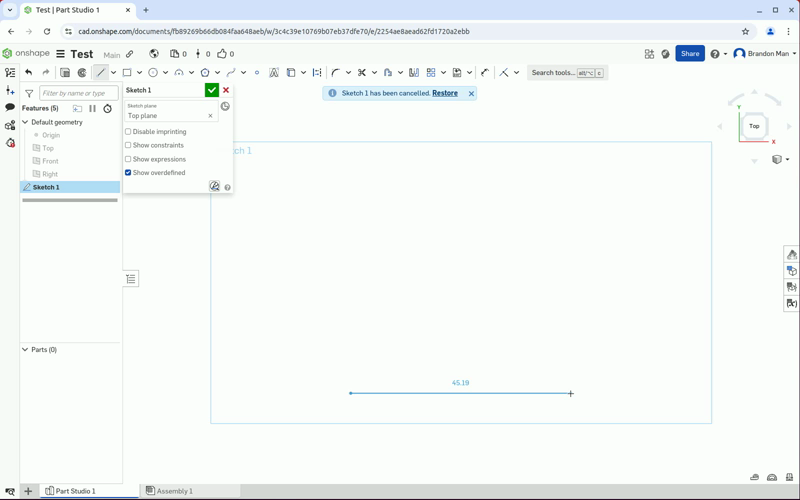
key_down(shift)
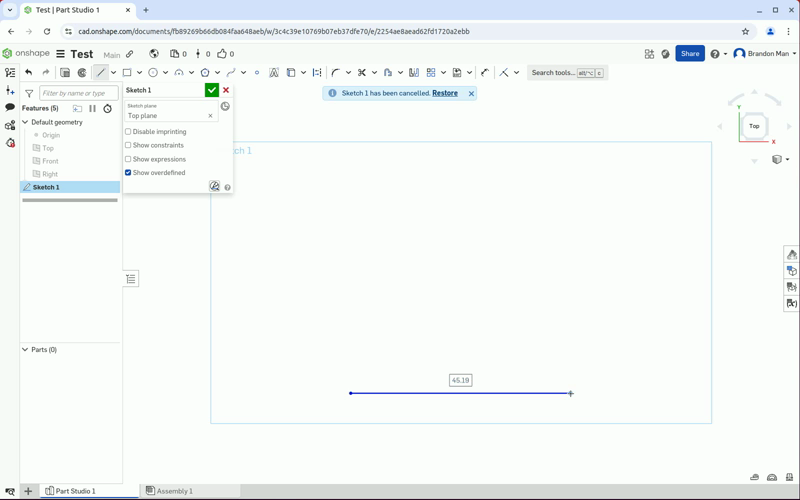
mouse_move(570, 172)
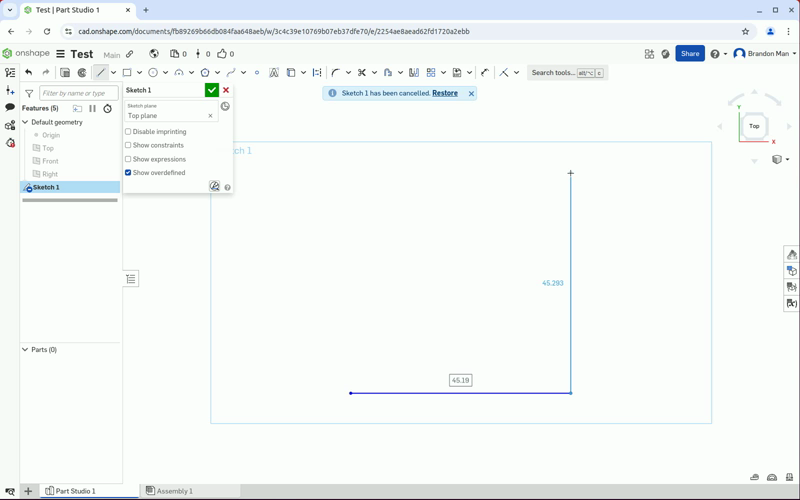
click(570, 172)
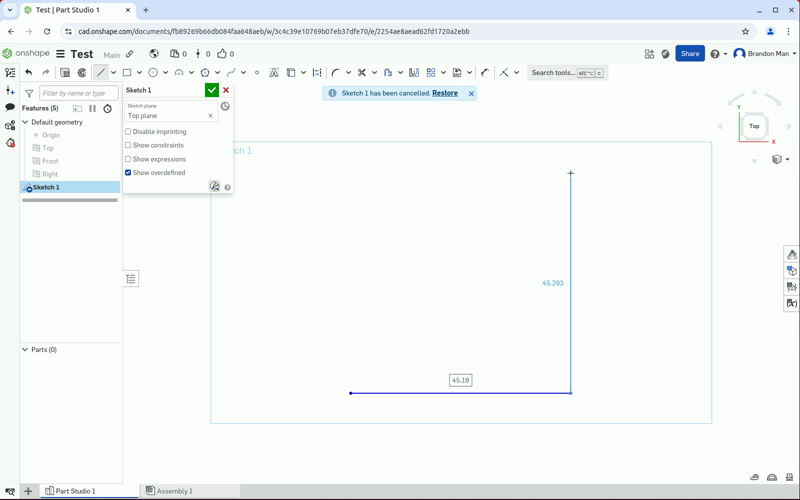
key_up(shift)
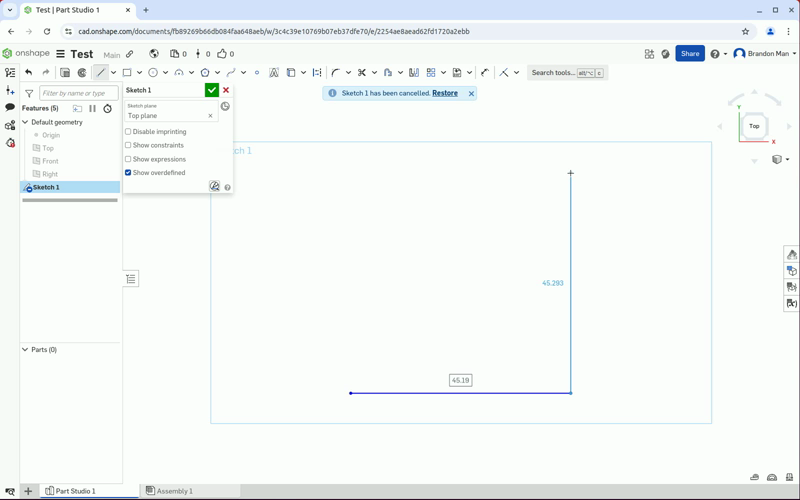
key_down(shift)
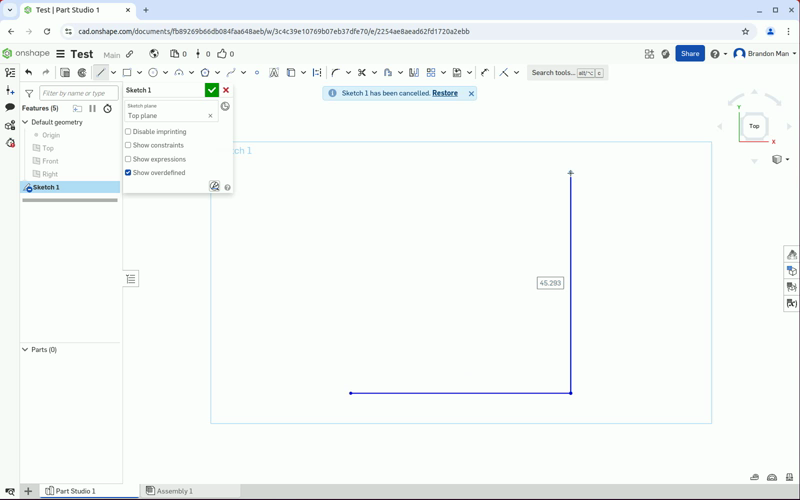
mouse_move(350, 172)
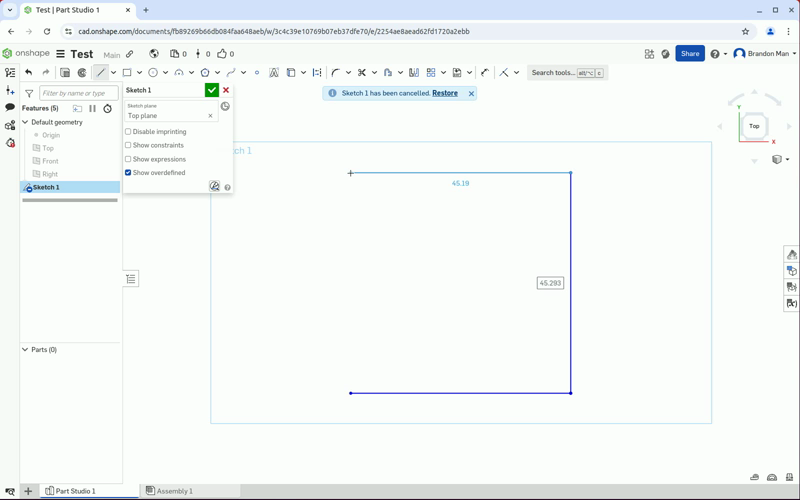
click(350, 172)
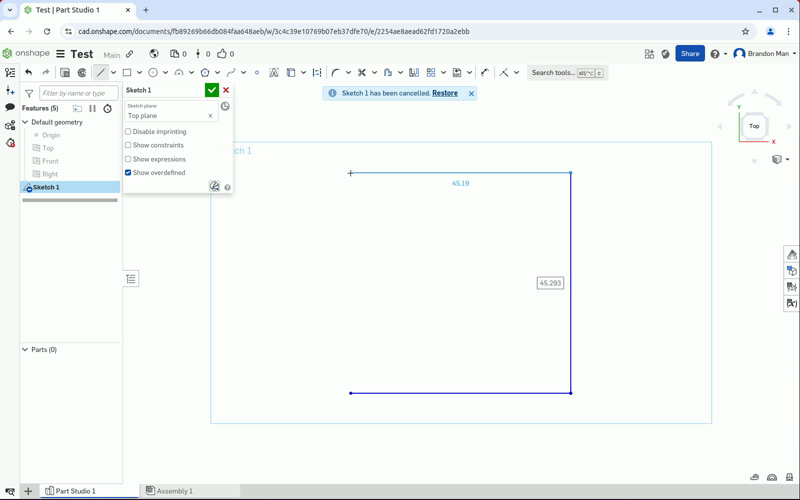
key_up(shift)
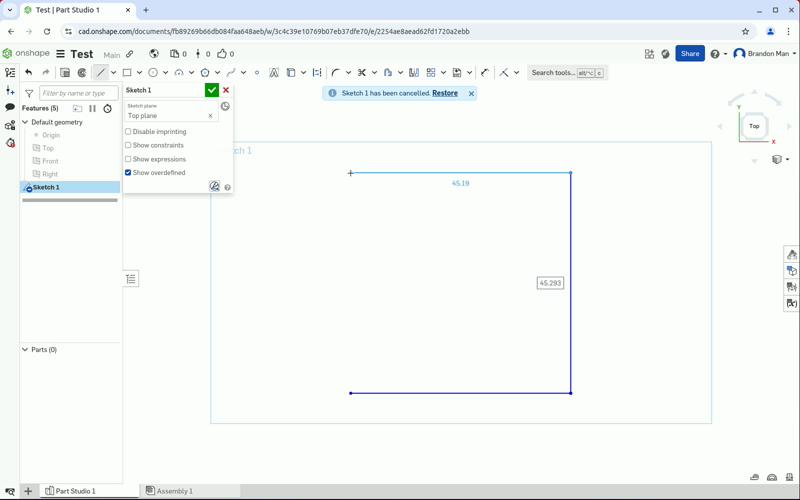
key_down(shift)
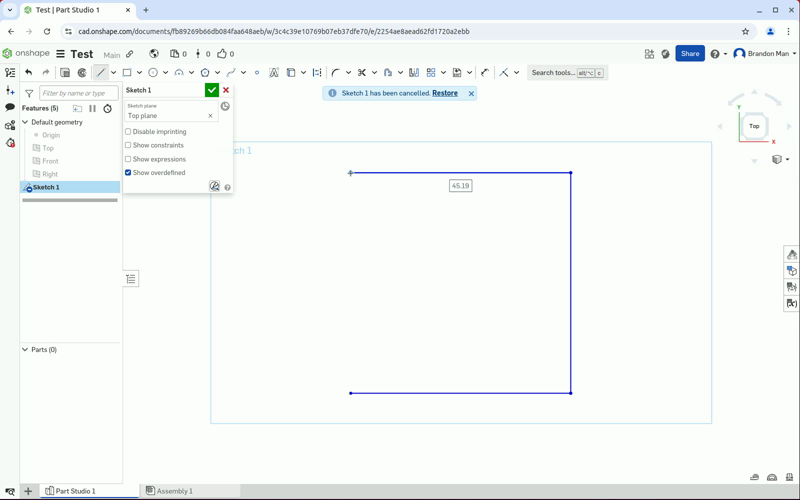
mouse_move(350, 393)
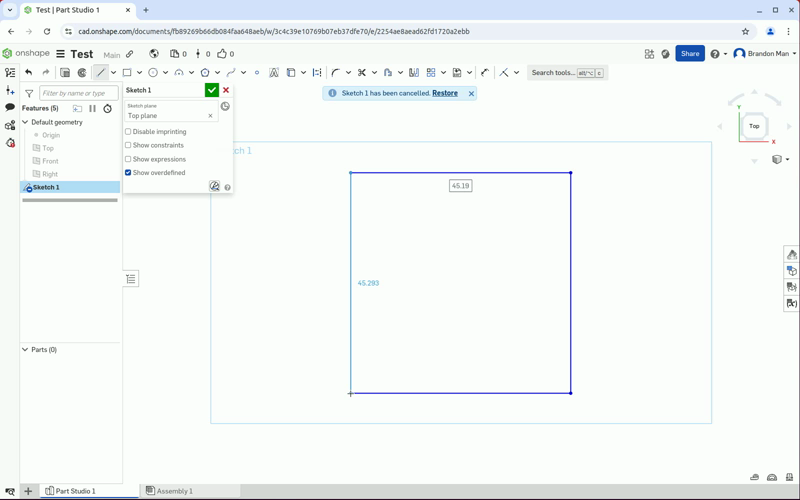
key_up(shift)
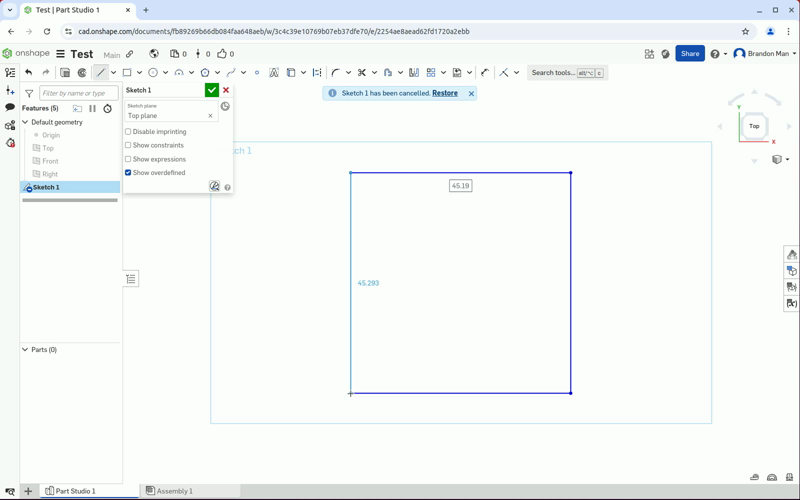
click(350, 393)
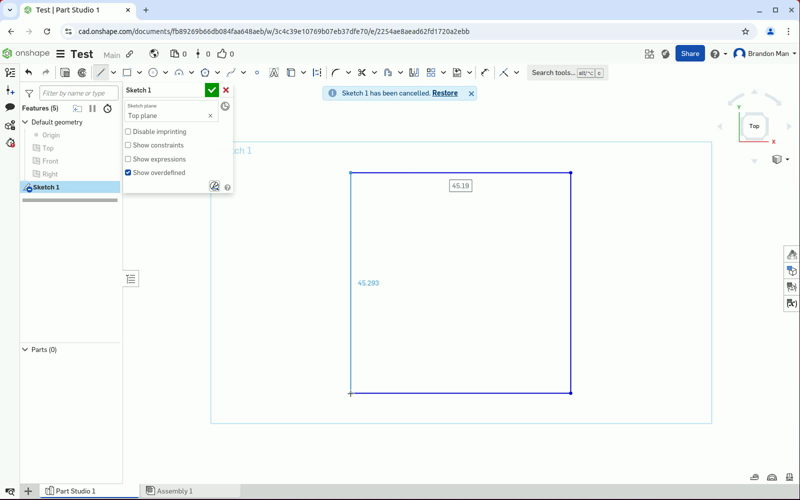
key(esc)
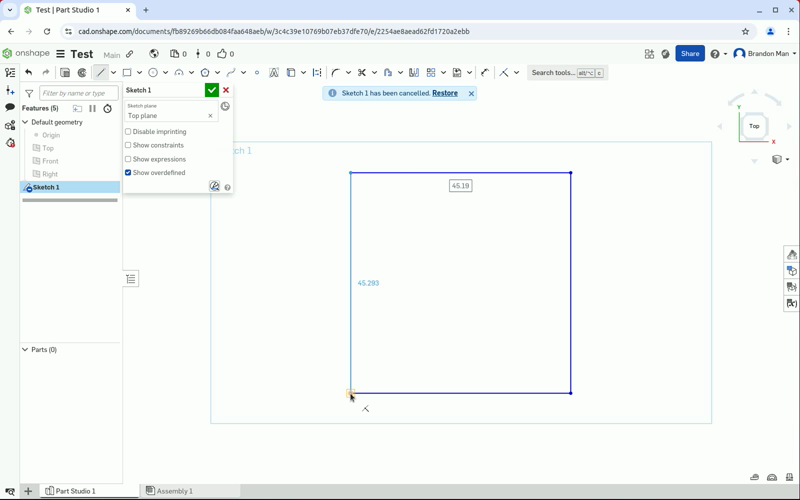
mouse_move(441, 343)
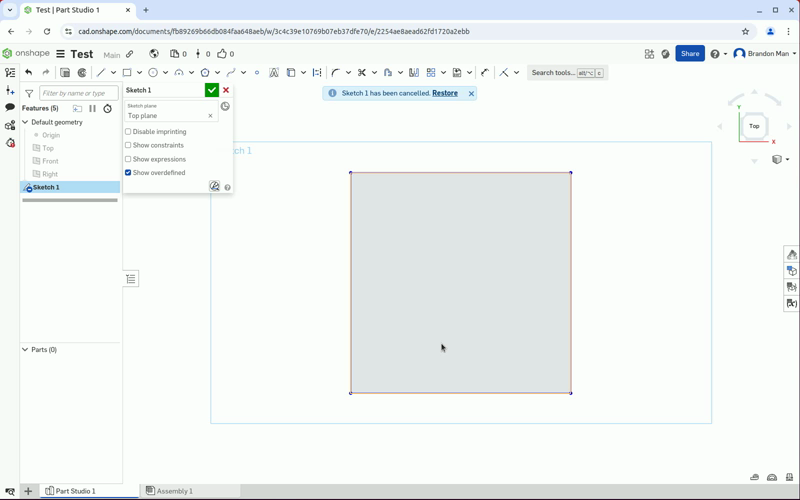
click(441, 343)
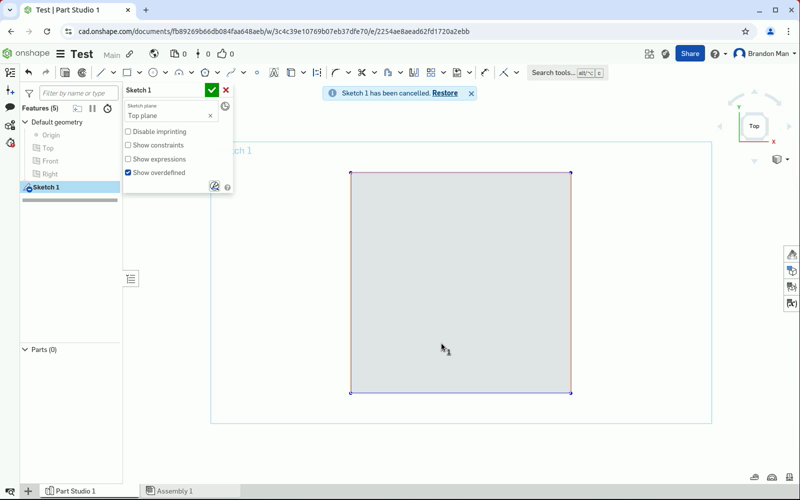
mouse_move(73, 352)
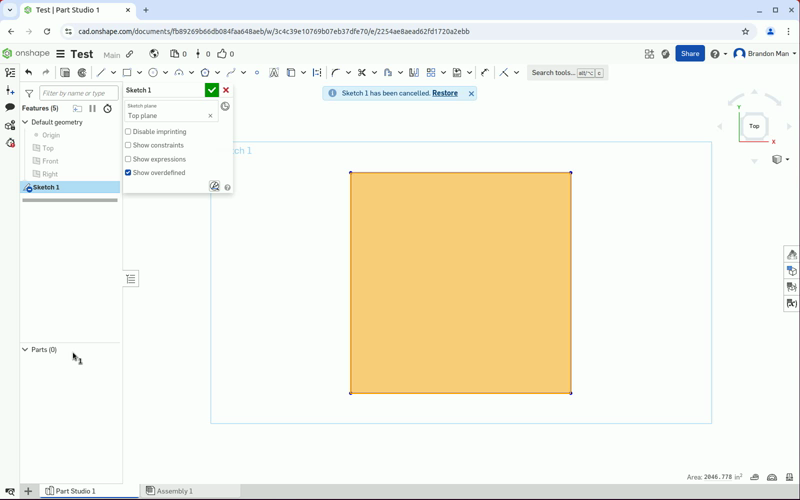
key(shift+y)
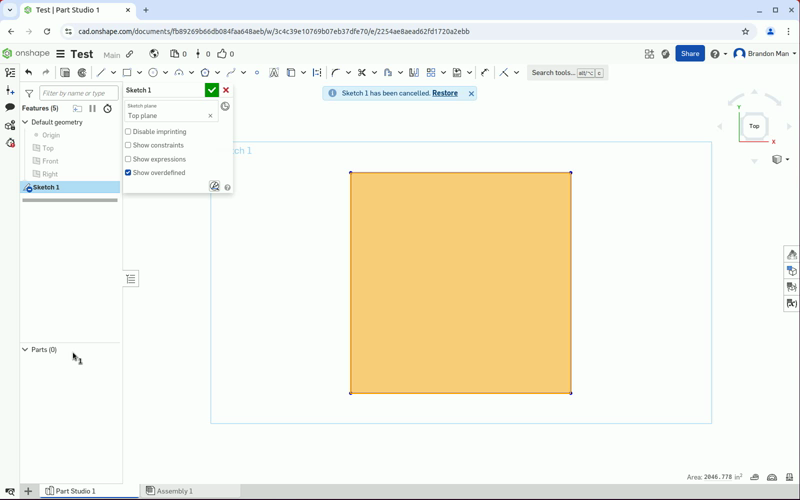
key(shift+e)
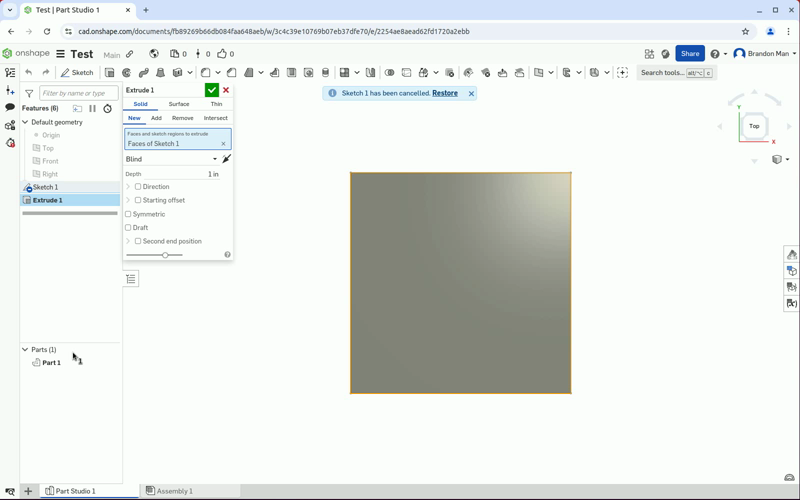
mouse_move(143, 106)
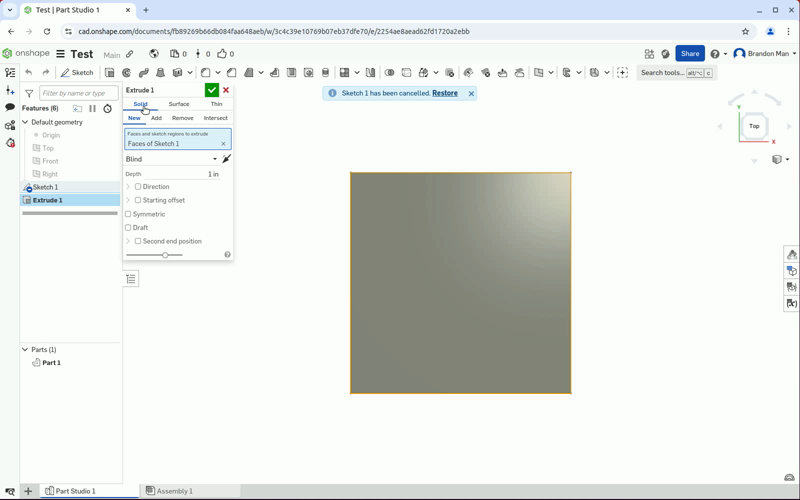
click(143, 106)
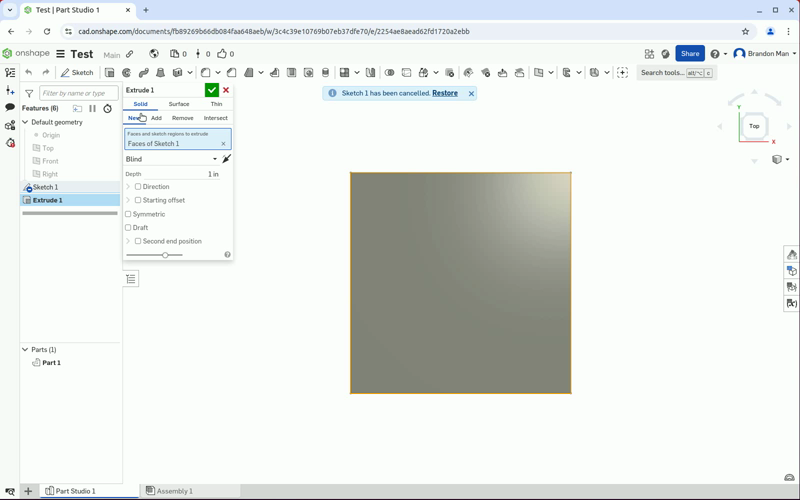
mouse_move(137, 120)
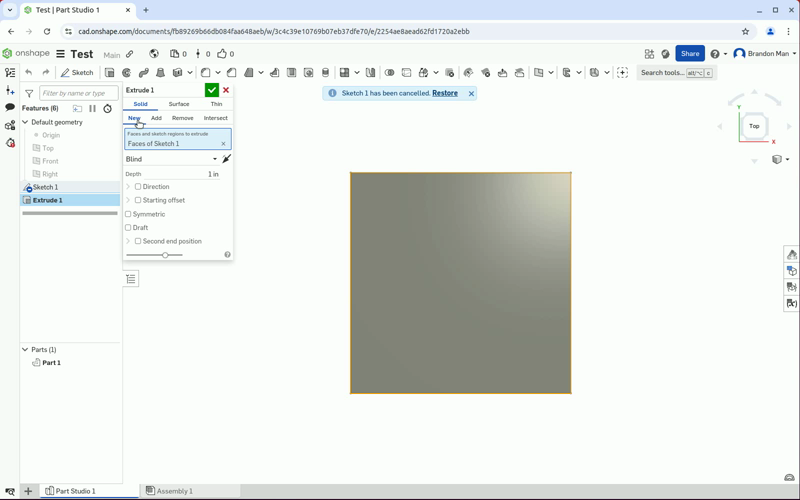
click(137, 120)
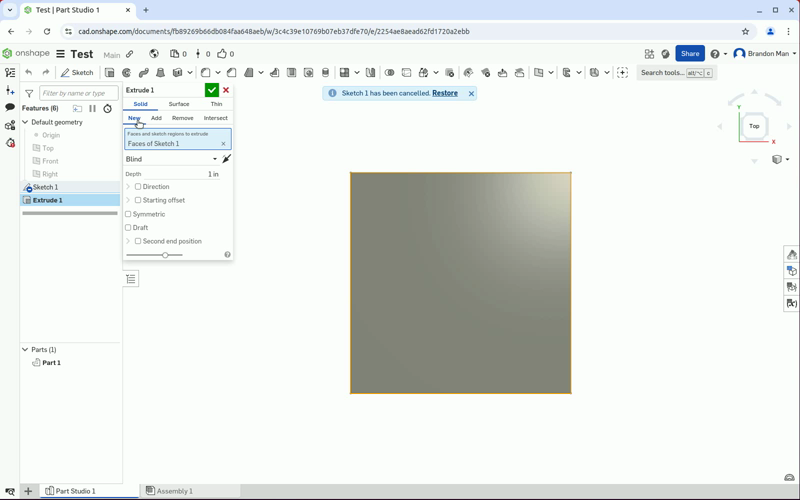
key(tab, 4)
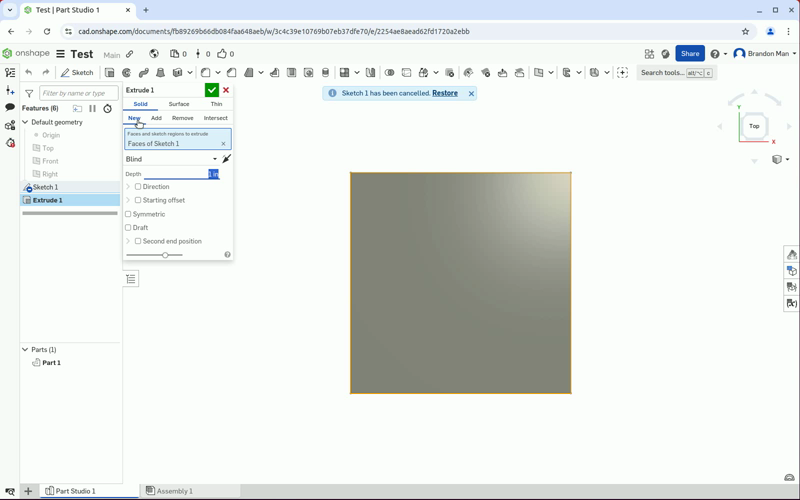
text(0.481)
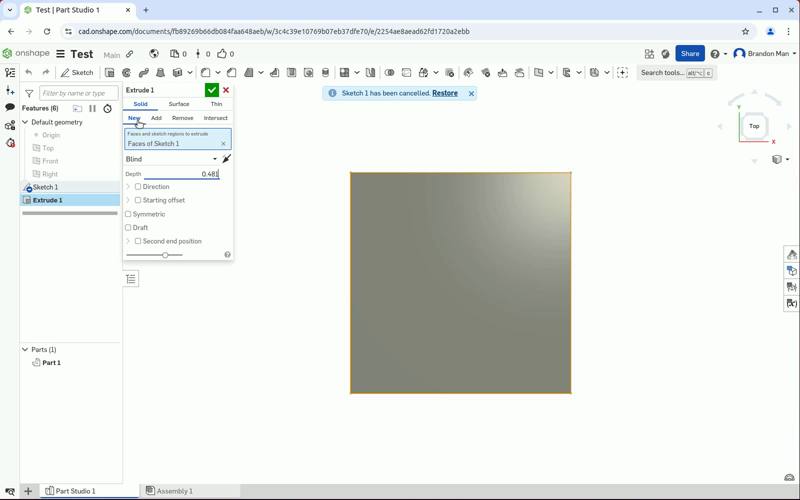
key(enter)
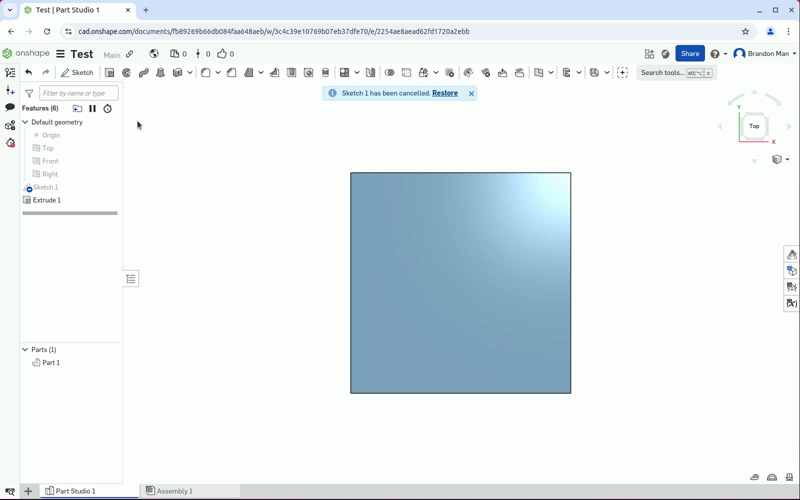
key(shift+h)
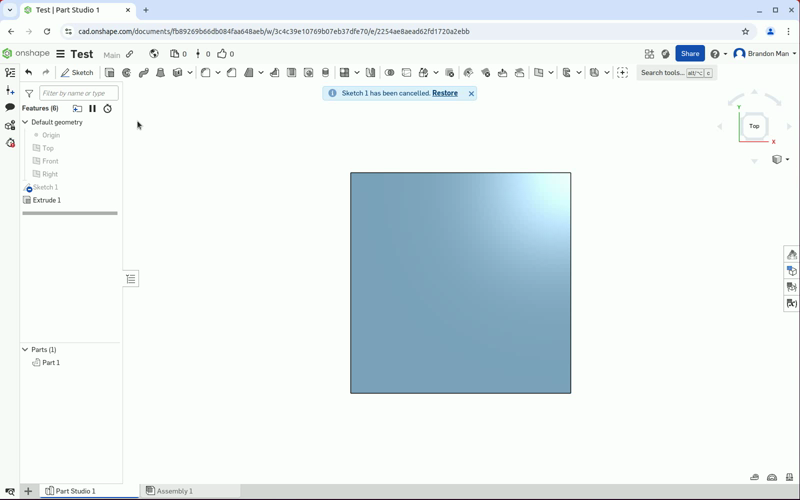
key(shift+h)
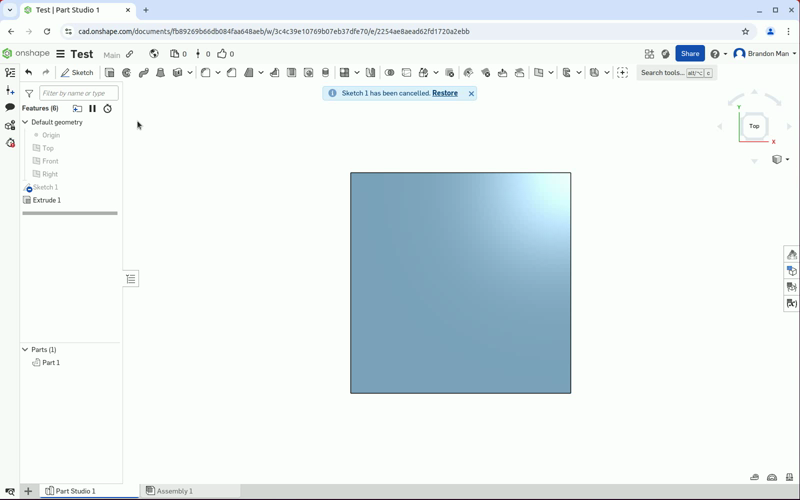
mouse_move(73, 189)
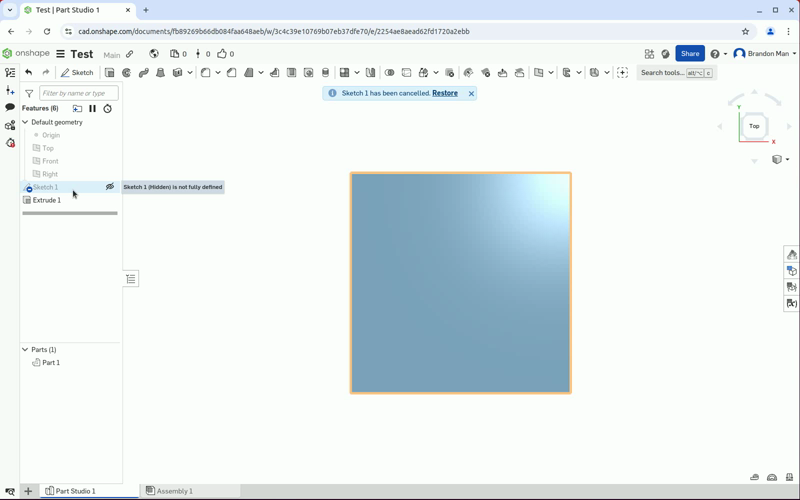
click(73, 189)
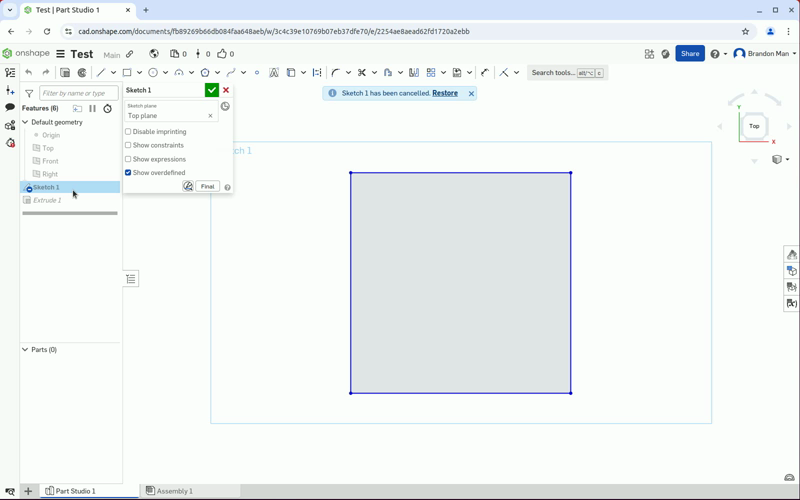
mouse_move(229, 92)
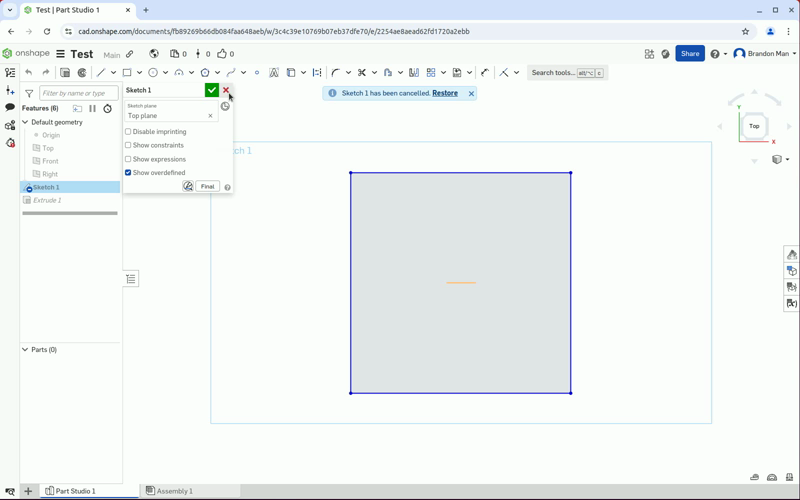
click(229, 92)
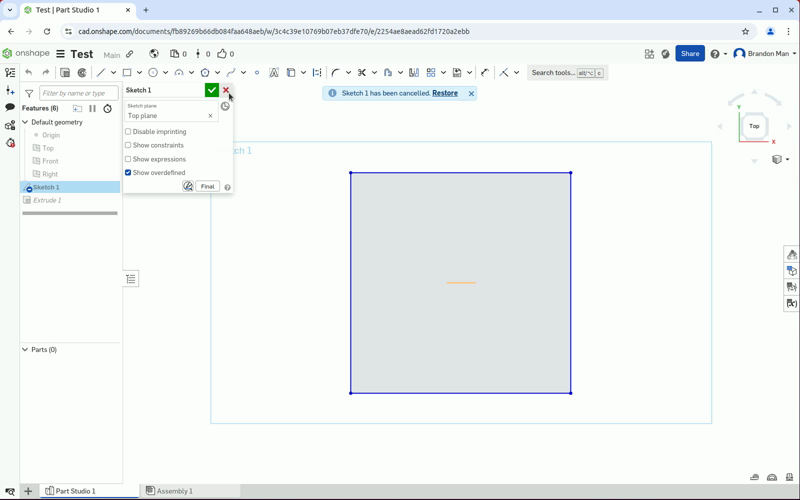
key(shift+s)
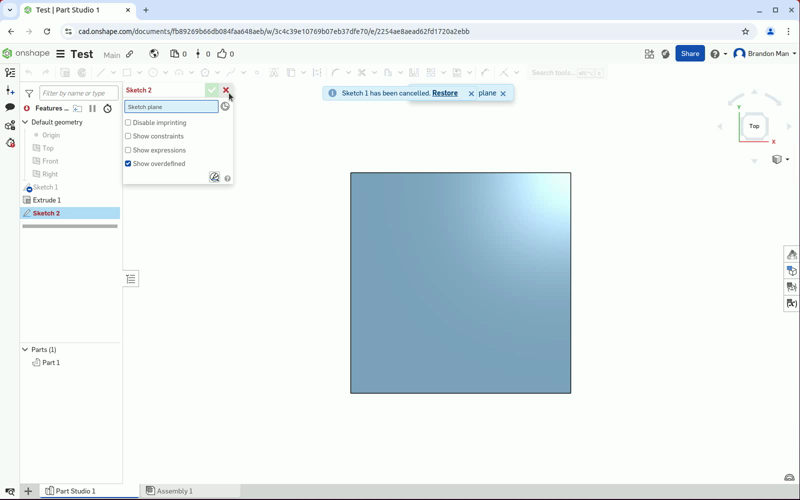
mouse_move(73, 150)
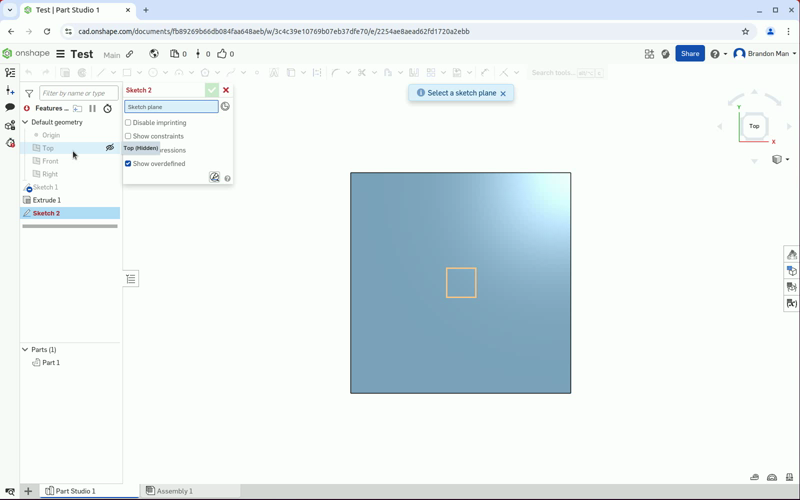
click(73, 150)
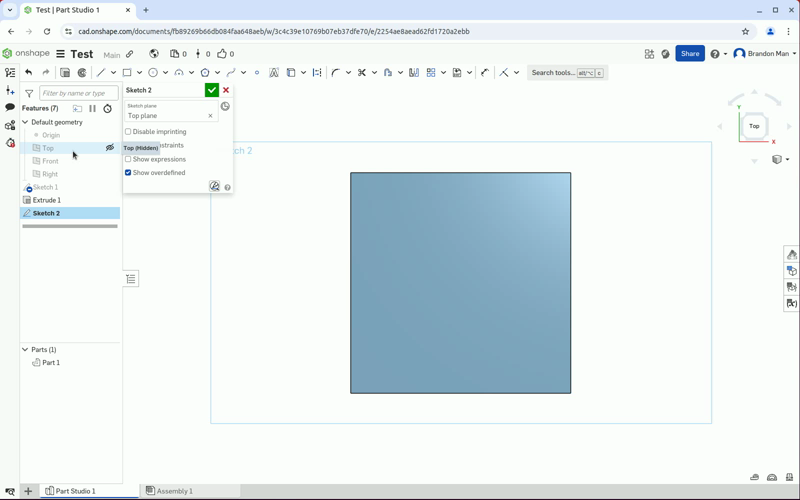
mouse_move(73, 352)
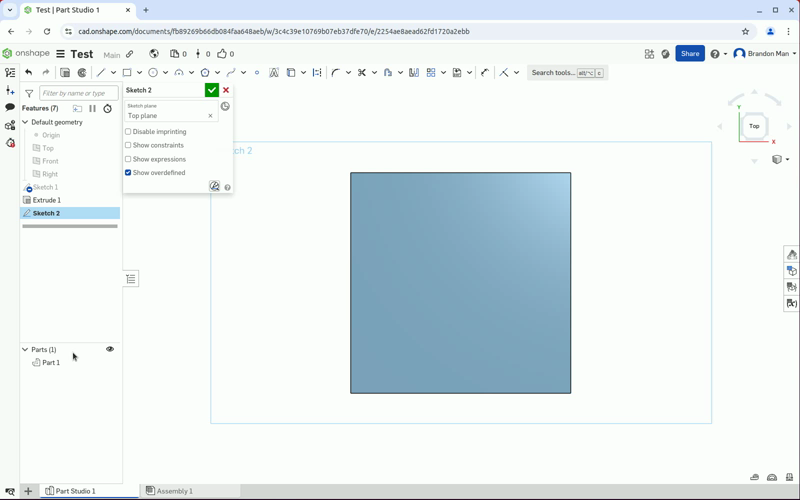
key(y)
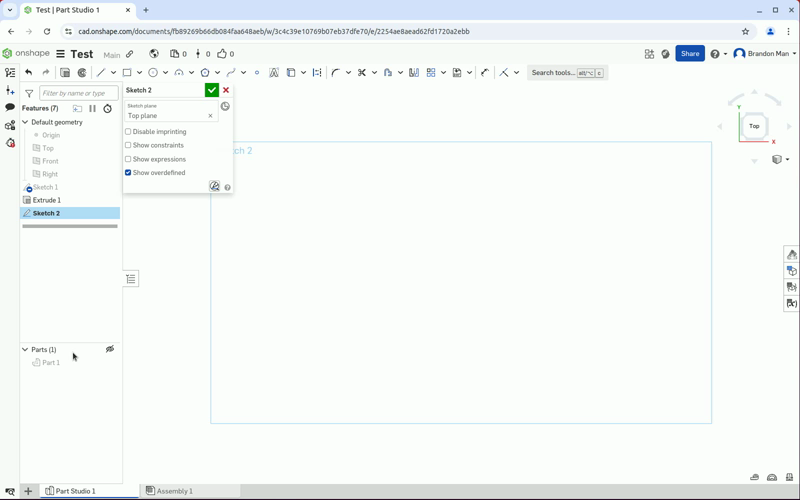
key(l)
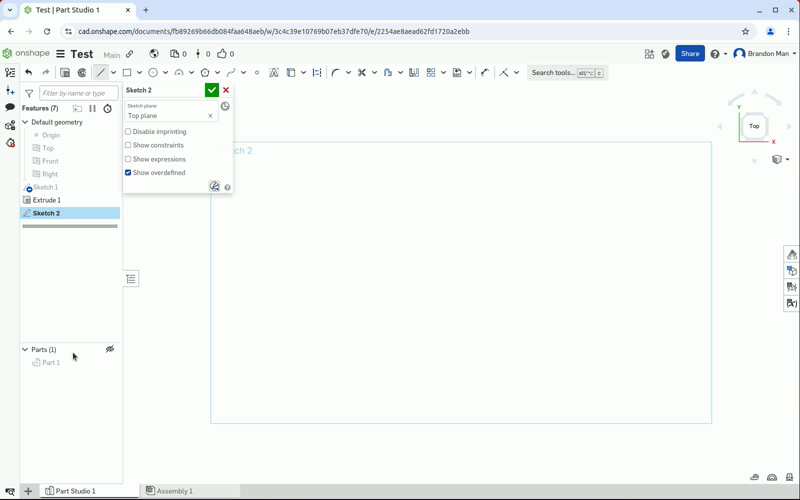
key_down(shift)
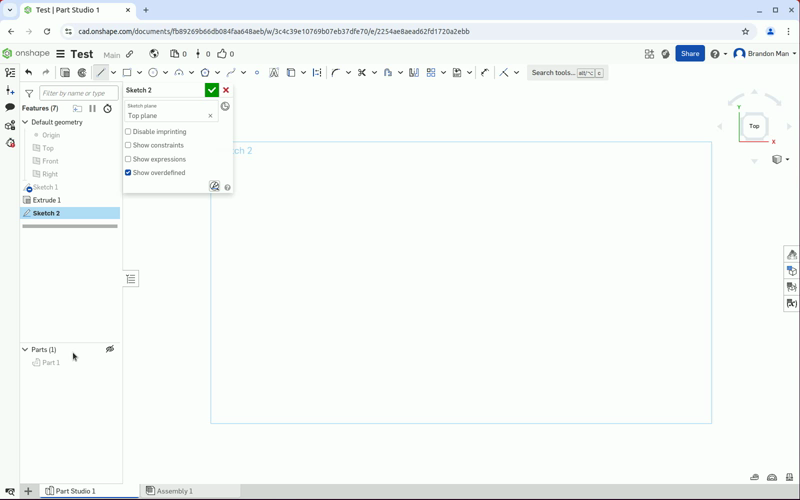
mouse_move(348, 395)
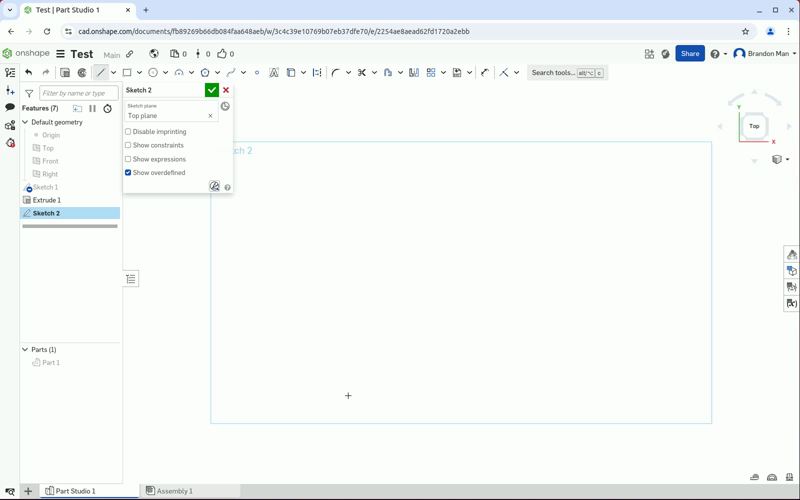
click(348, 395)
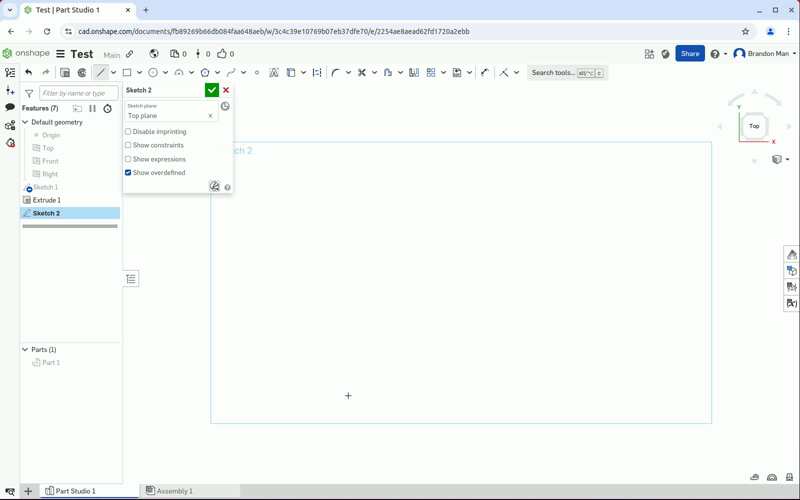
key_up(shift)
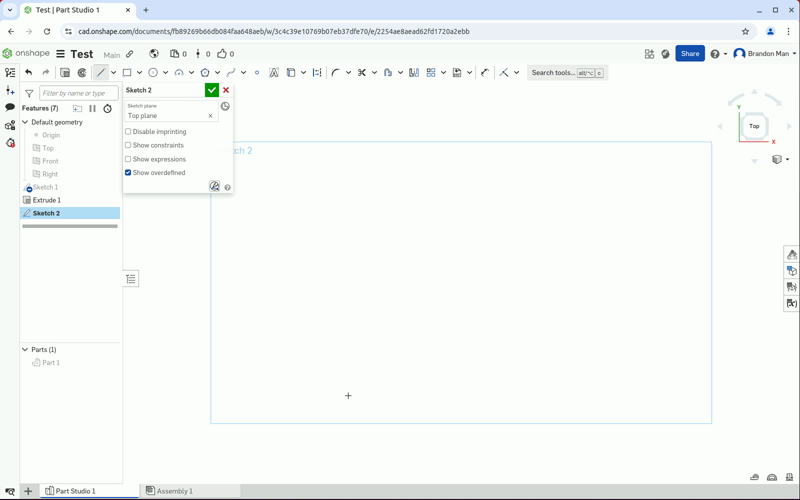
key_down(shift)
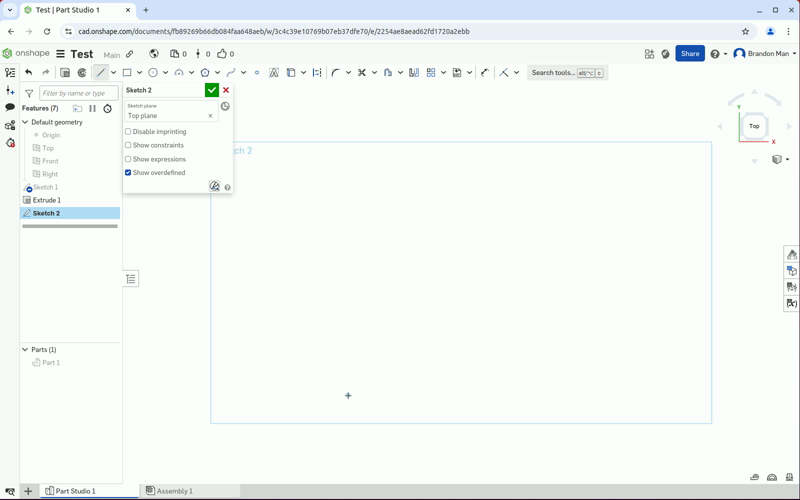
mouse_move(572, 395)
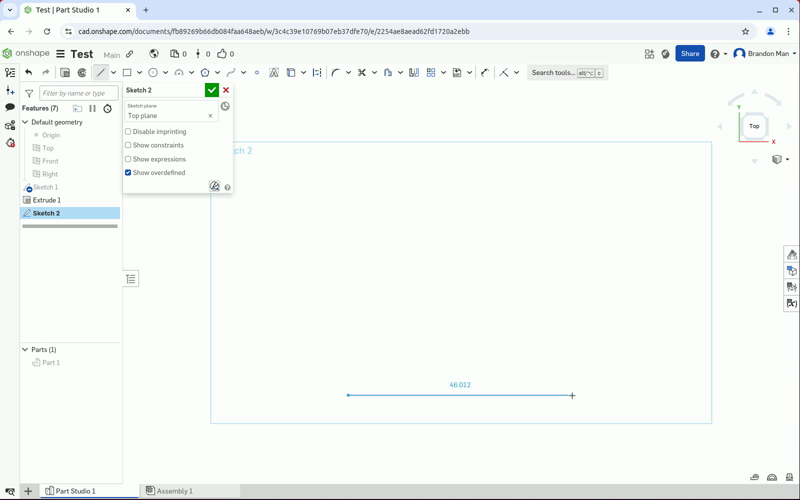
click(572, 395)
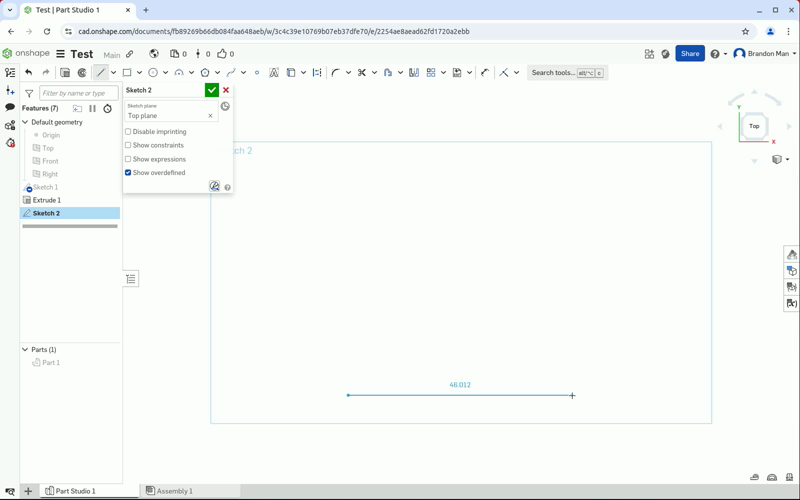
key_up(shift)
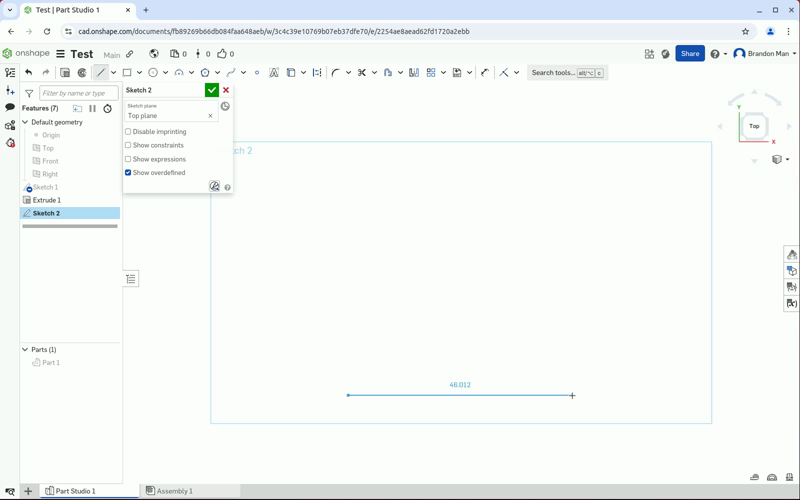
key_down(shift)
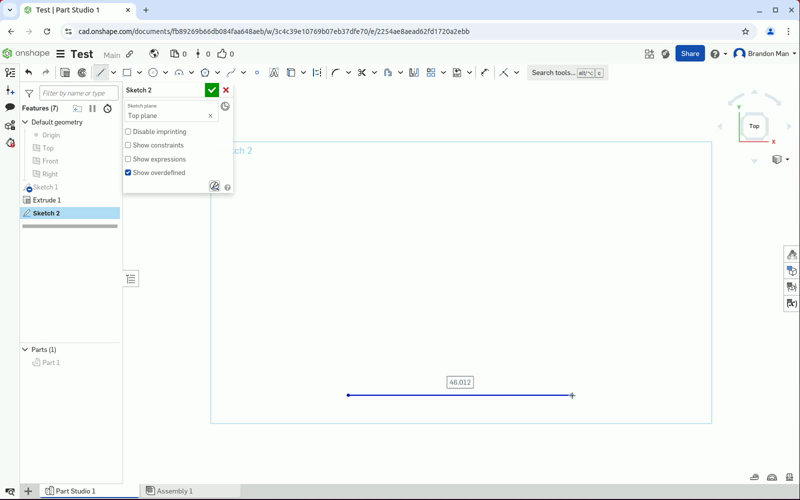
mouse_move(572, 171)
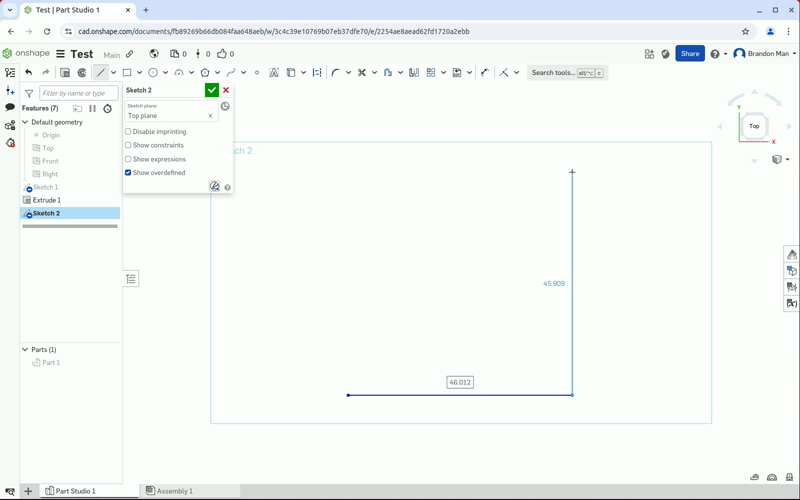
click(572, 171)
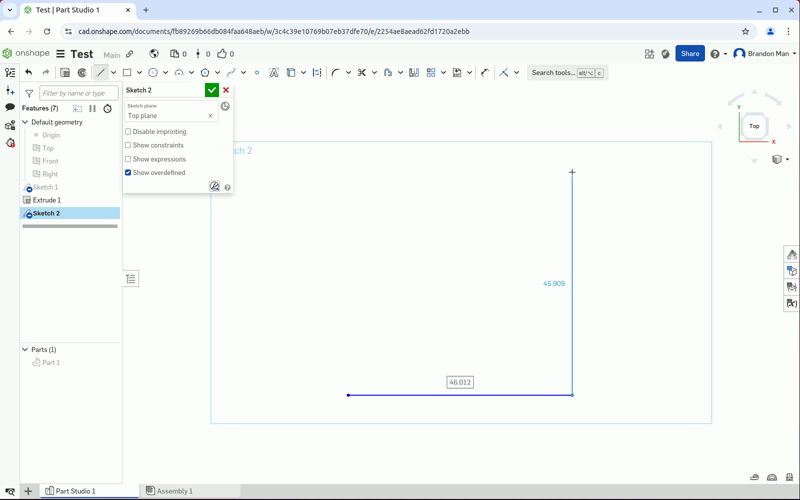
key_up(shift)
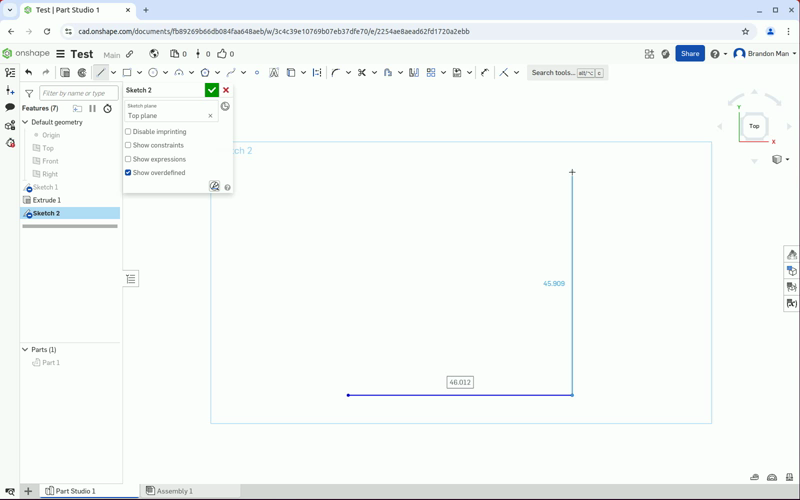
key_down(shift)
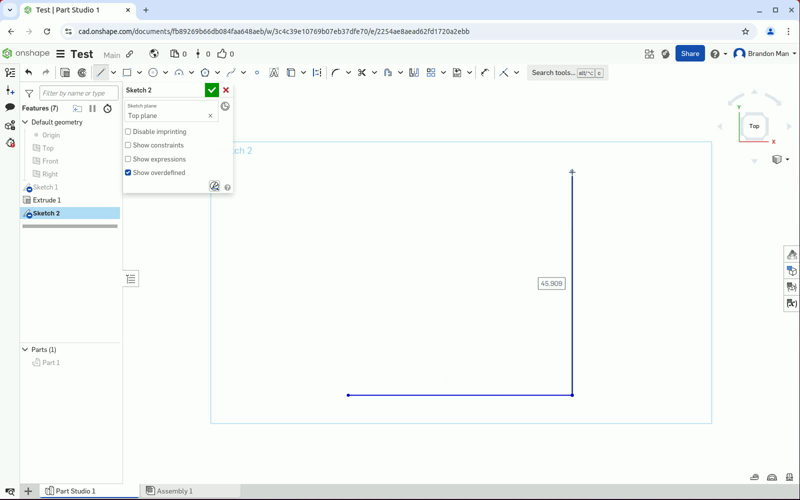
mouse_move(348, 171)
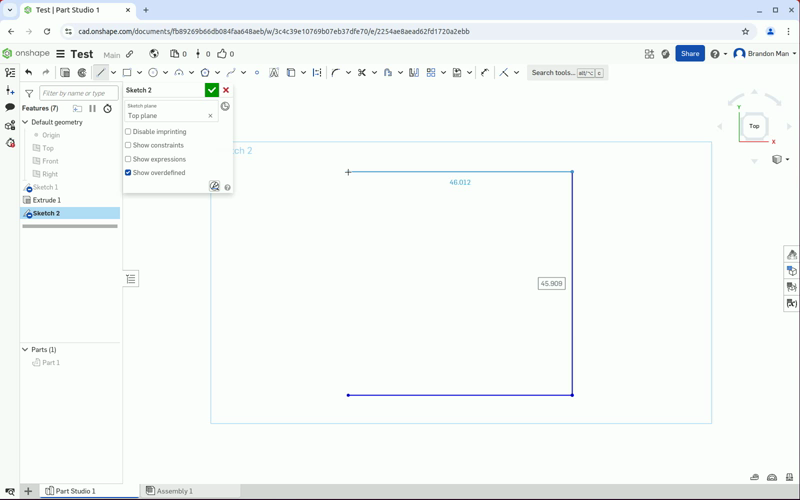
click(348, 171)
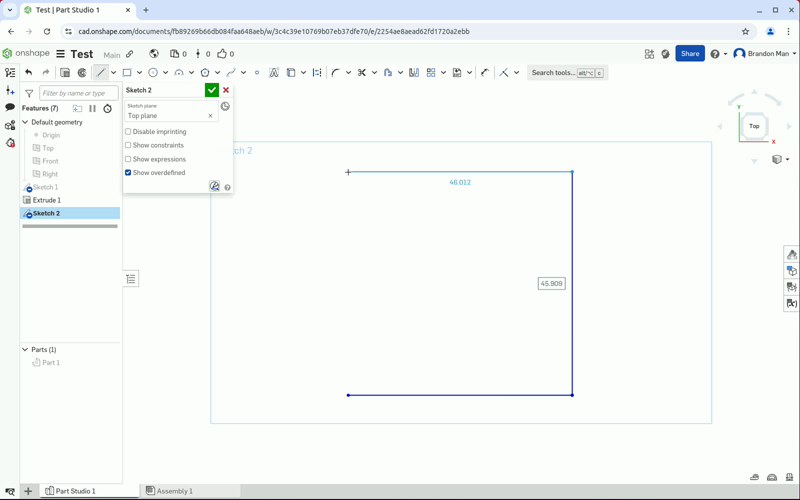
key_up(shift)
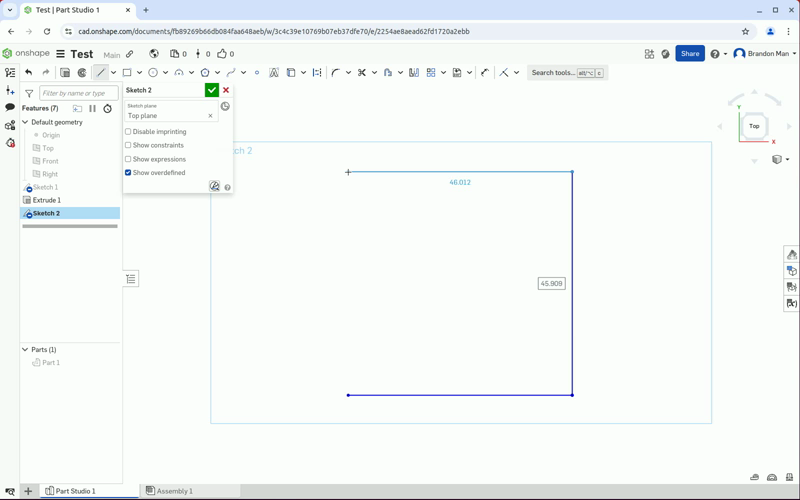
key_down(shift)
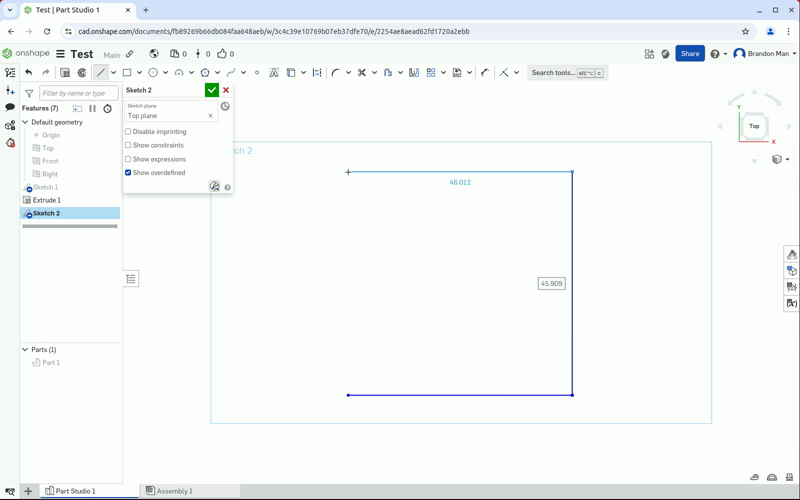
mouse_move(348, 395)
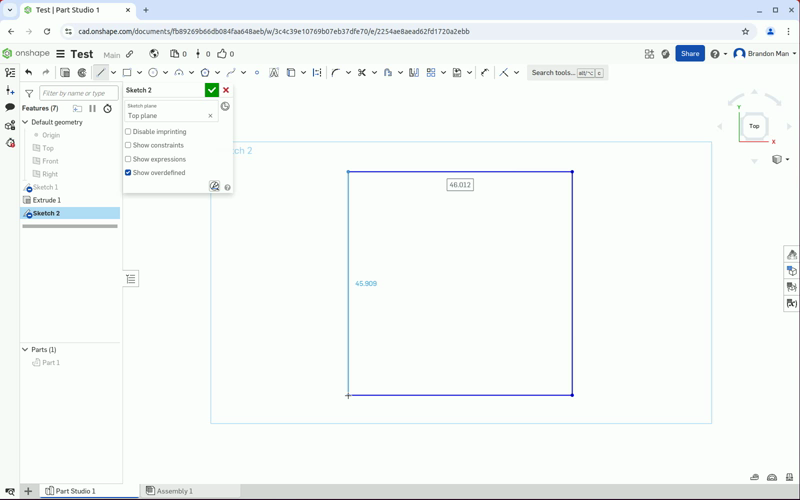
key_up(shift)
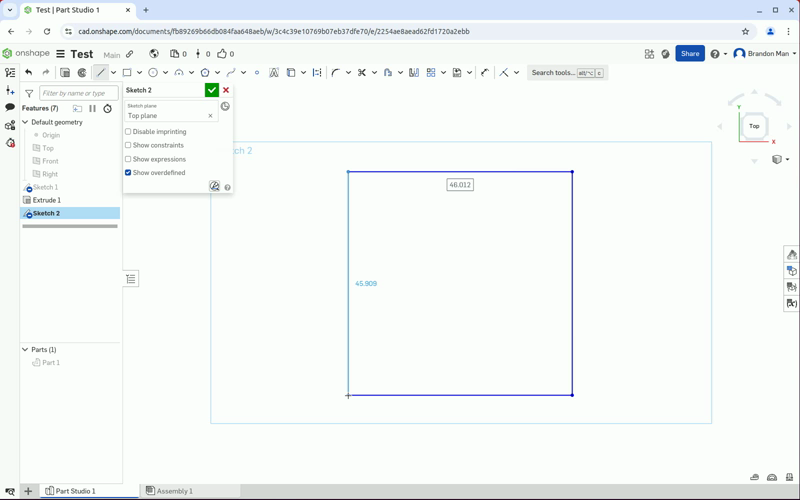
click(348, 395)
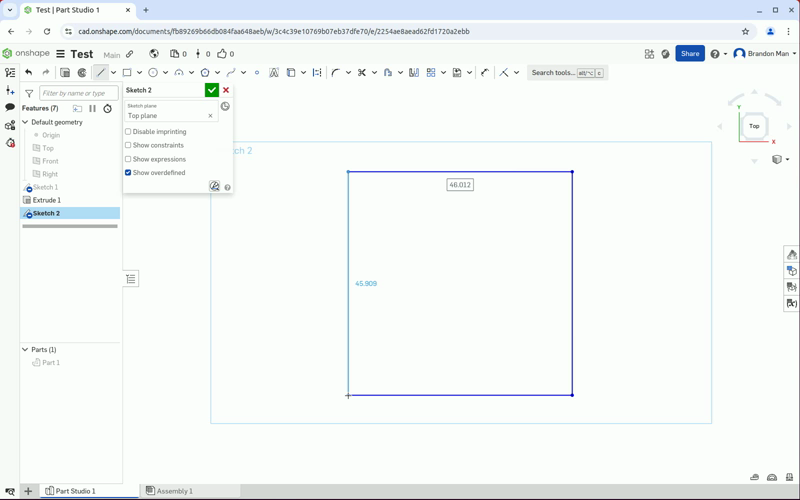
key(esc)
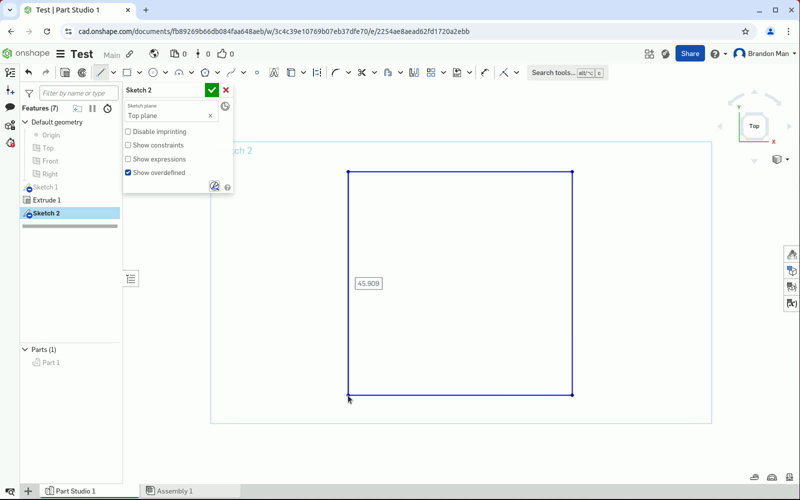
key(l)
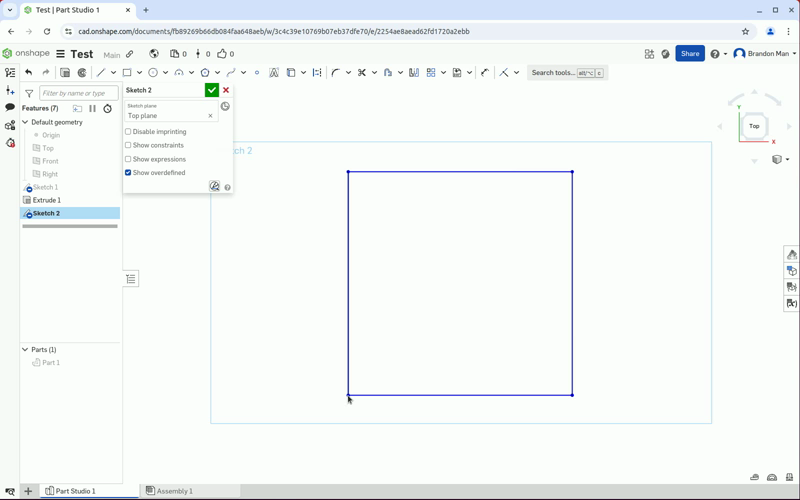
key_down(shift)
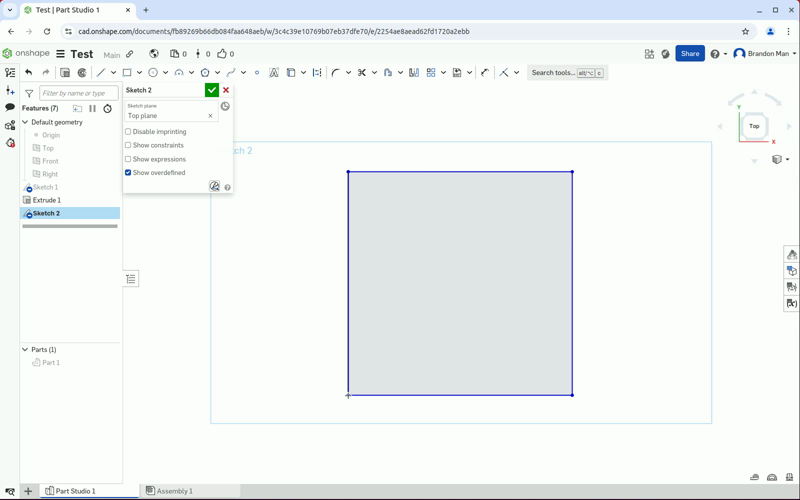
mouse_move(350, 393)
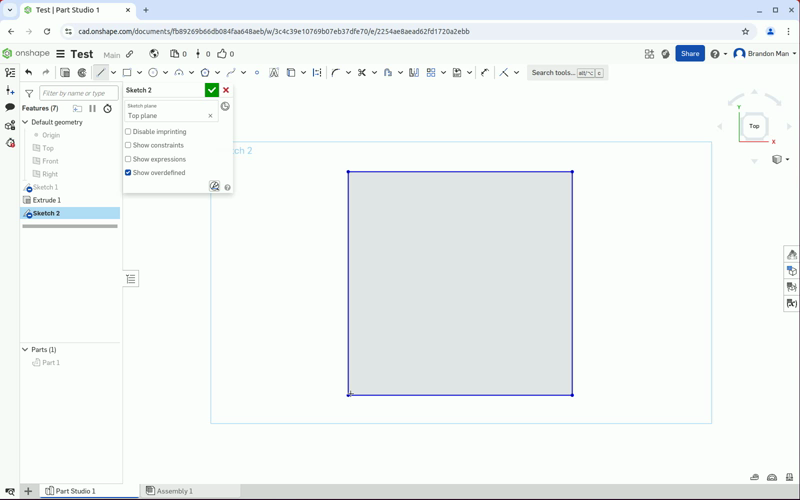
scroll(6)
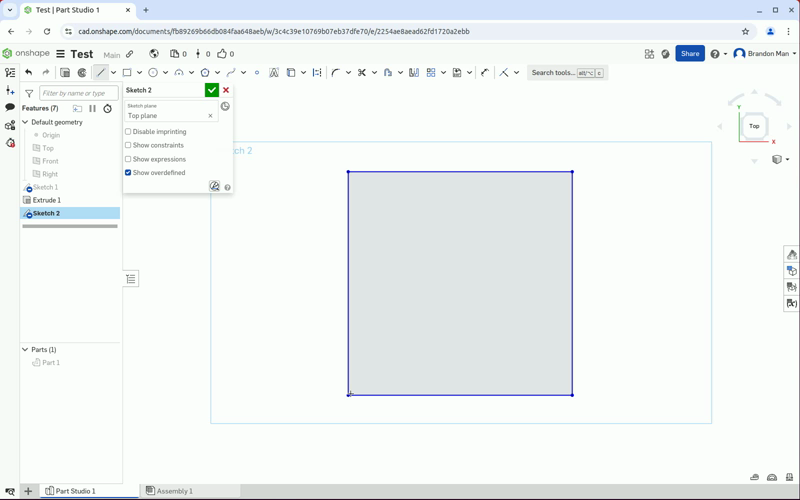
scroll(6)
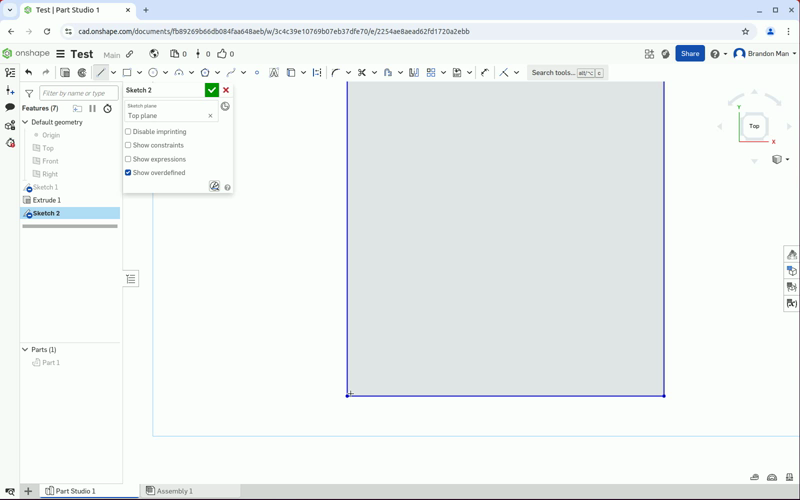
scroll(6)
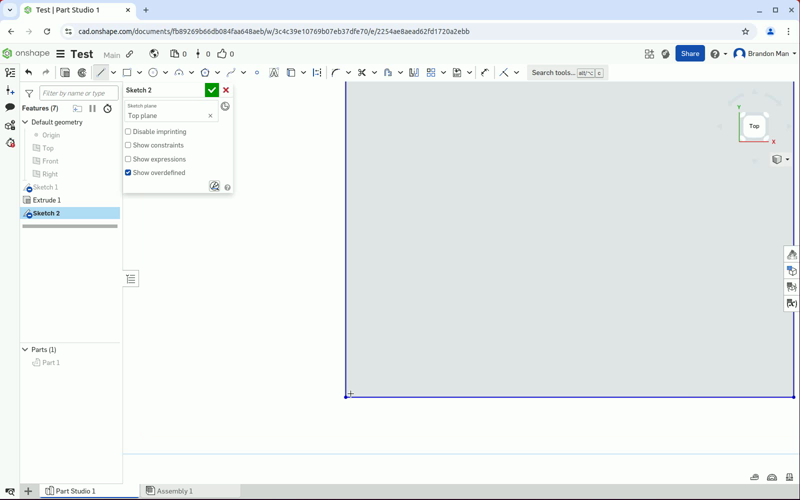
scroll(6)
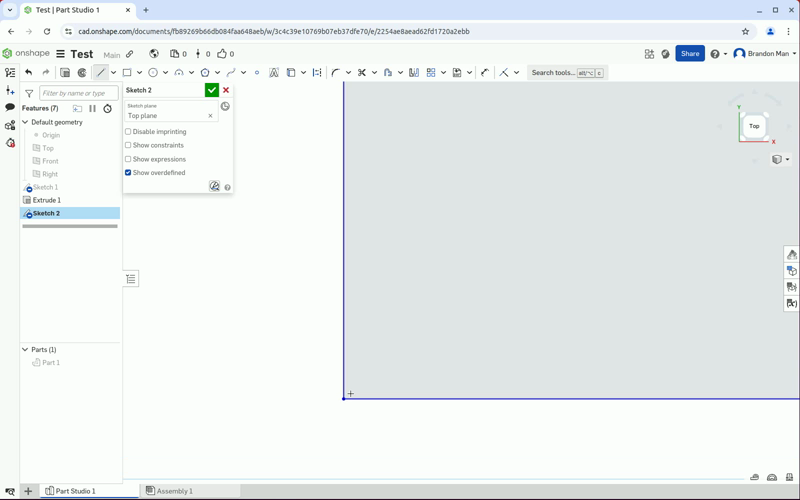
scroll(6)
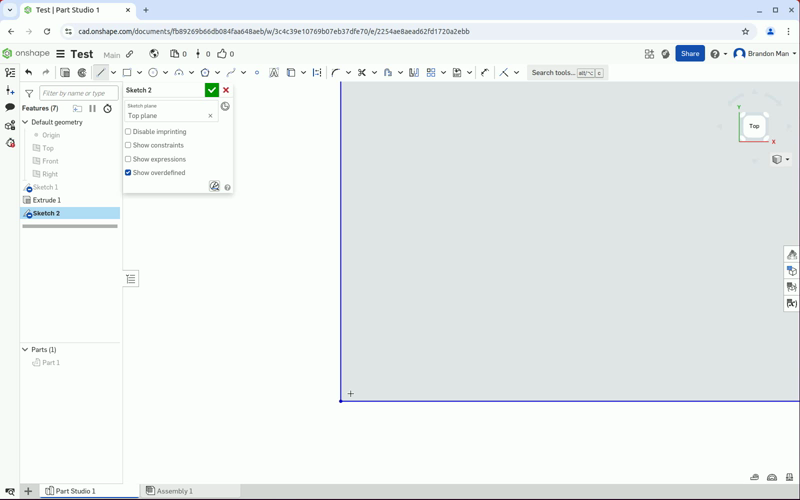
scroll(6)
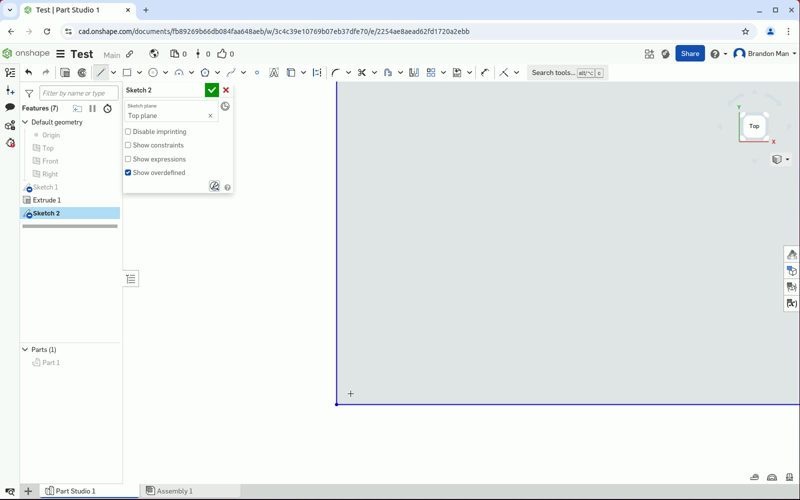
scroll(6)
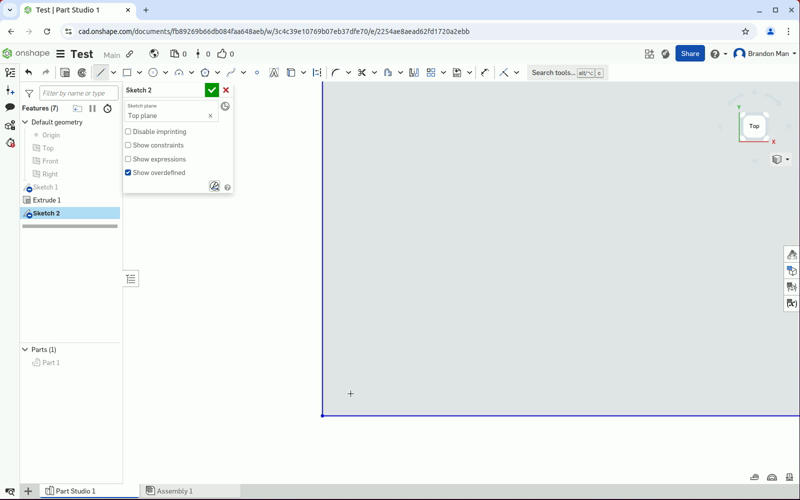
click(350, 393)
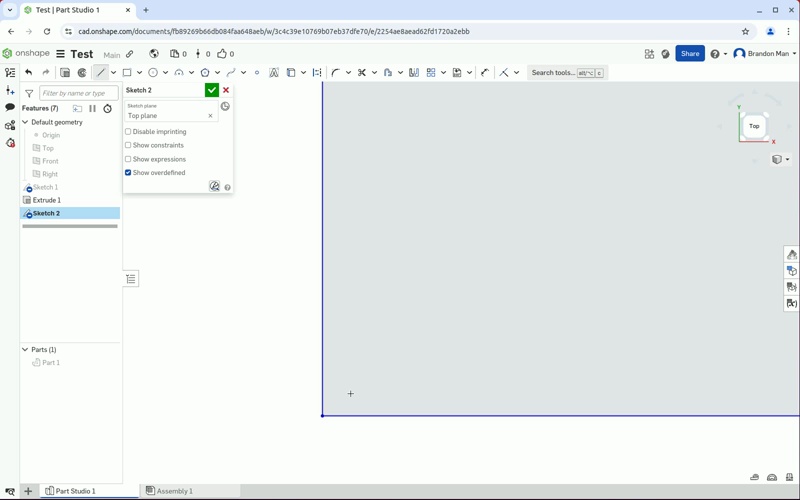
scroll(-6)
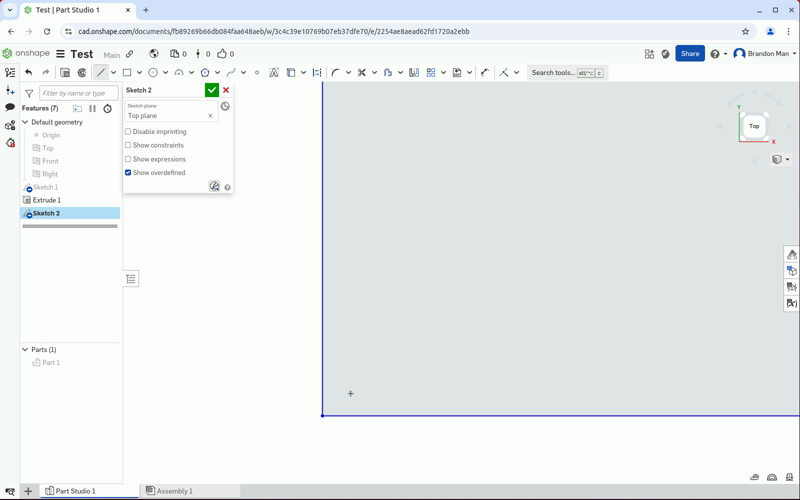
scroll(-6)
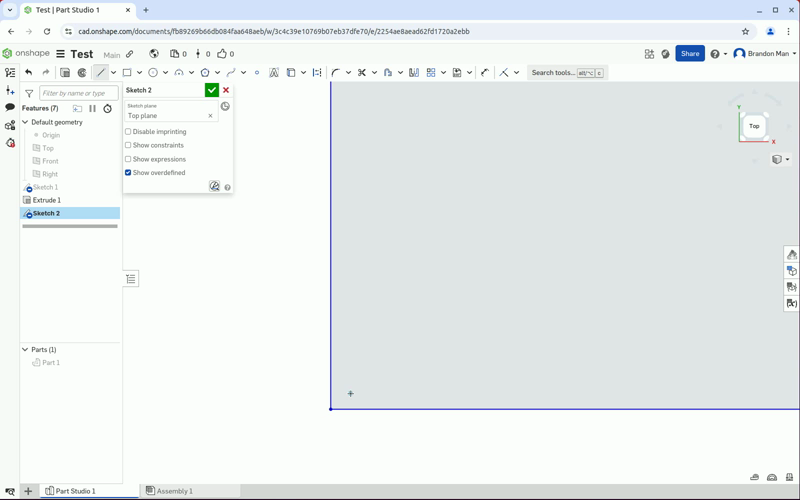
scroll(-6)
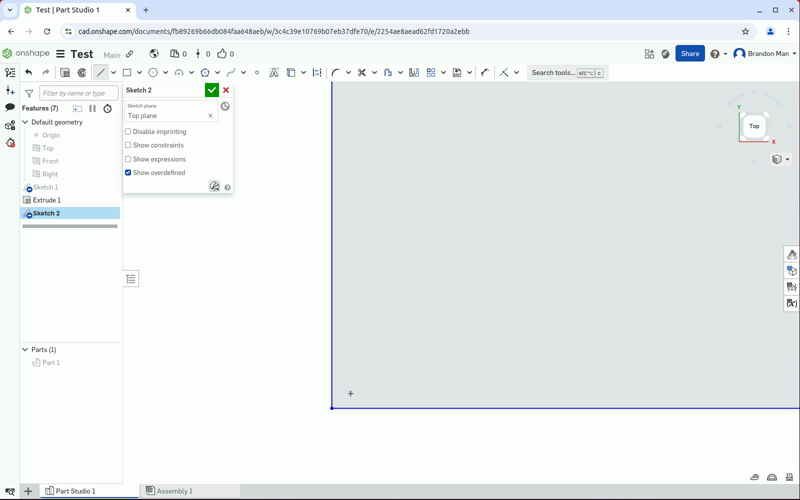
scroll(-6)
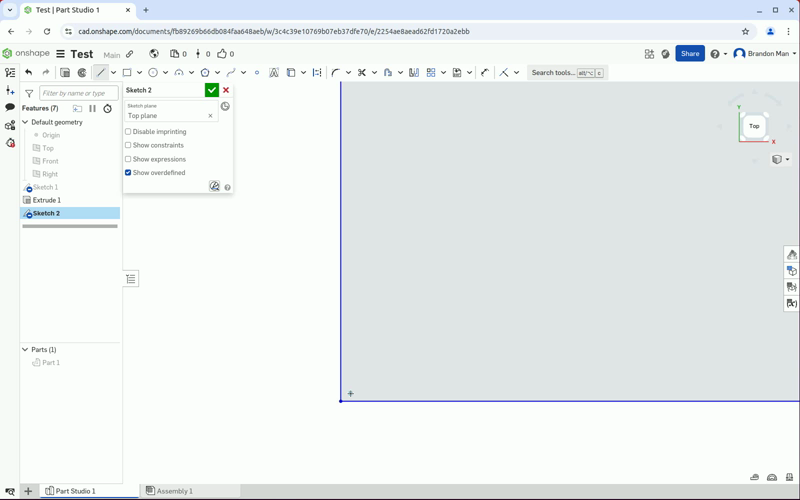
scroll(-6)
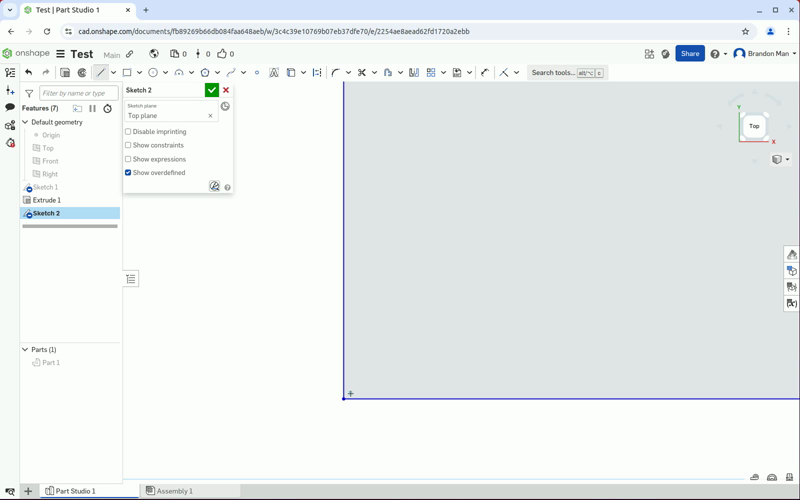
scroll(-6)
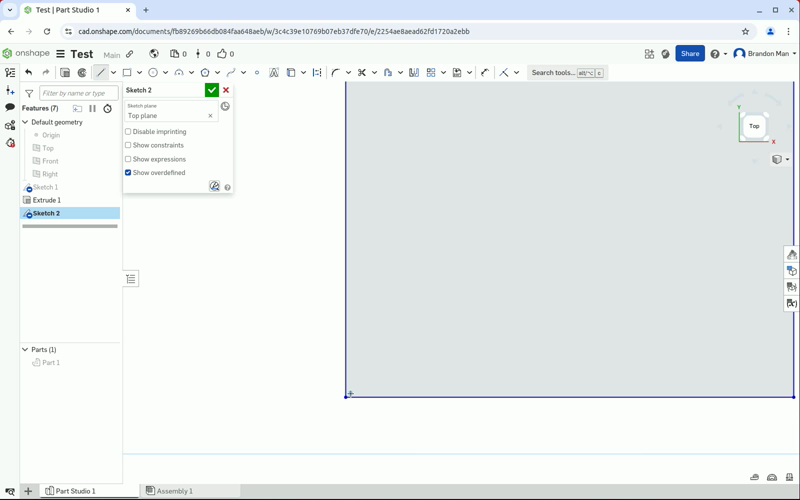
scroll(-6)
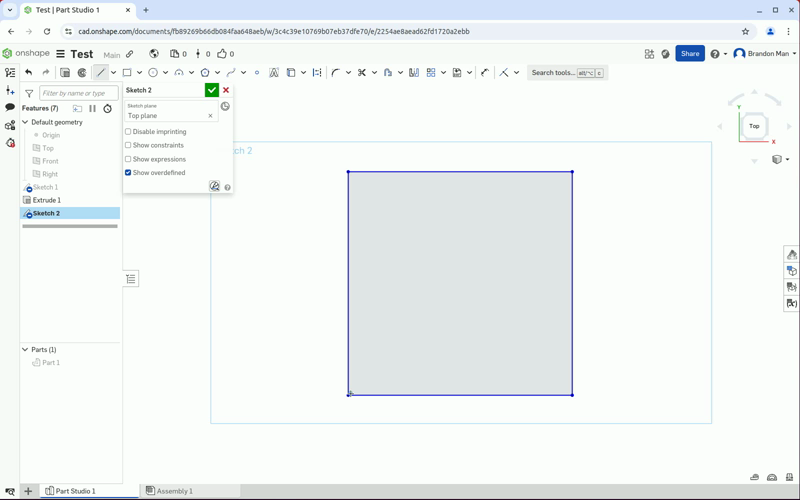
key_up(shift)
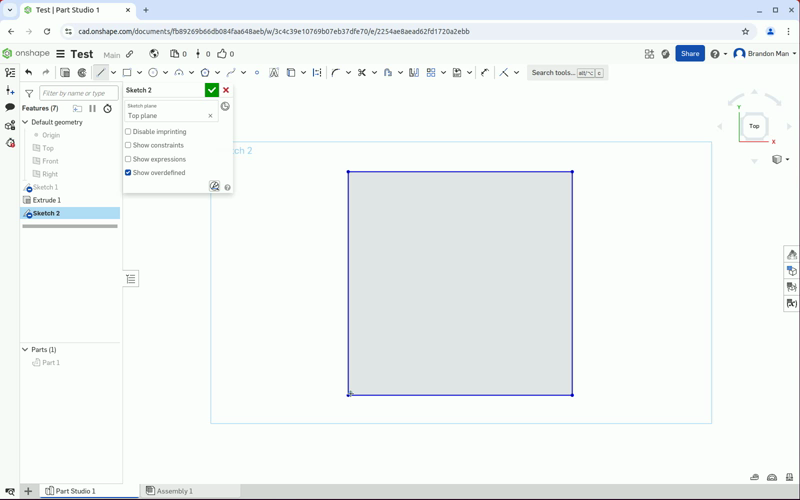
key_down(shift)
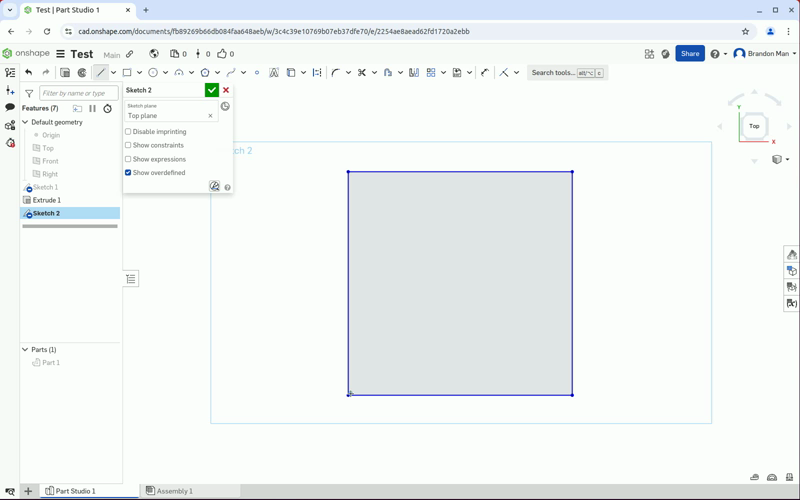
mouse_move(569, 393)
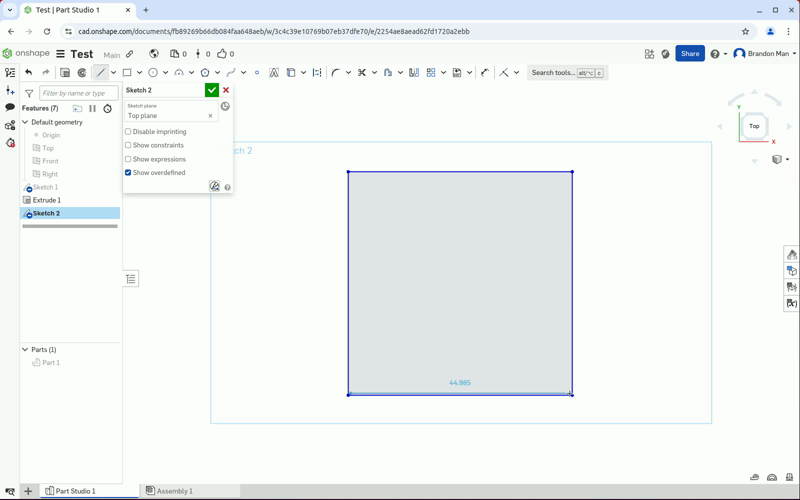
scroll(6)
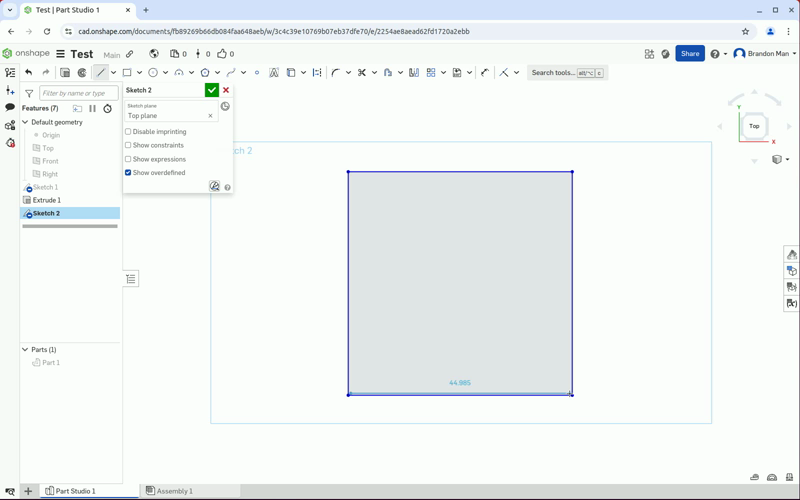
scroll(6)
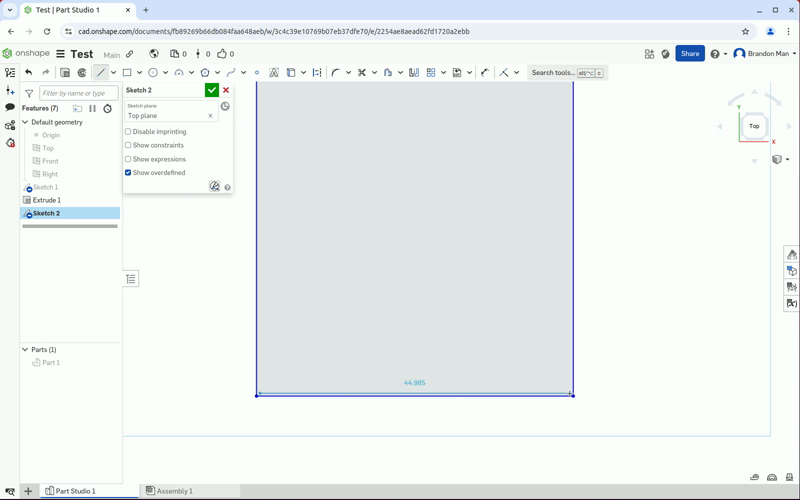
scroll(6)
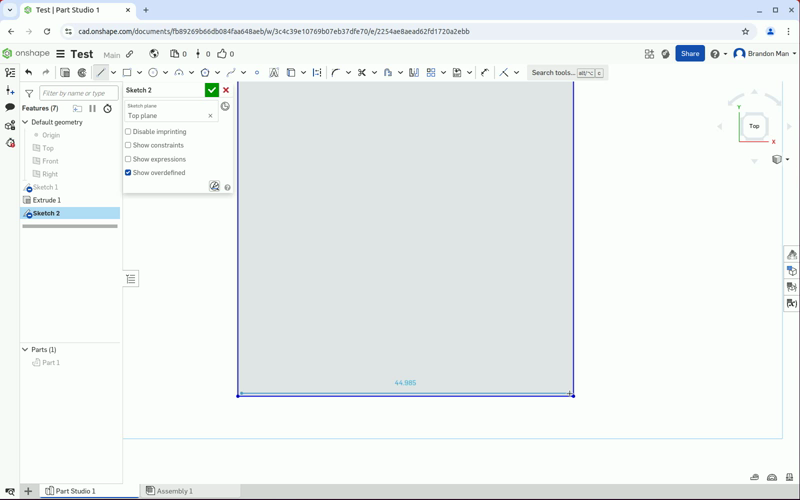
scroll(6)
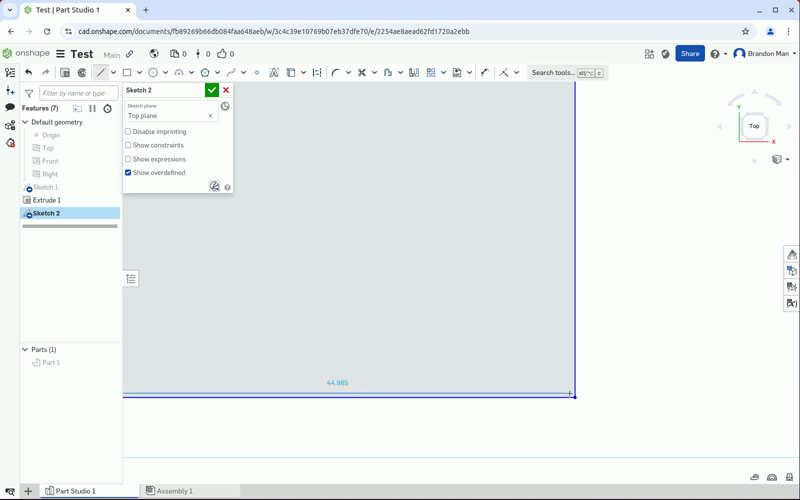
scroll(6)
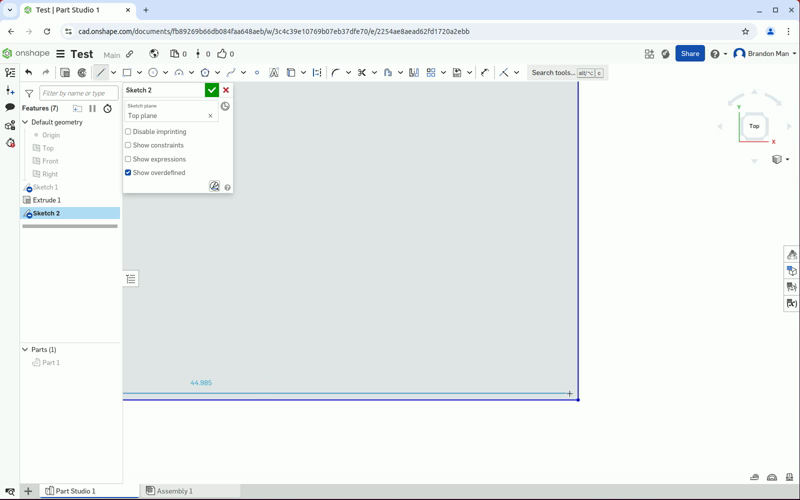
scroll(6)
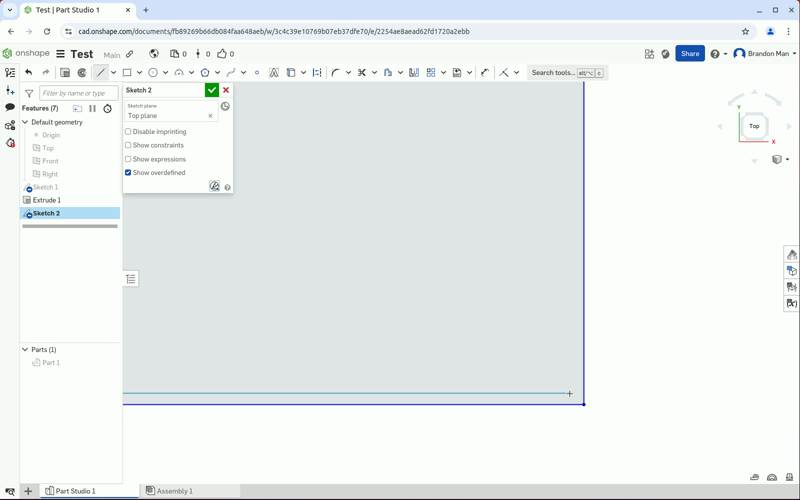
scroll(6)
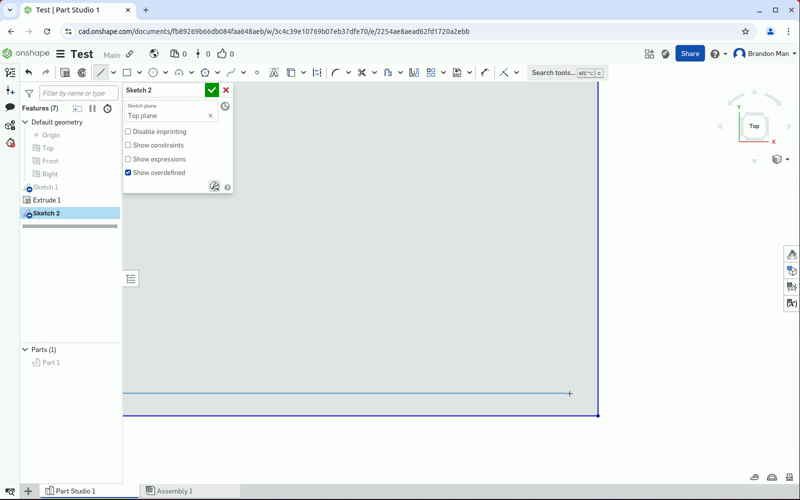
click(569, 393)
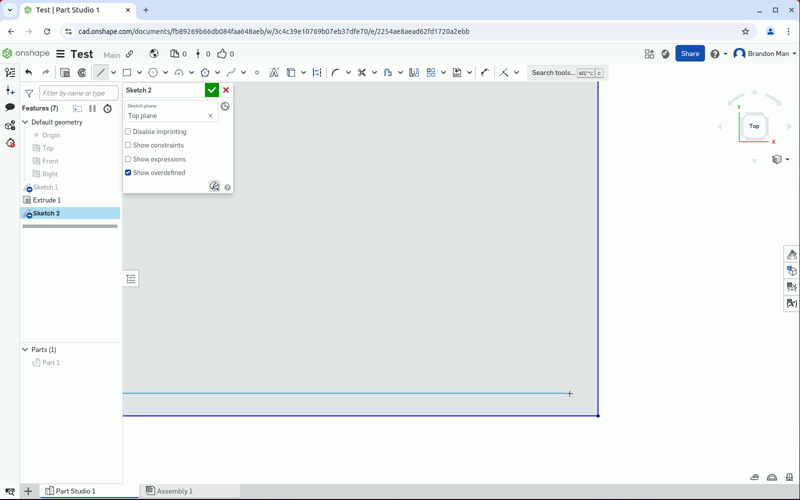
scroll(-6)
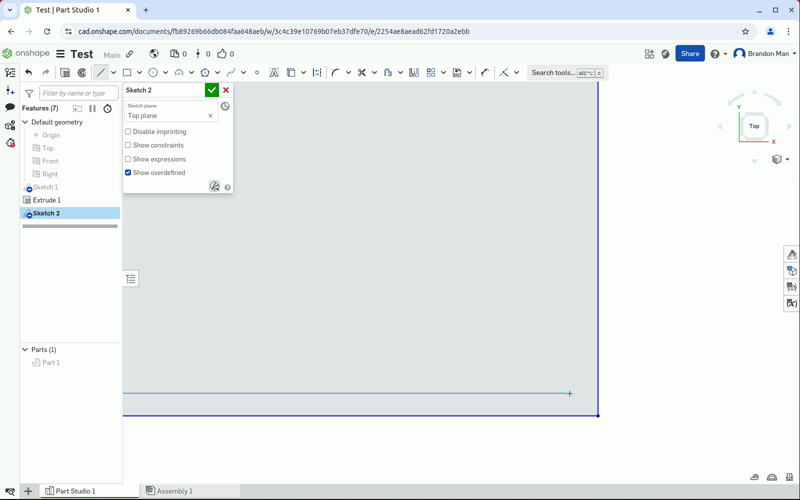
scroll(-6)
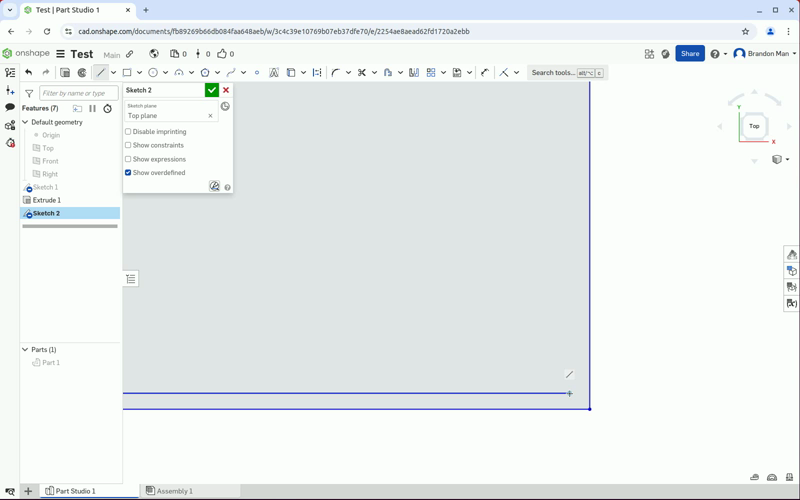
scroll(-6)
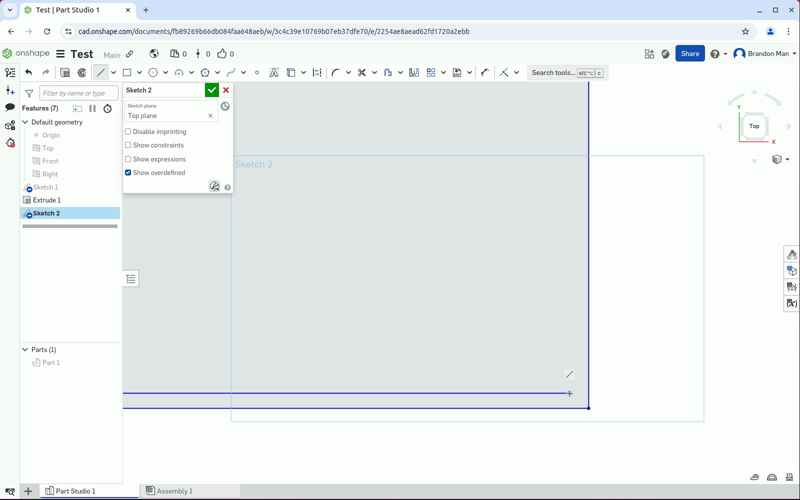
scroll(-6)
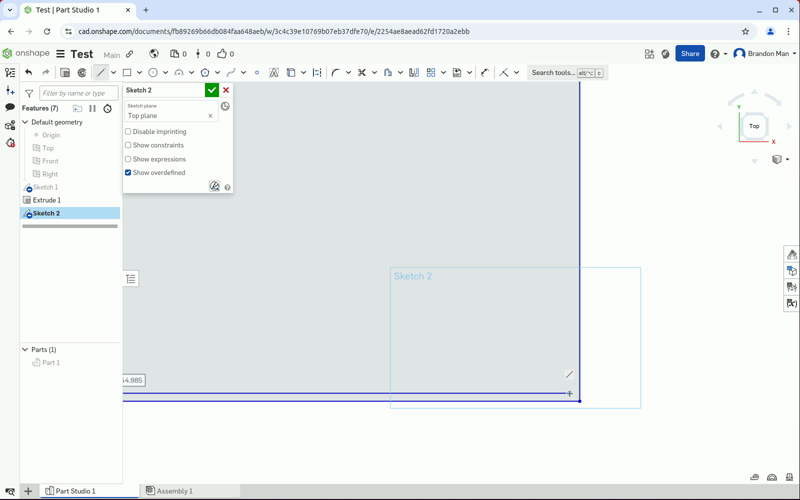
scroll(-6)
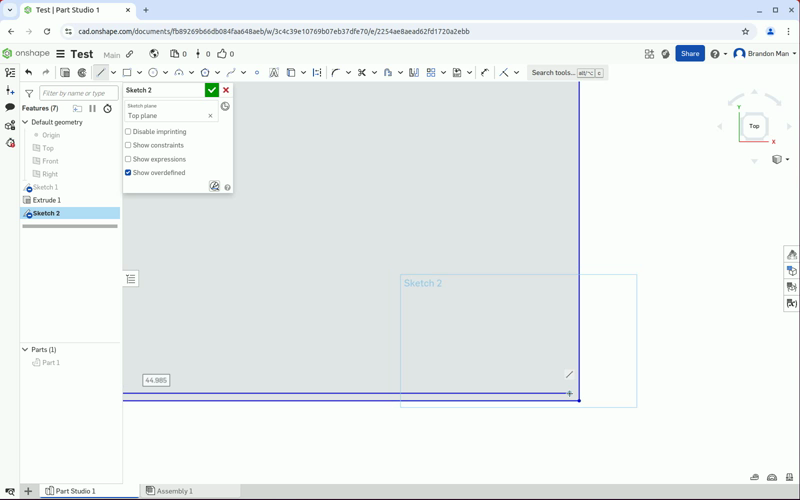
scroll(-6)
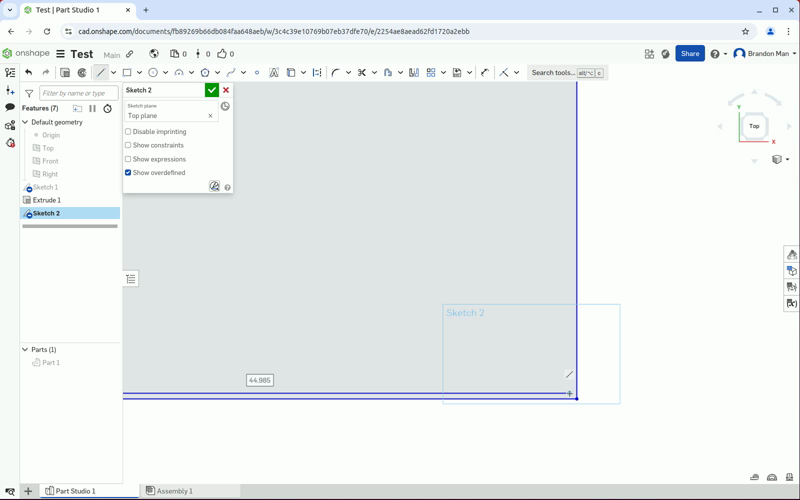
scroll(-6)
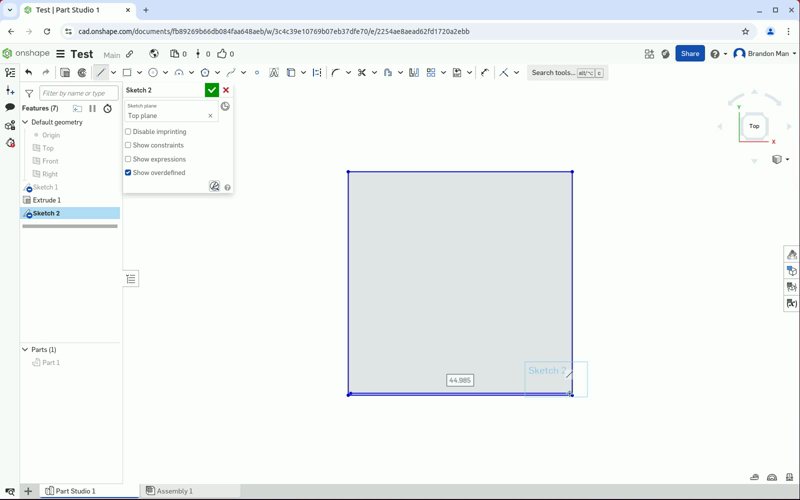
key_up(shift)
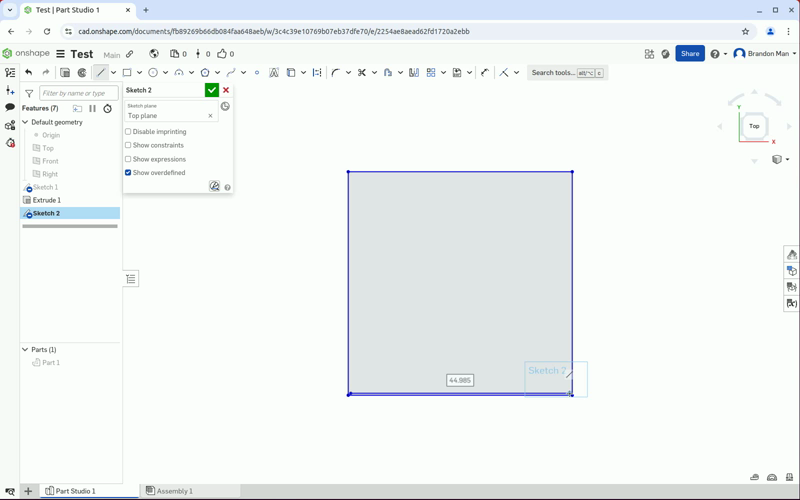
key_down(shift)
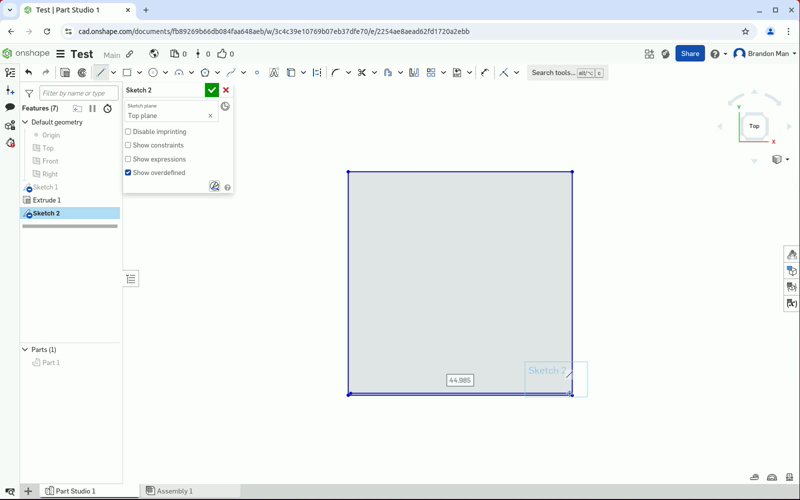
mouse_move(569, 174)
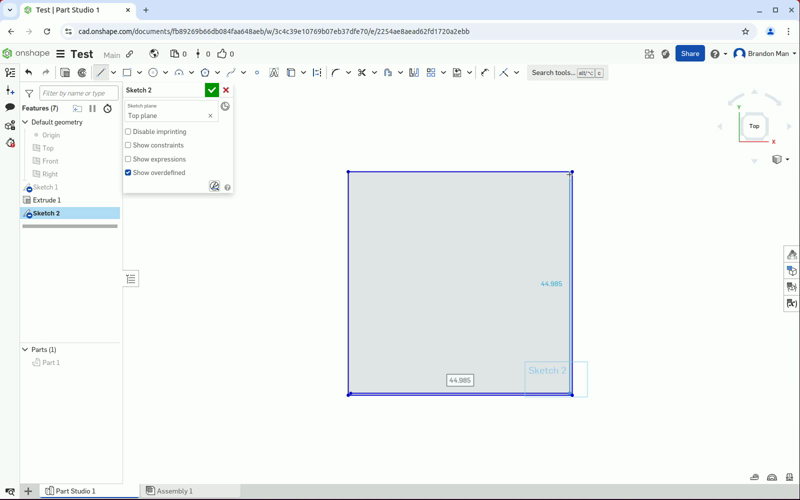
scroll(6)
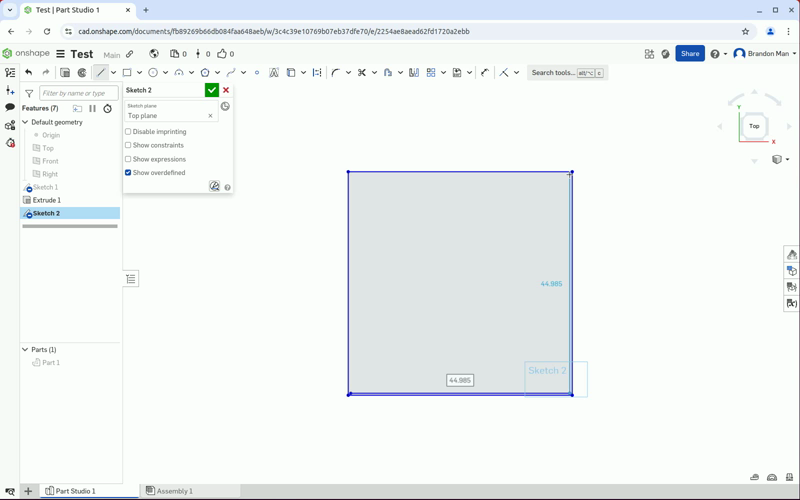
scroll(6)
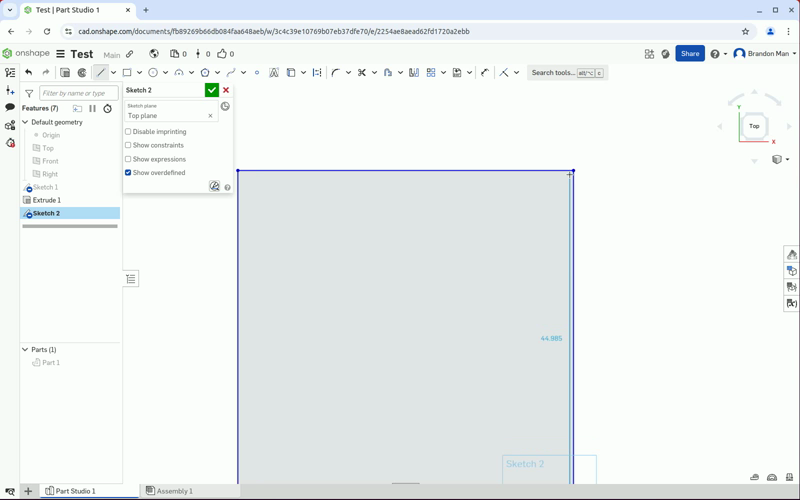
scroll(6)
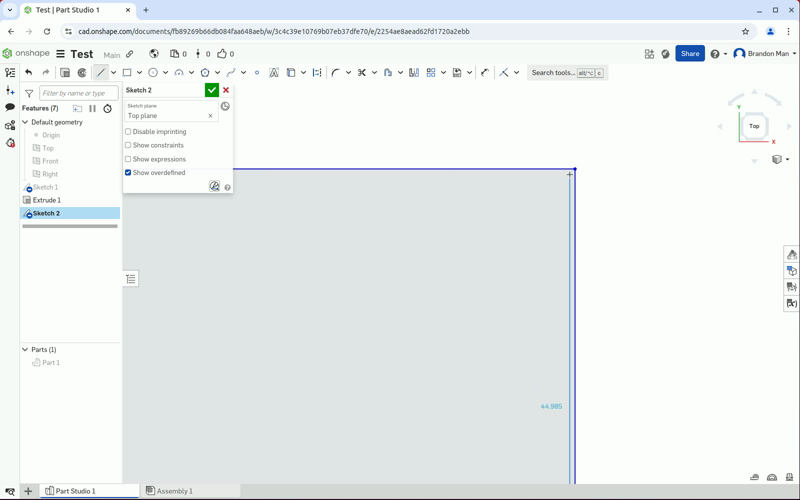
scroll(6)
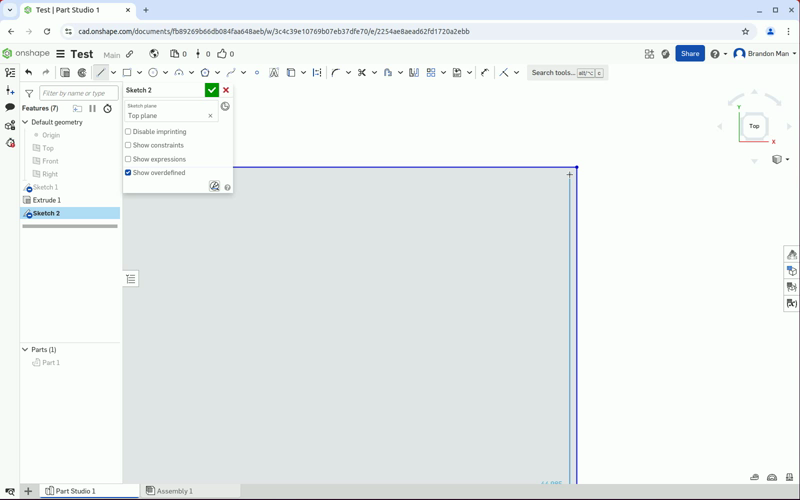
scroll(6)
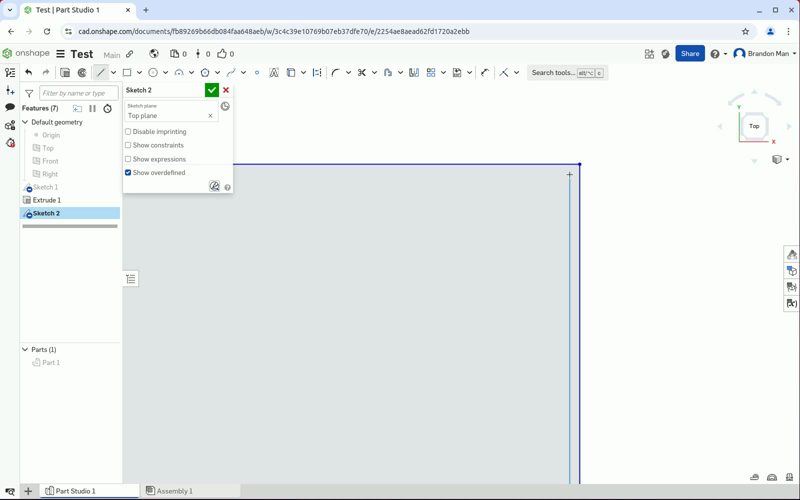
scroll(6)
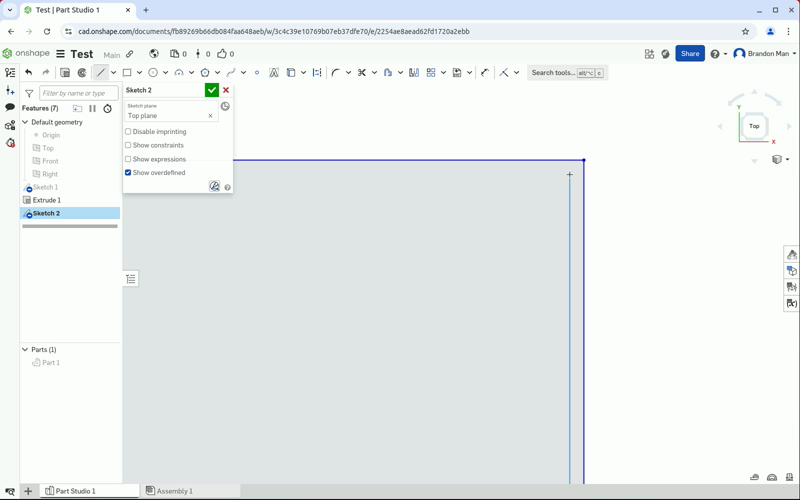
scroll(6)
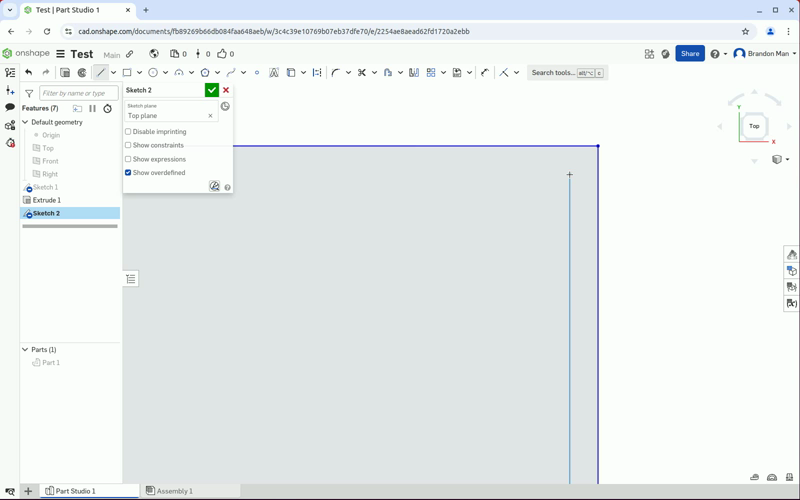
click(569, 174)
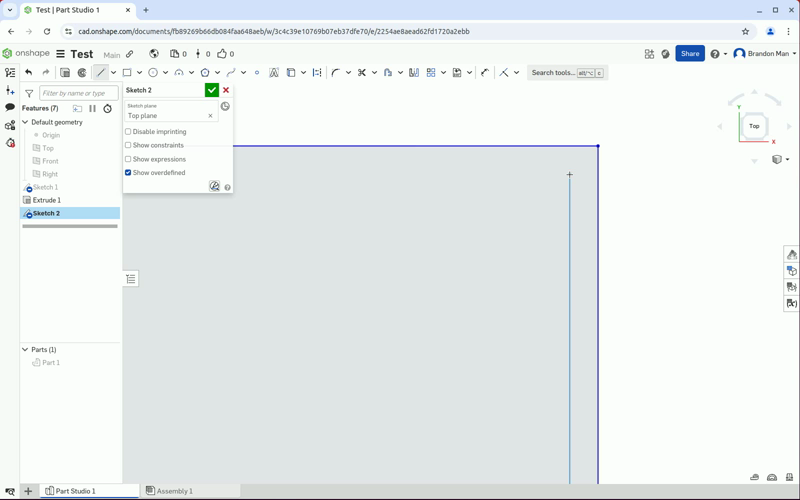
scroll(-6)
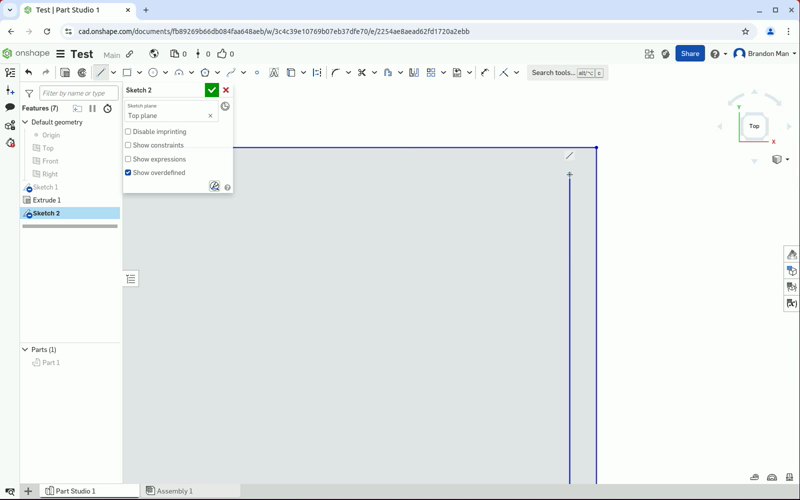
scroll(-6)
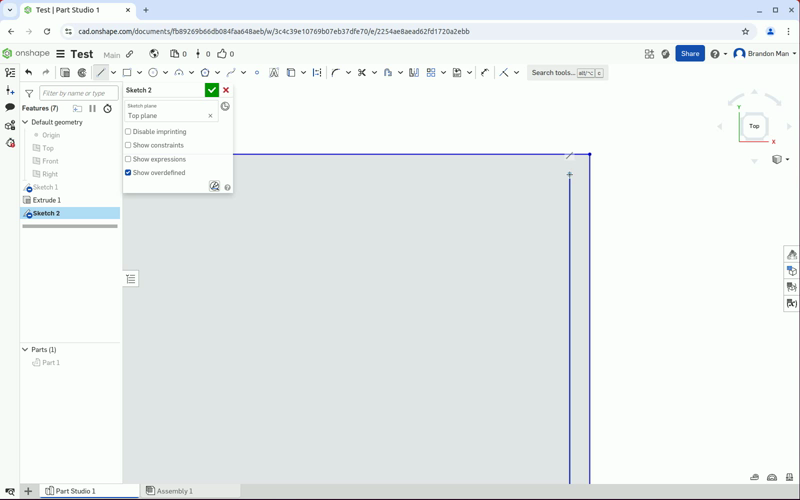
scroll(-6)
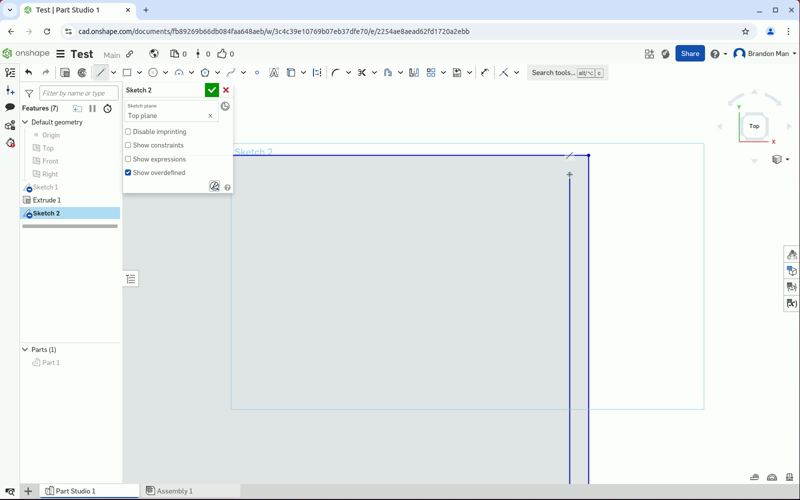
scroll(-6)
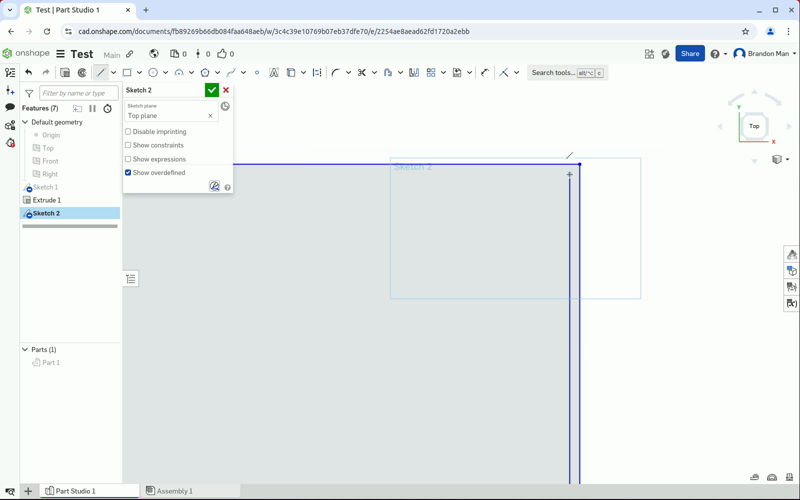
scroll(-6)
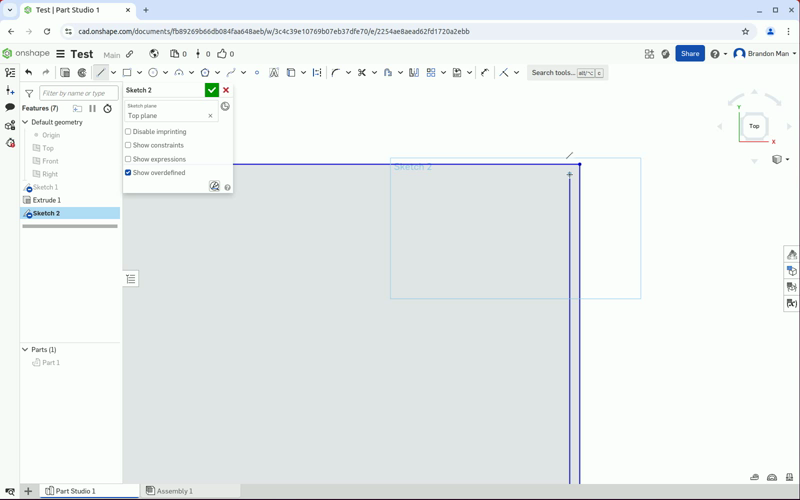
scroll(-6)
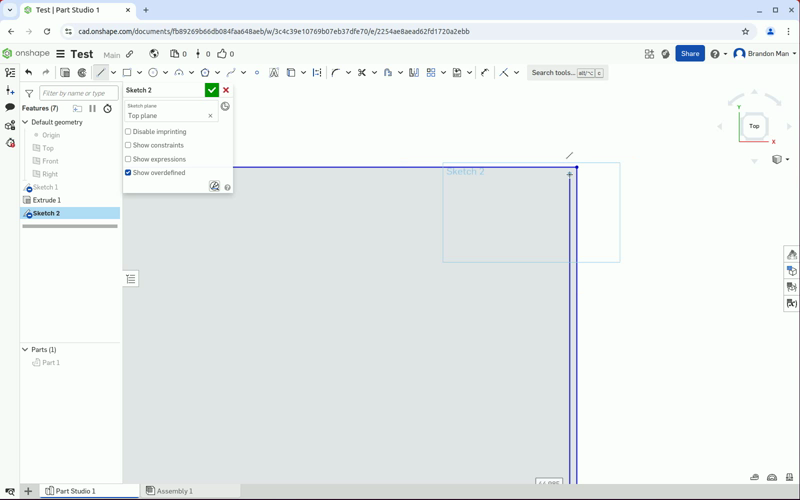
scroll(-6)
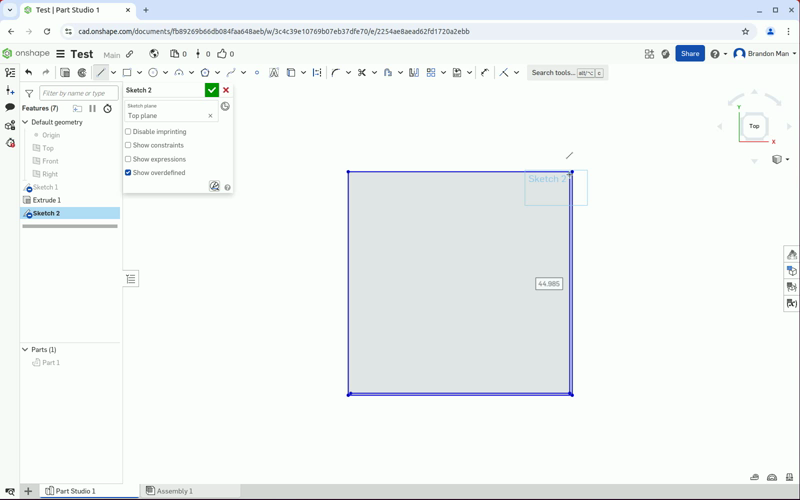
key_up(shift)
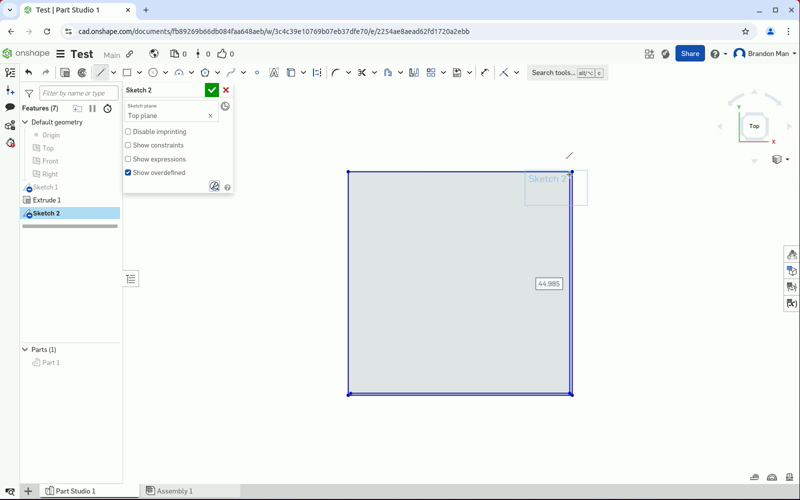
key_down(shift)
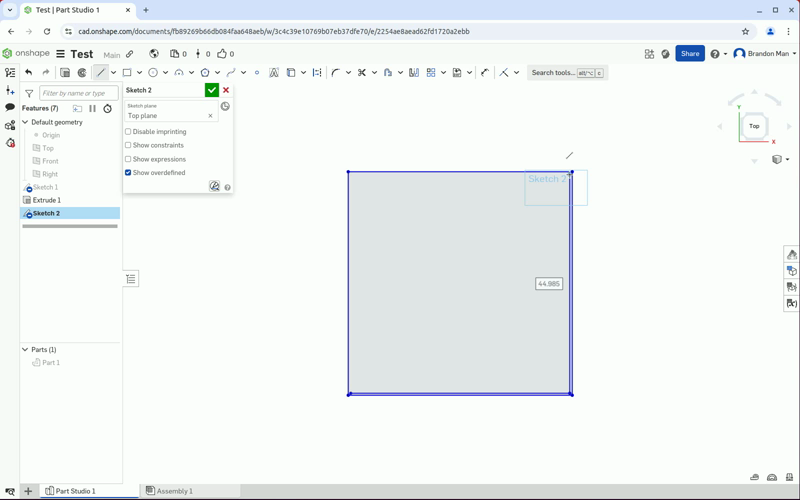
mouse_move(350, 174)
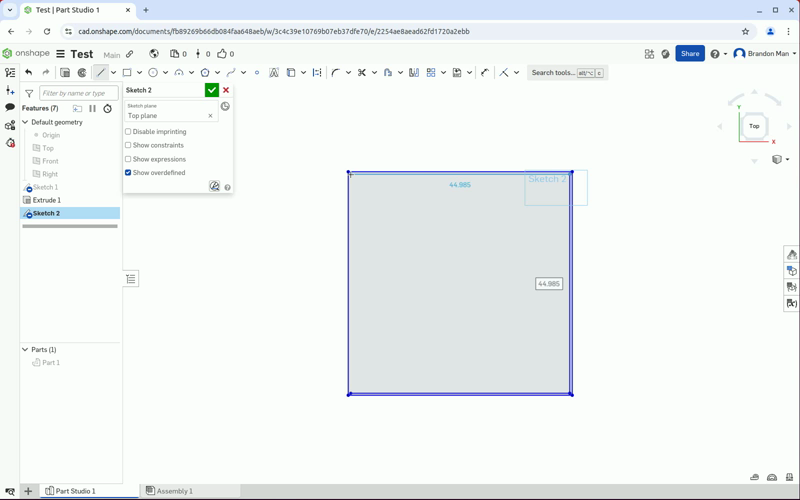
scroll(6)
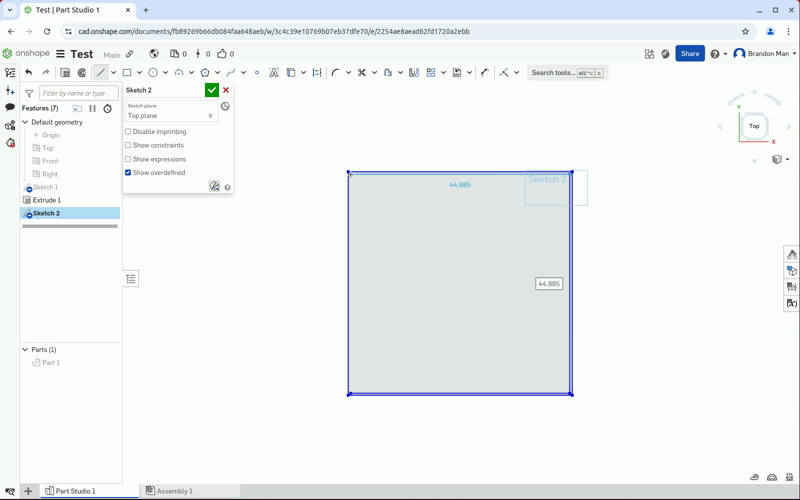
scroll(6)
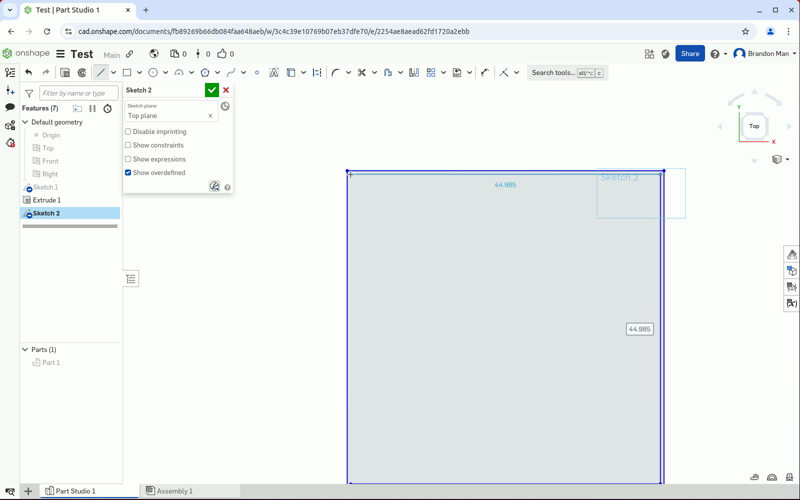
scroll(6)
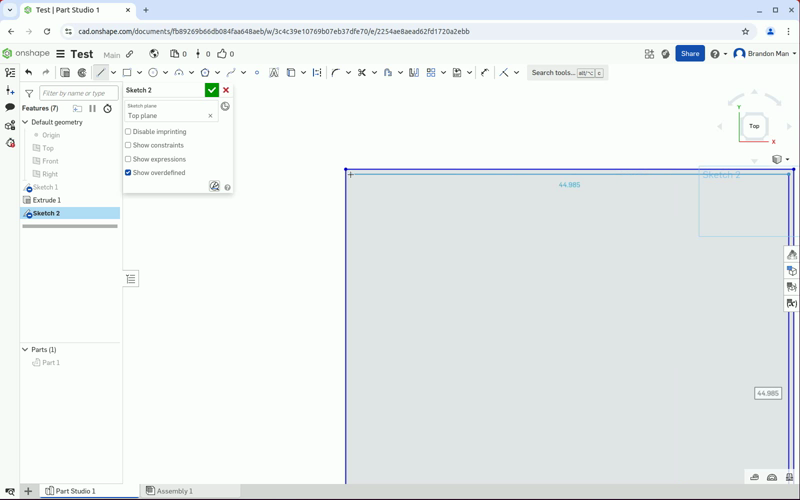
scroll(6)
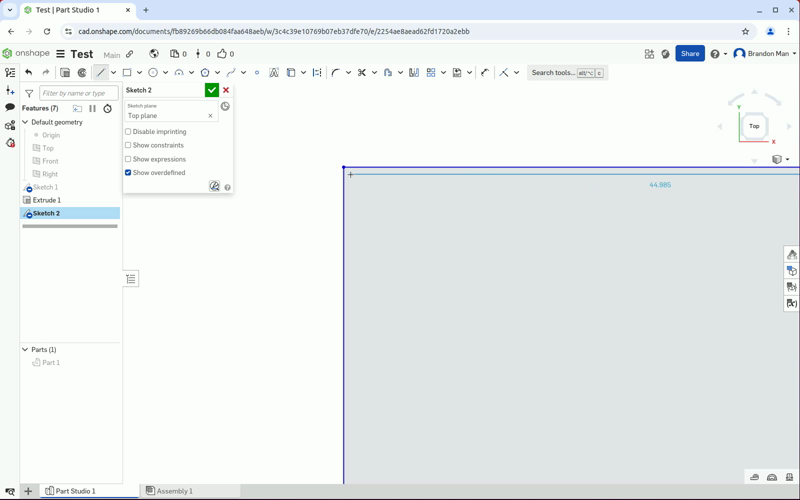
scroll(6)
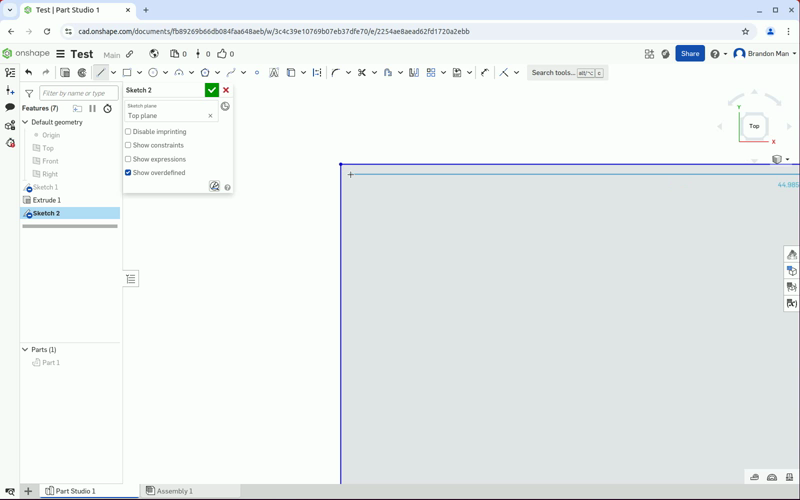
scroll(6)
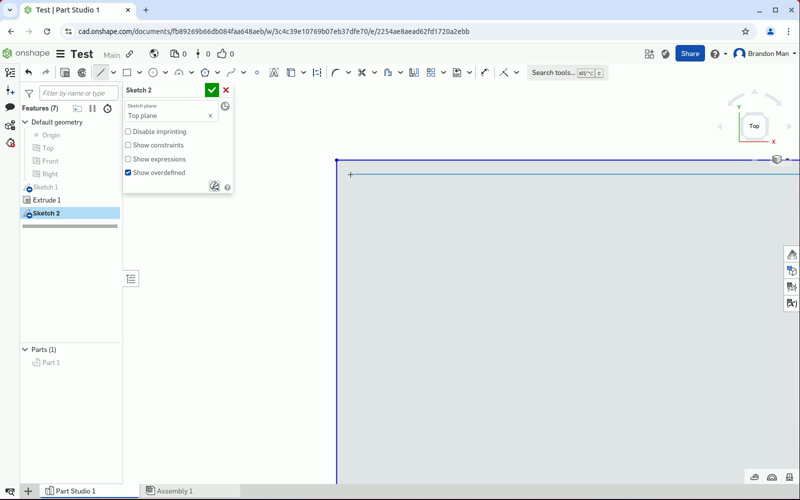
scroll(6)
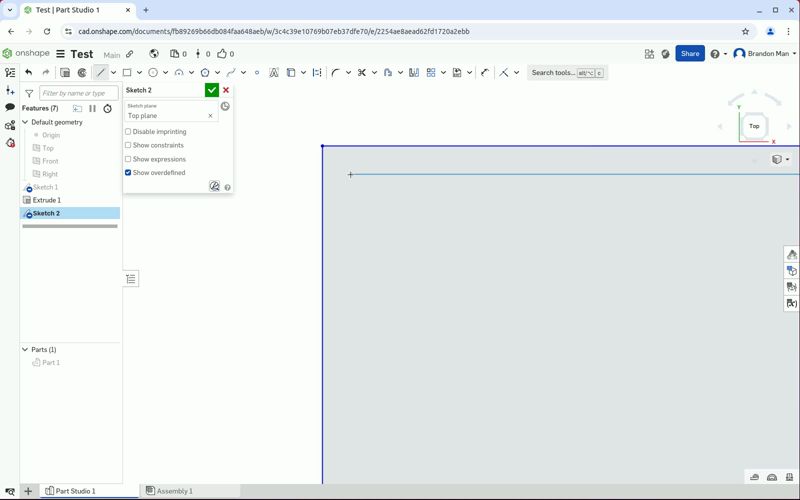
click(350, 174)
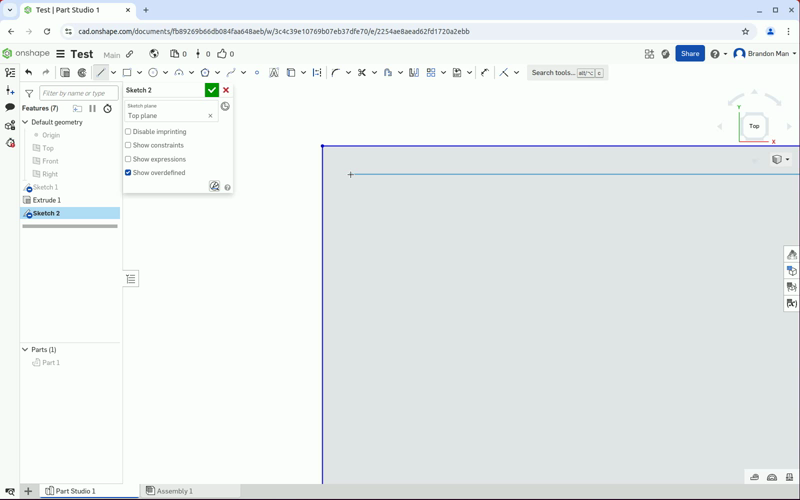
scroll(-6)
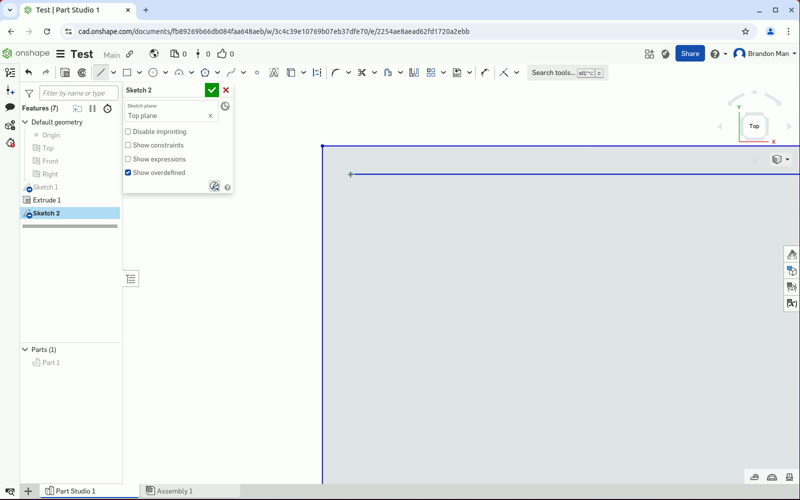
scroll(-6)
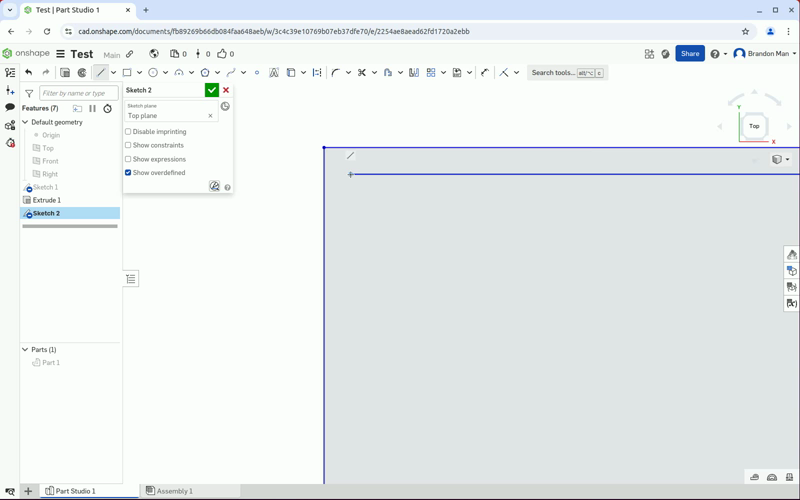
scroll(-6)
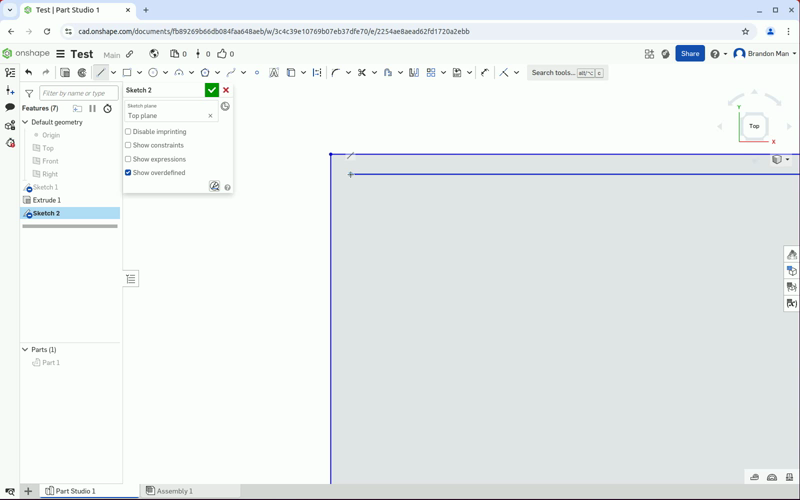
scroll(-6)
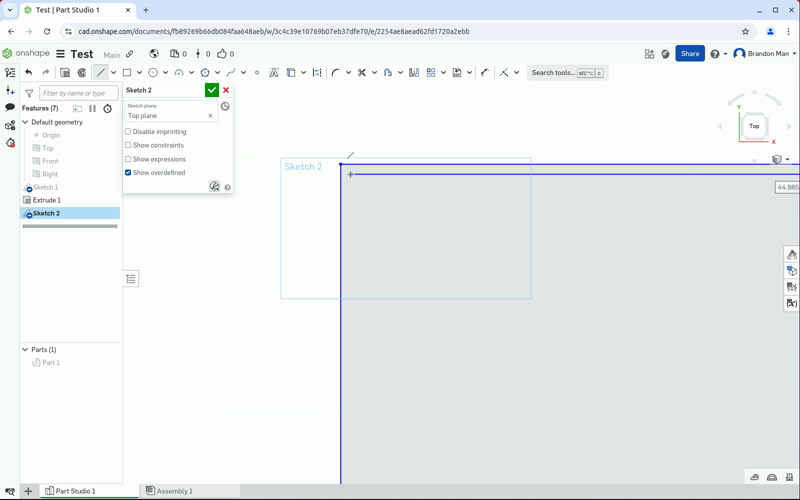
scroll(-6)
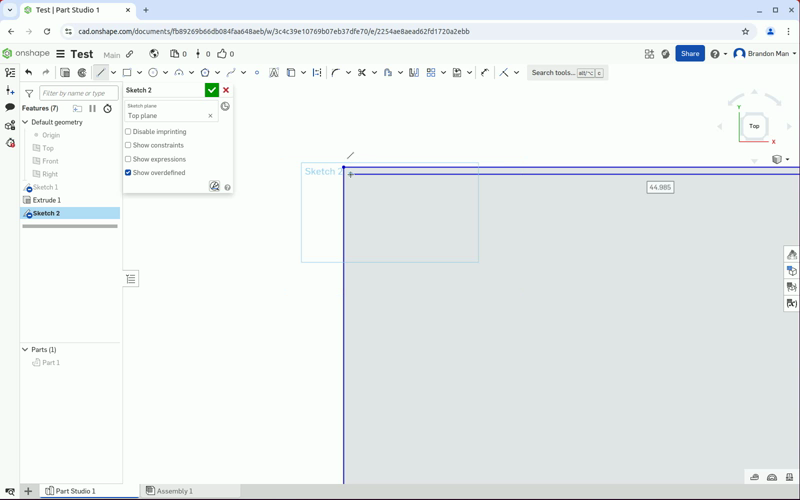
scroll(-6)
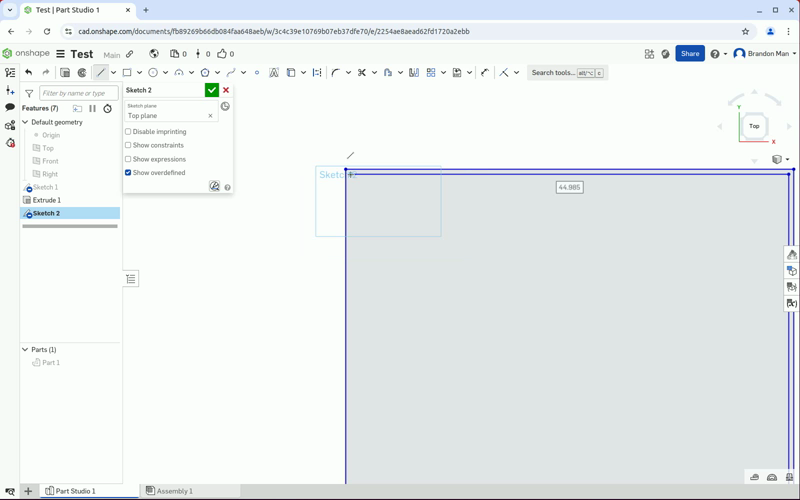
scroll(-6)
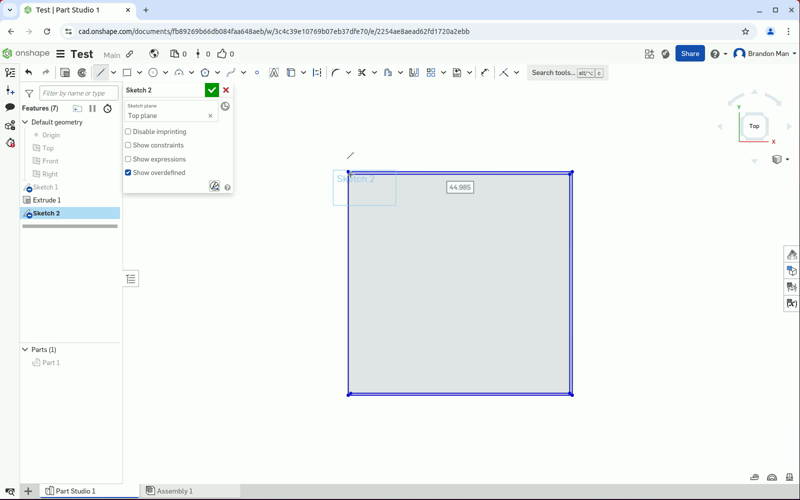
key_up(shift)
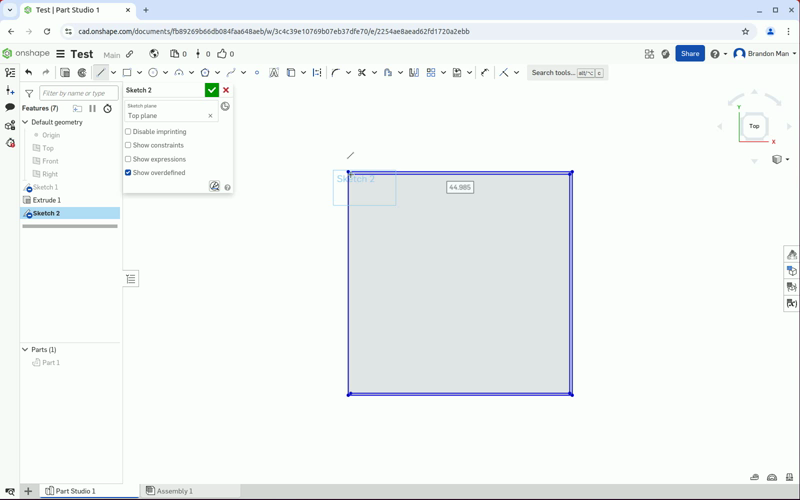
key_down(shift)
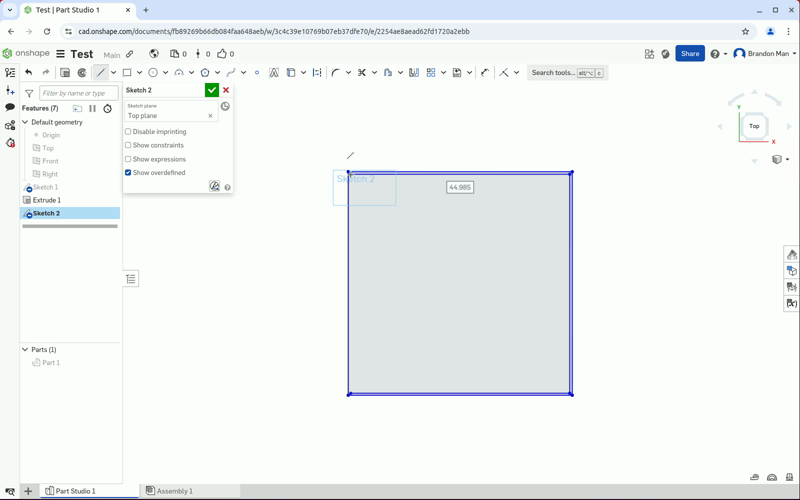
mouse_move(350, 393)
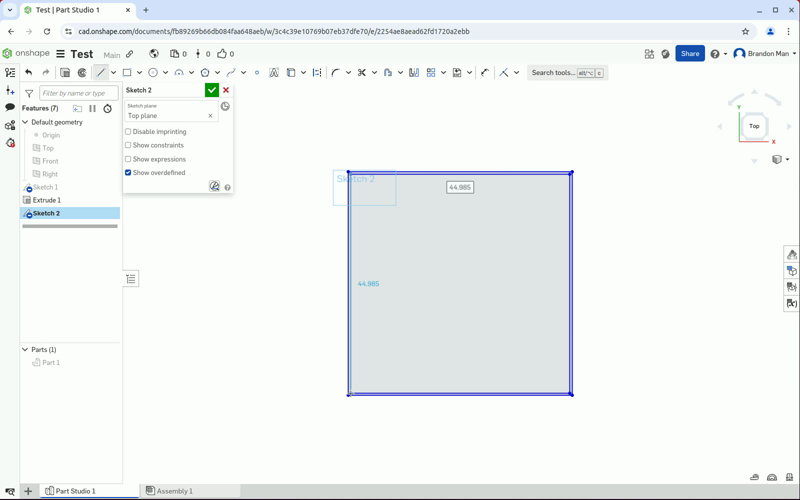
scroll(6)
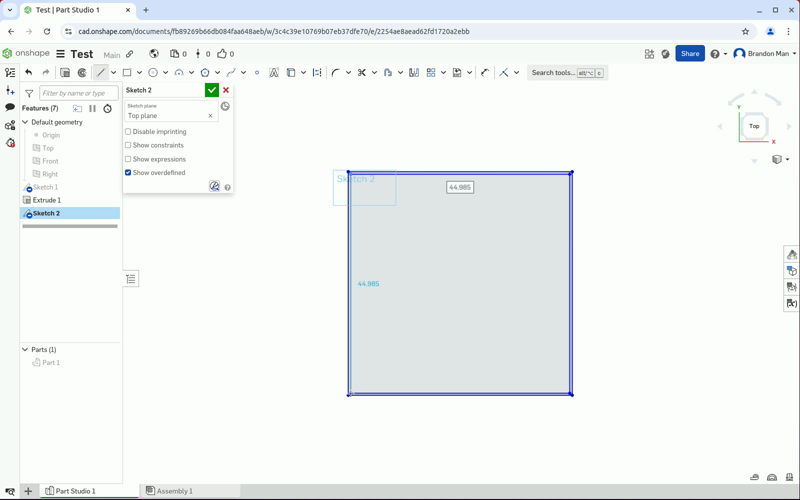
scroll(6)
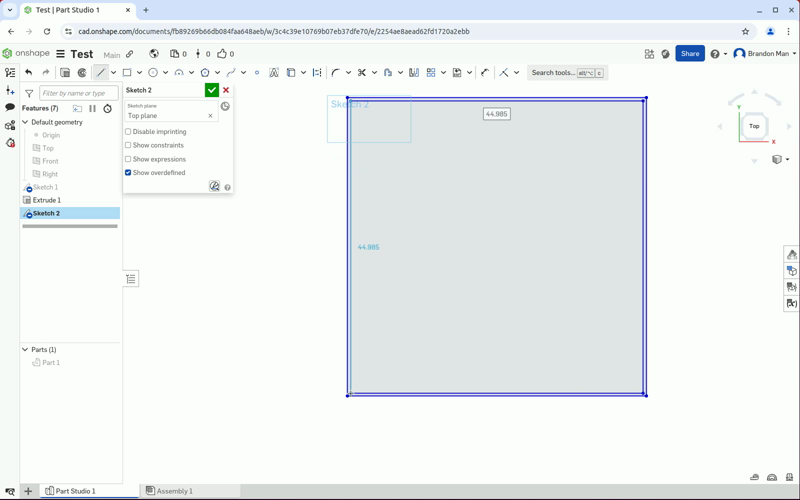
scroll(6)
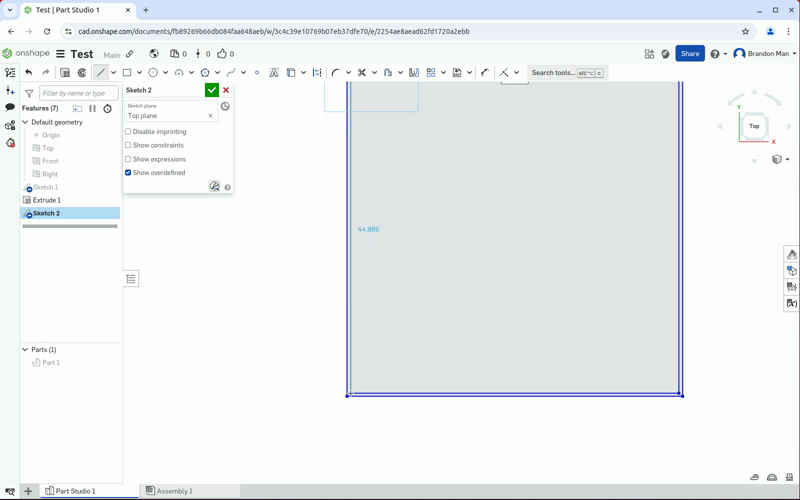
scroll(6)
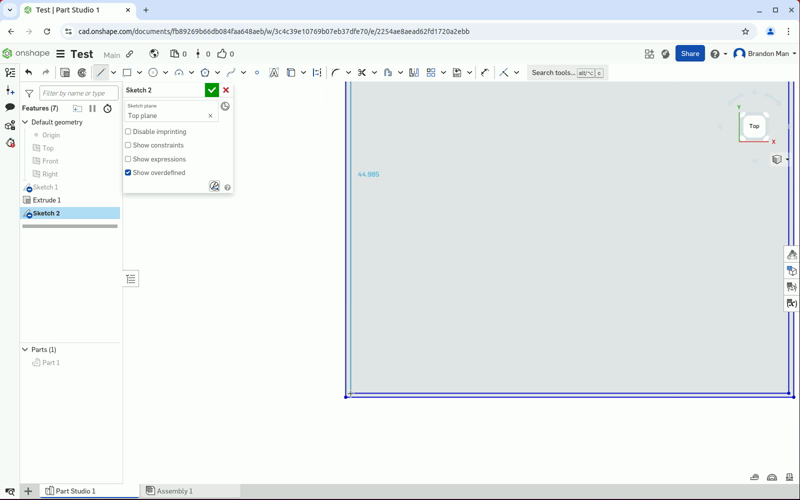
scroll(6)
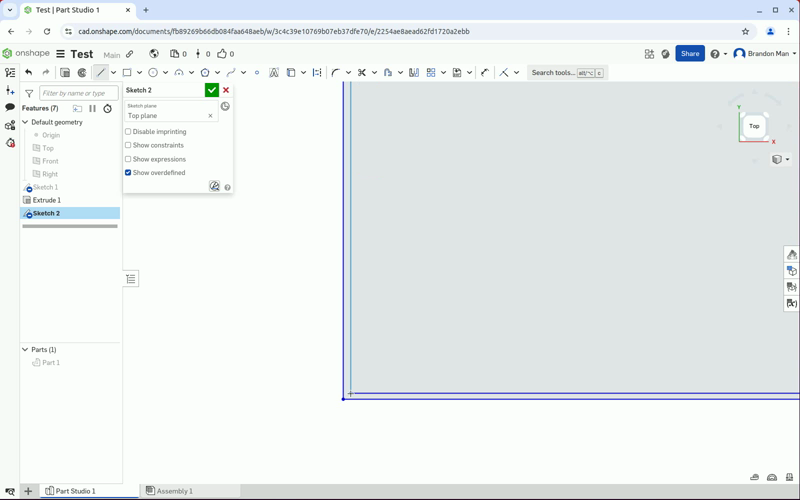
scroll(6)
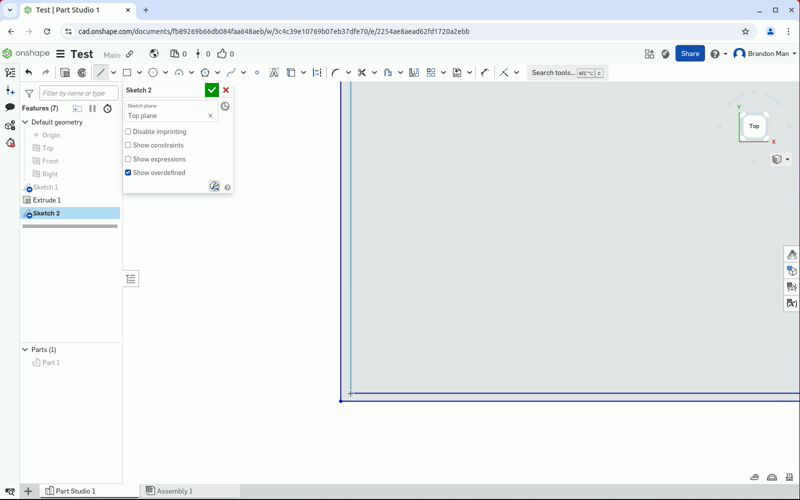
scroll(6)
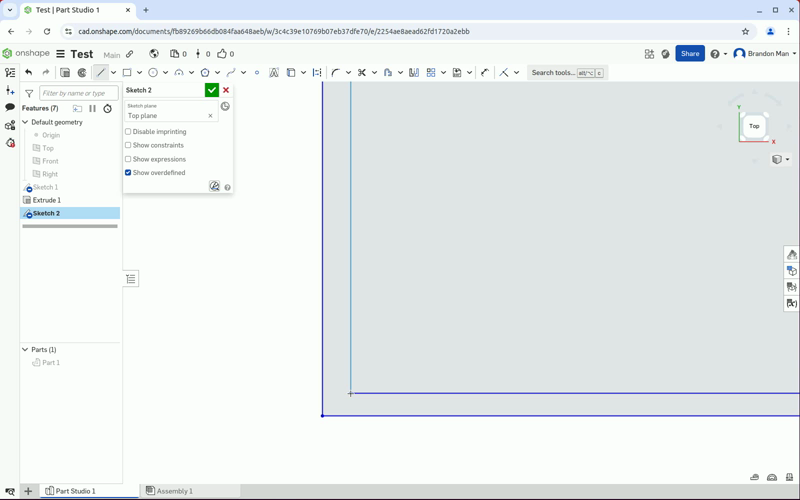
key_up(shift)
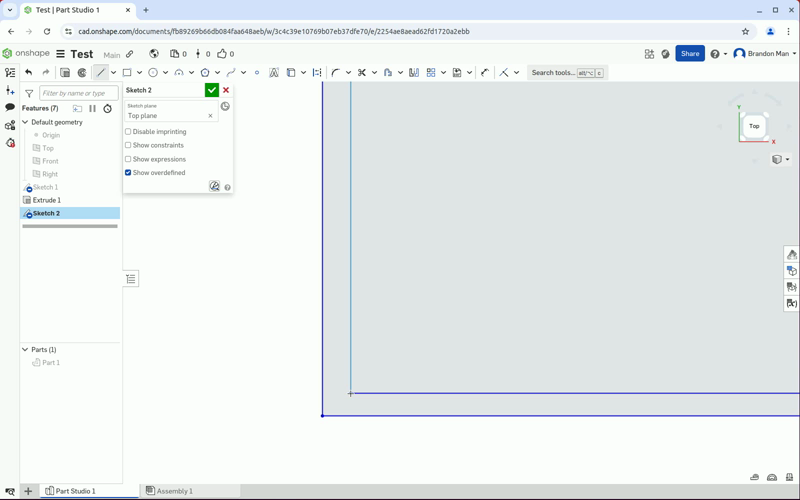
click(350, 393)
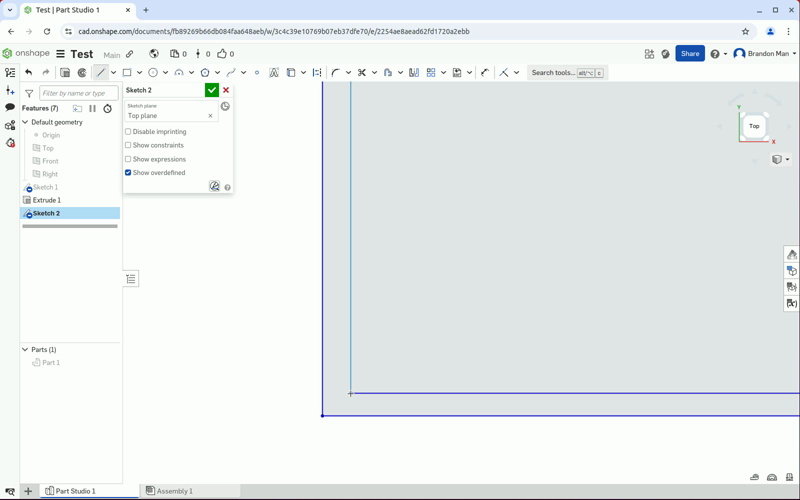
scroll(-6)
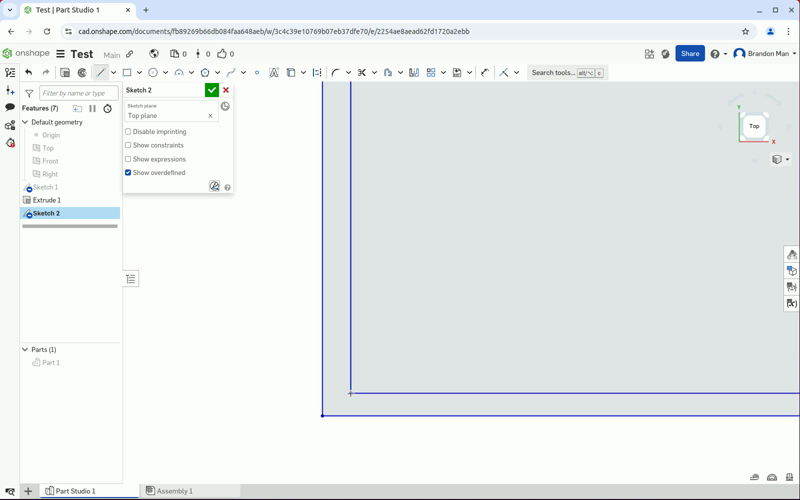
scroll(-6)
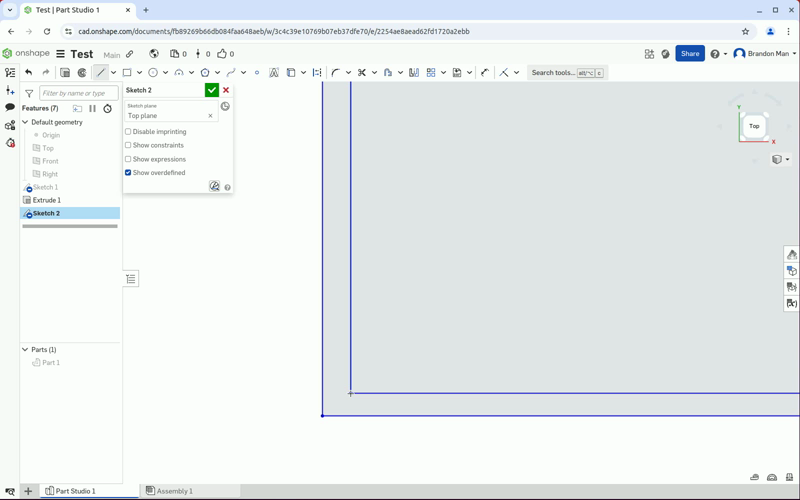
scroll(-6)
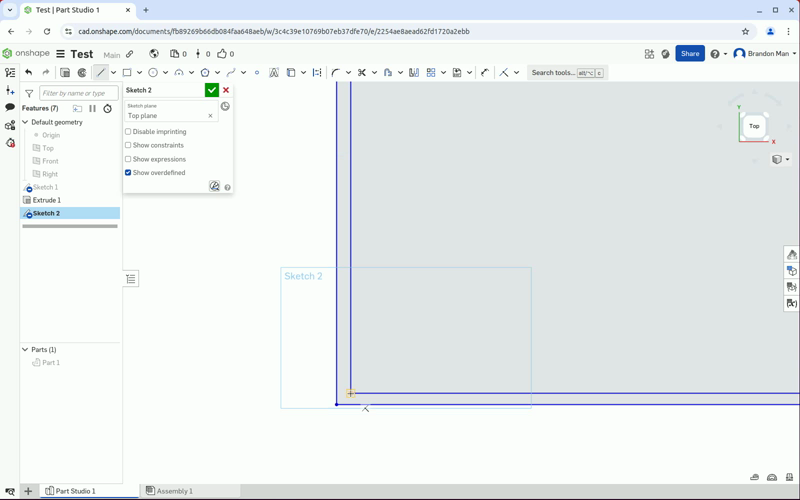
scroll(-6)
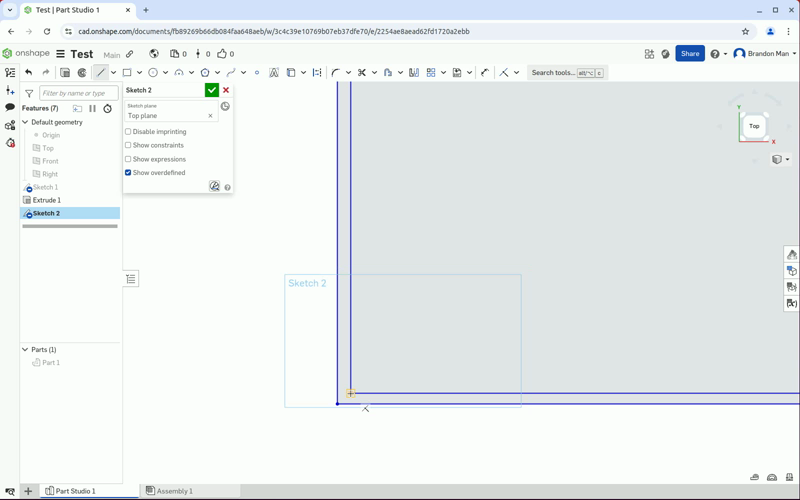
scroll(-6)
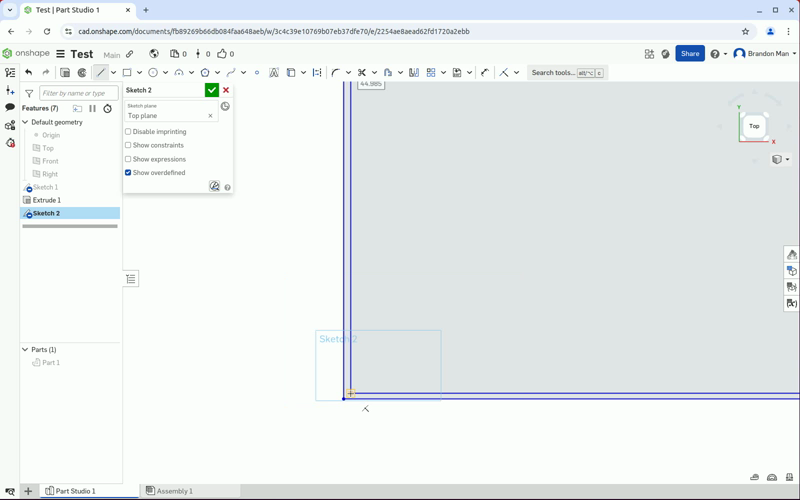
scroll(-6)
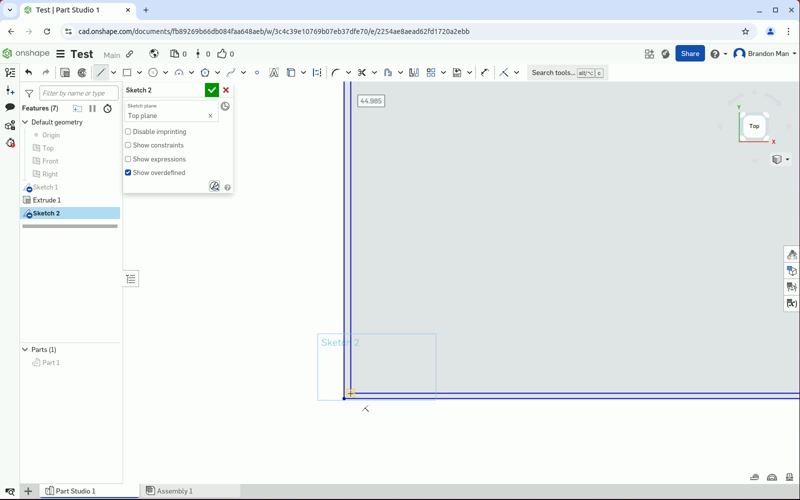
scroll(-6)
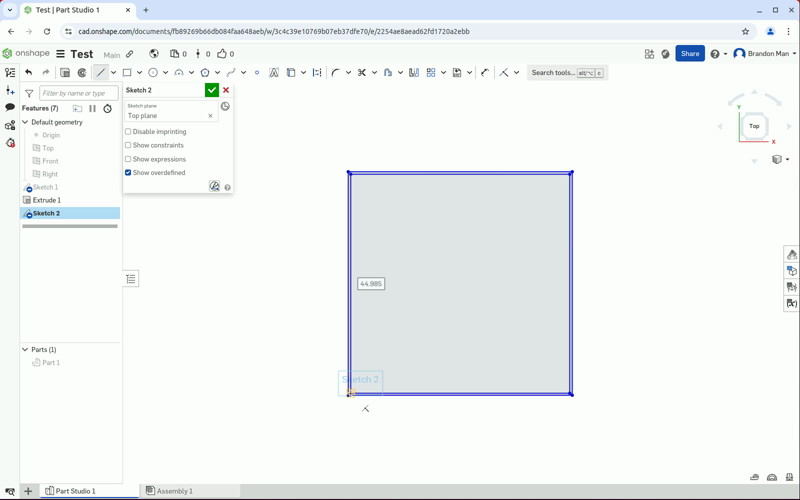
key(esc)
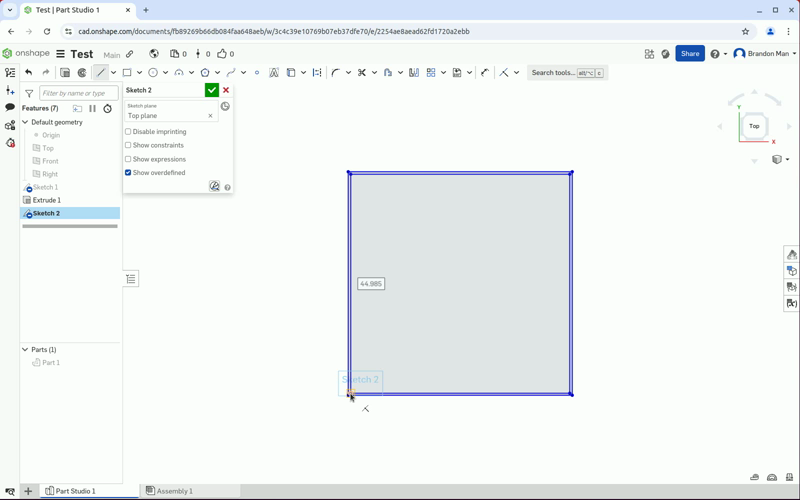
mouse_move(467, 394)
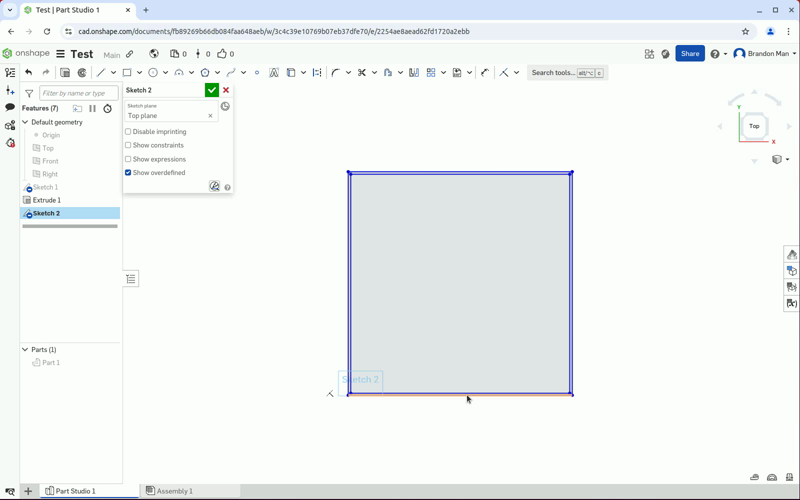
click(467, 394)
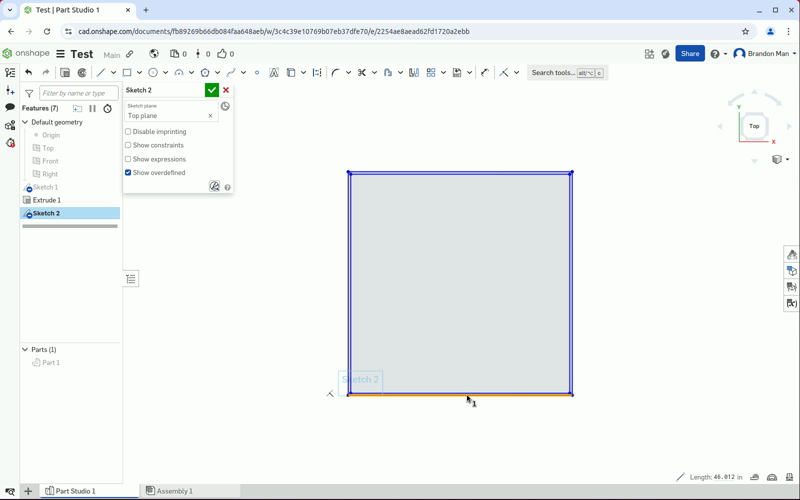
mouse_move(73, 352)
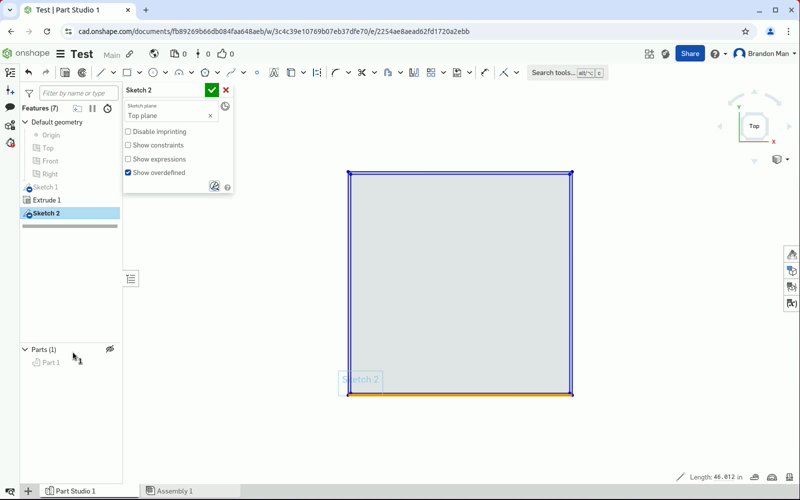
key(shift+y)
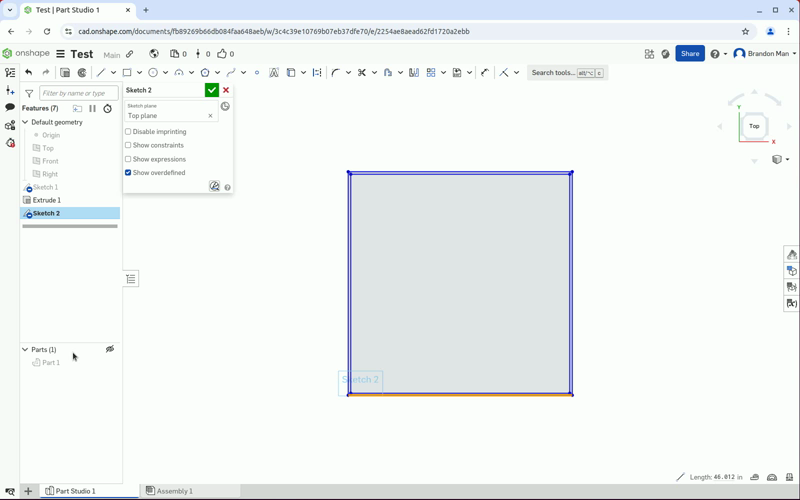
key(shift+e)
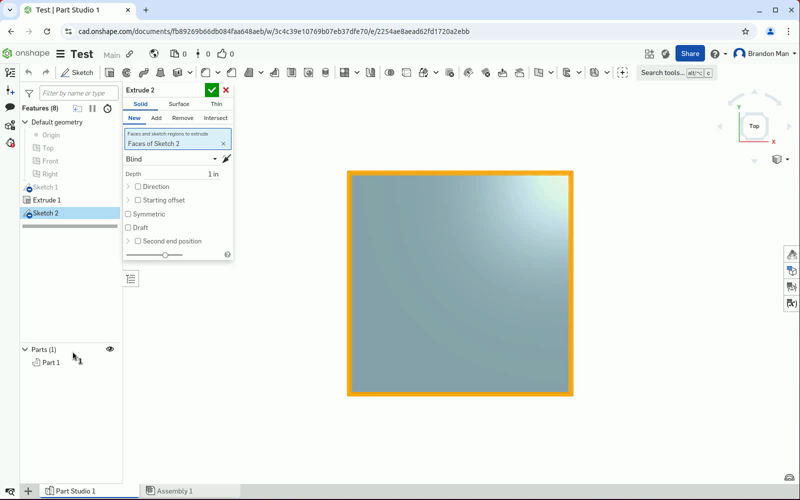
mouse_move(143, 106)
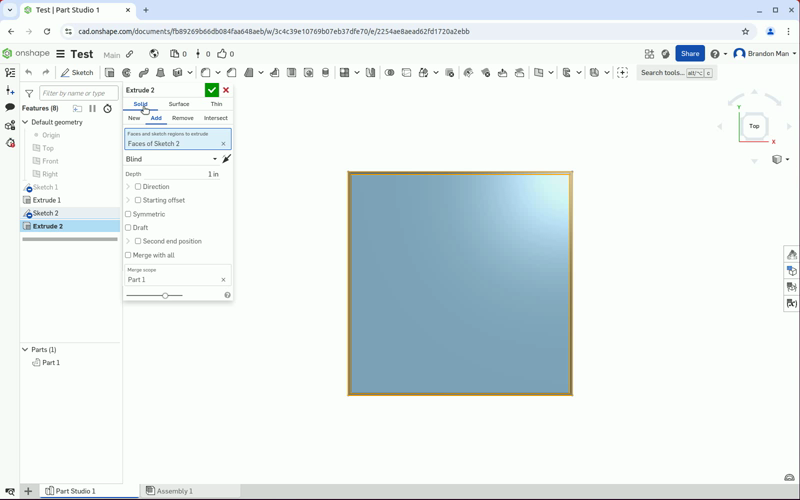
click(143, 106)
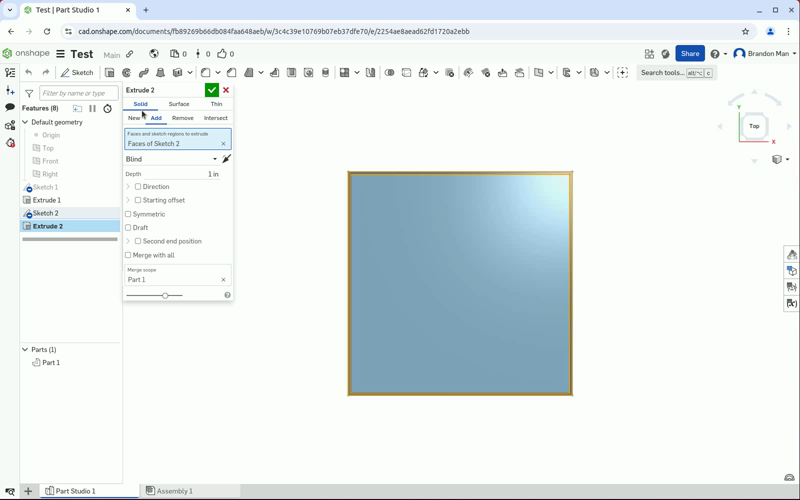
mouse_move(137, 120)
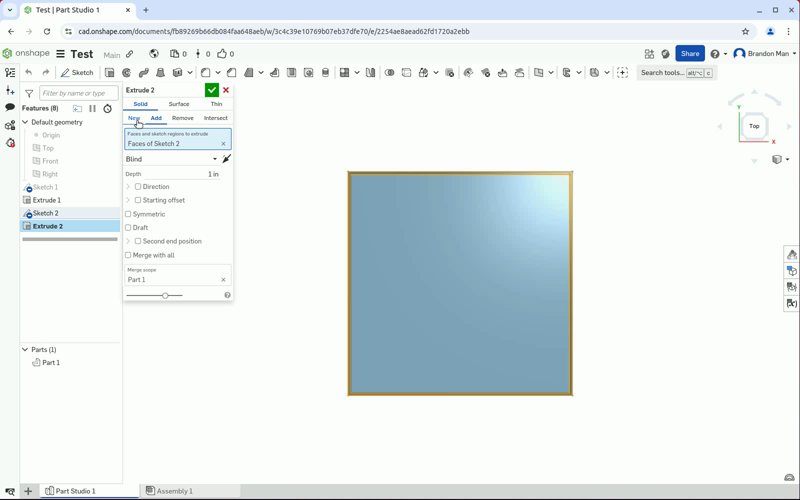
click(137, 120)
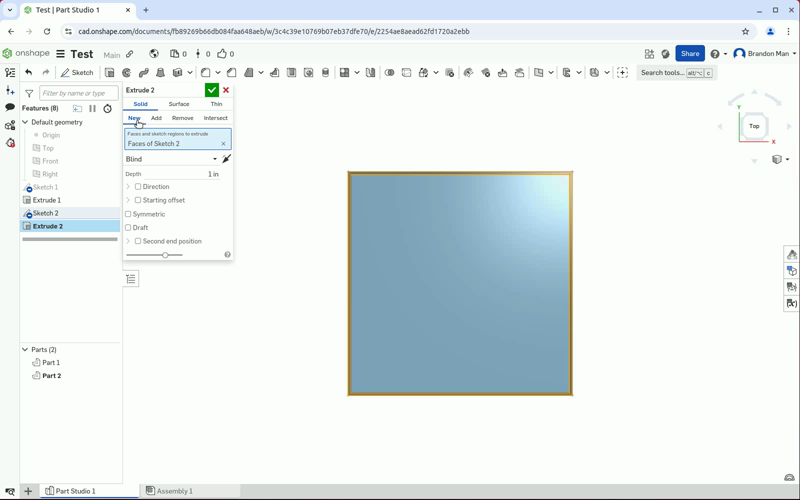
key(tab, 4)
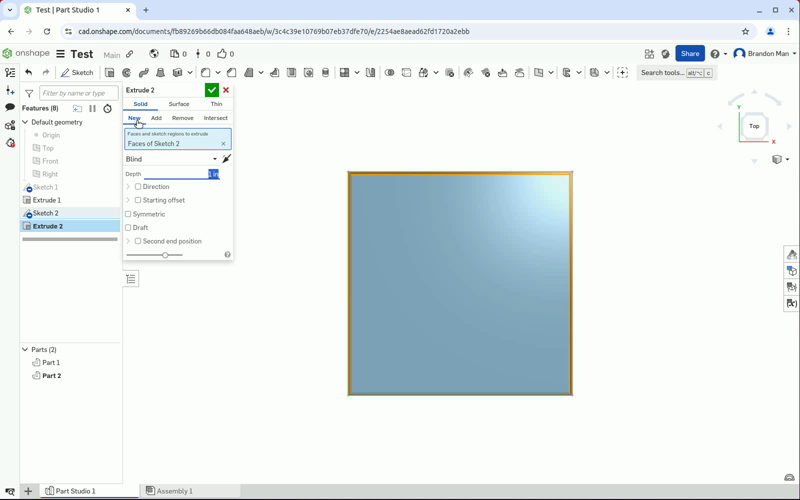
text(0.481)
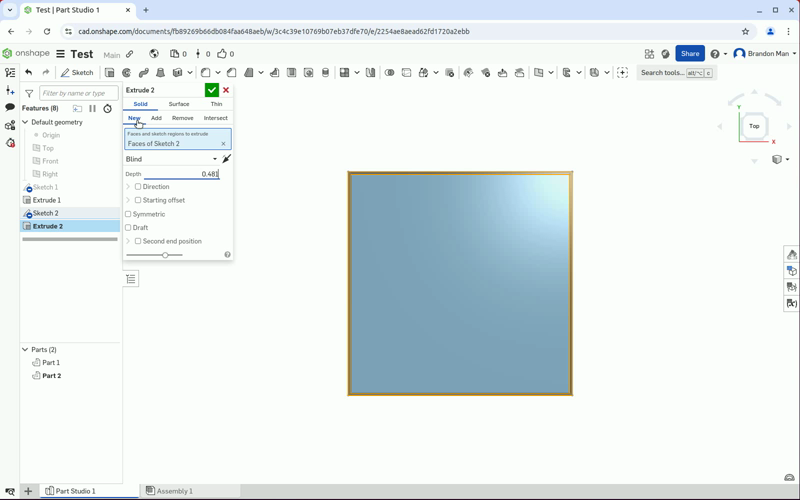
key(enter)
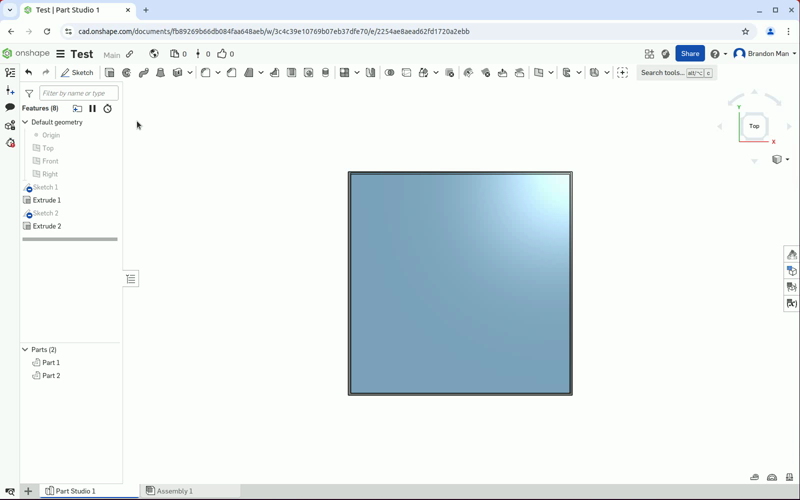
key(shift+h)
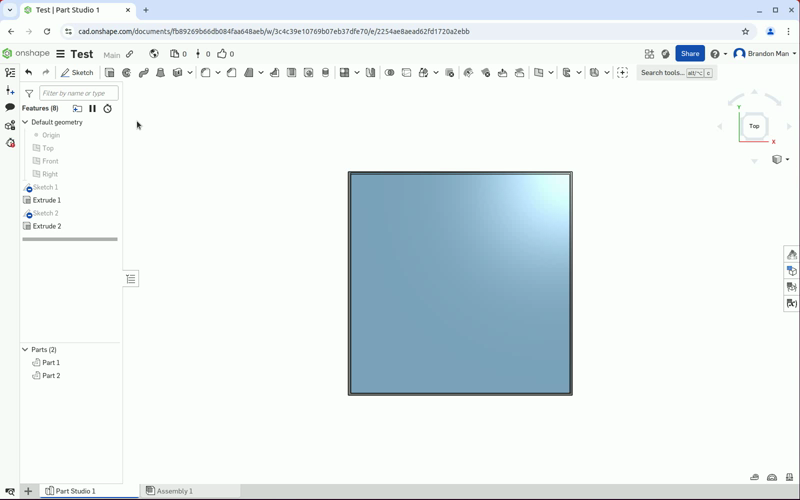
key(shift+h)
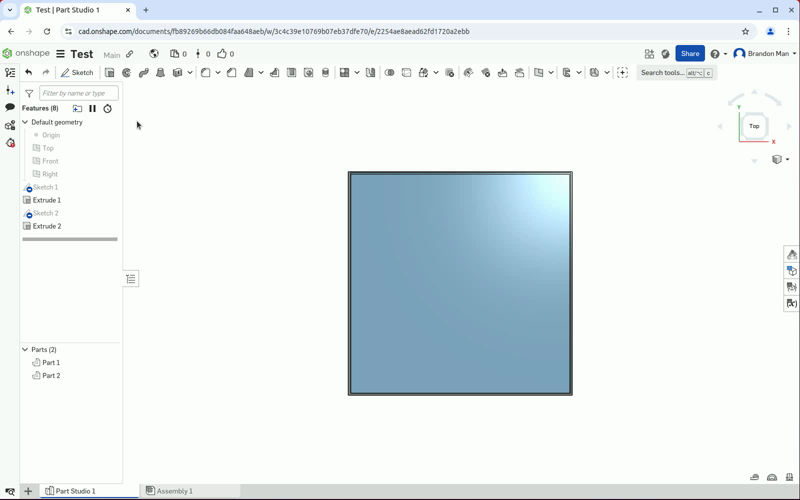
mouse_move(73, 189)
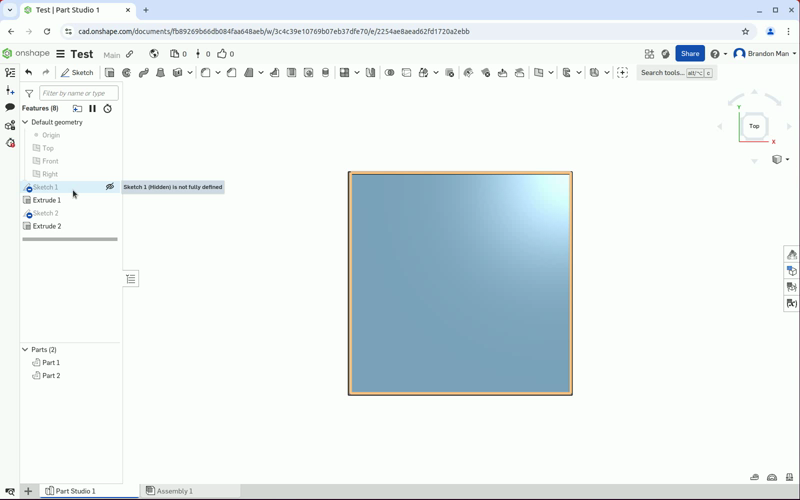
click(73, 189)
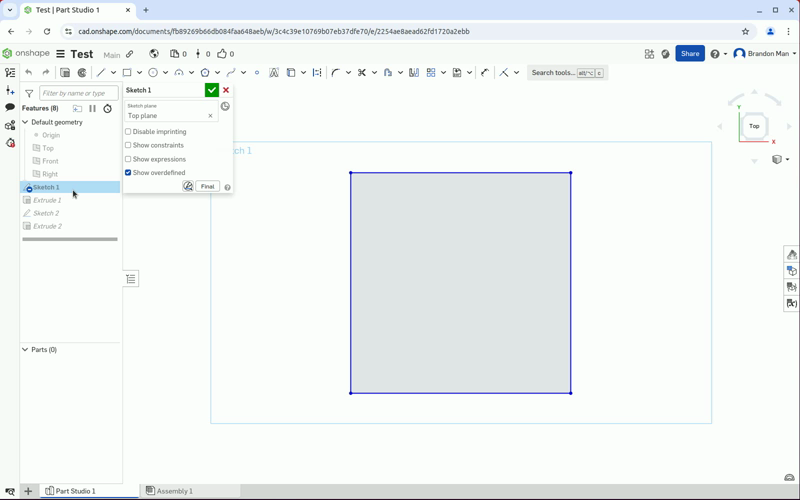
mouse_move(229, 92)
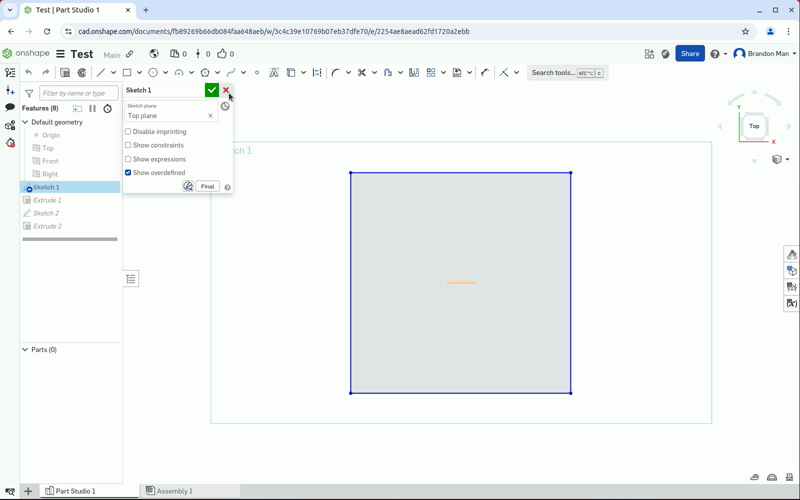
click(229, 92)
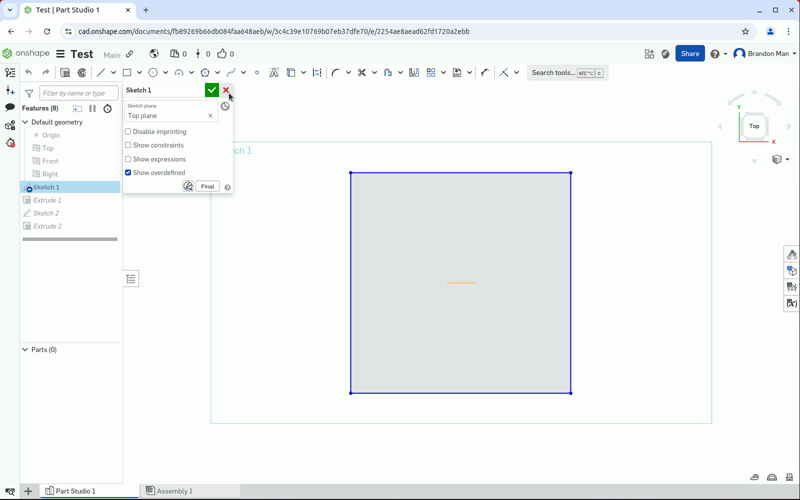
key(shift+s)
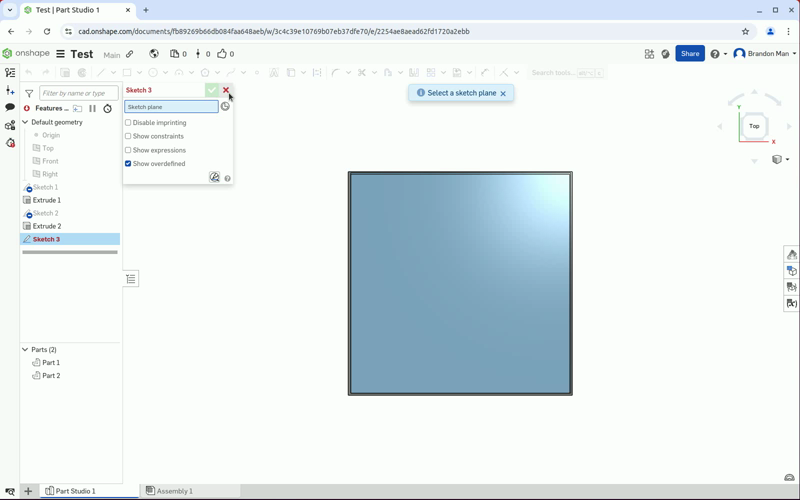
mouse_move(73, 150)
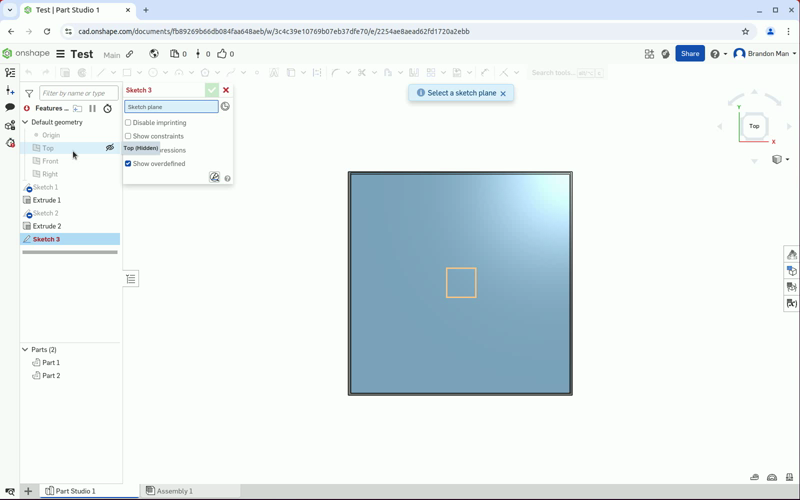
click(73, 150)
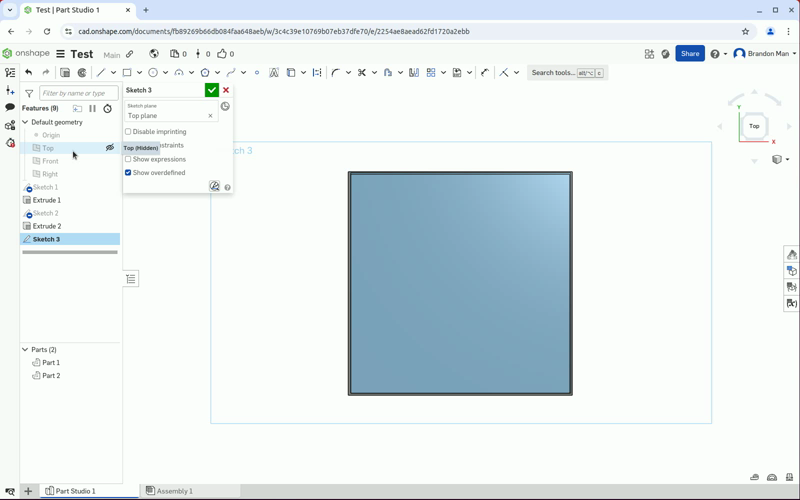
mouse_move(73, 352)
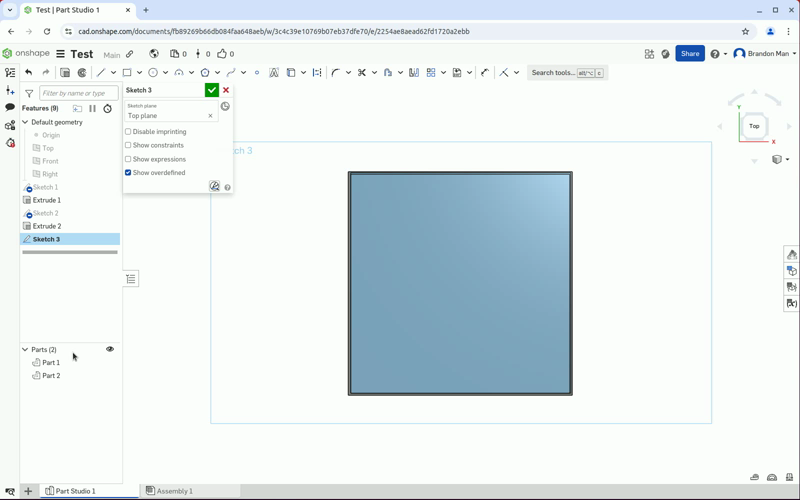
key(y)
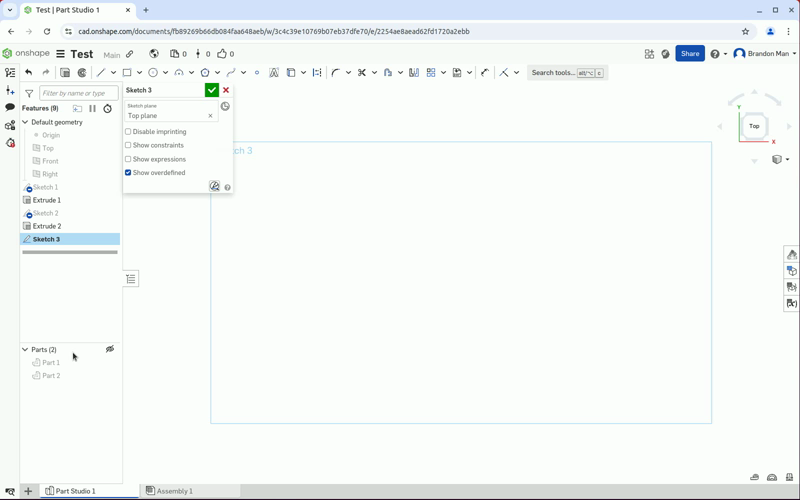
key(l)
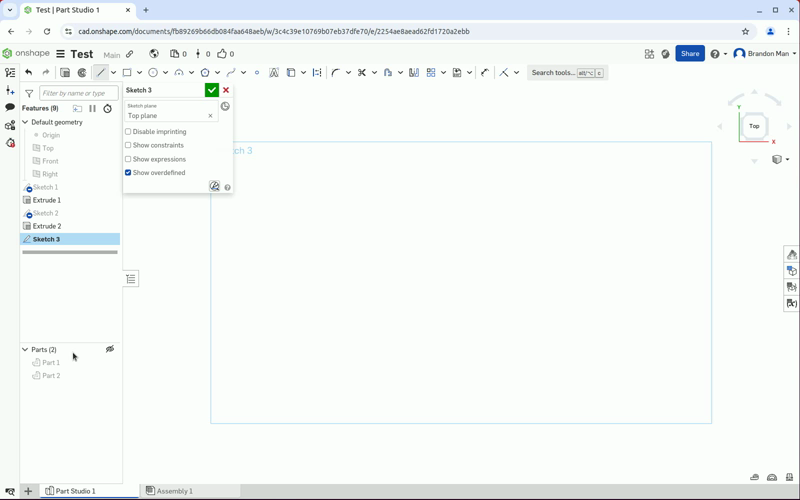
key_down(shift)
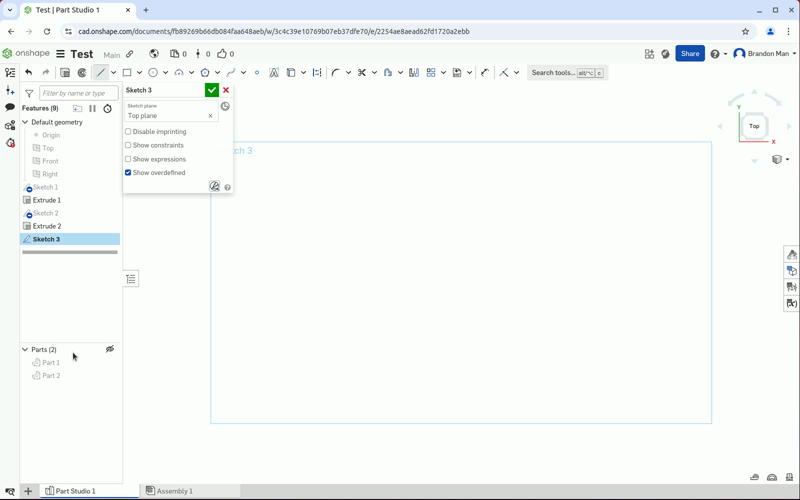
mouse_move(348, 395)
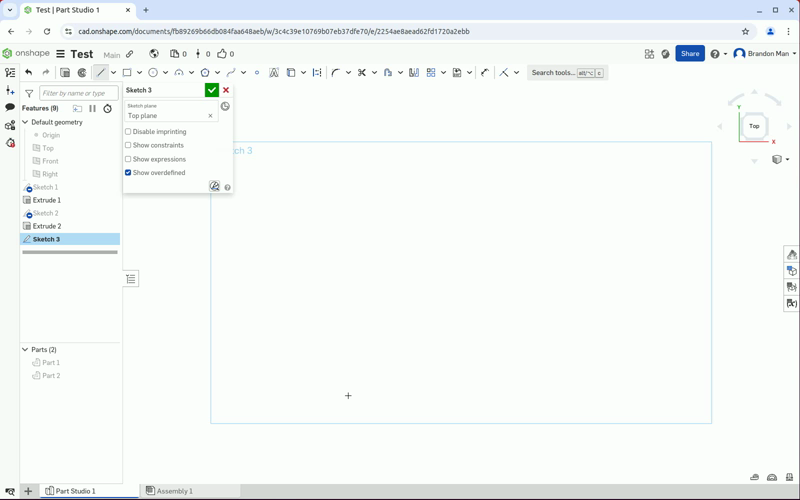
click(348, 395)
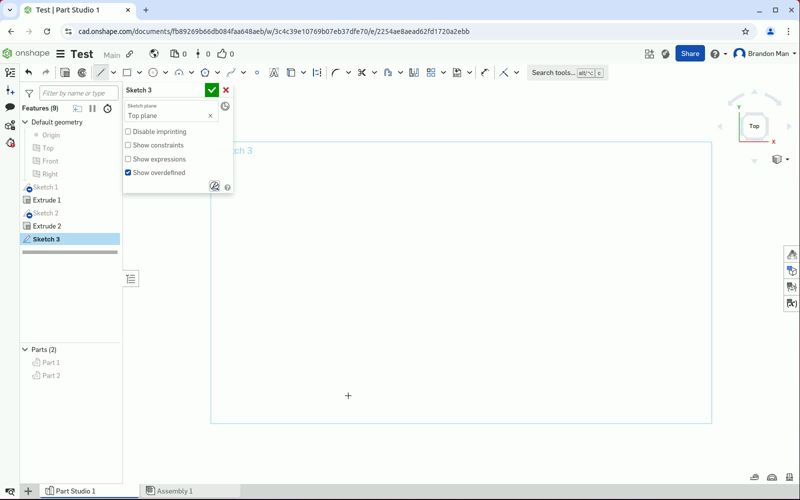
key_up(shift)
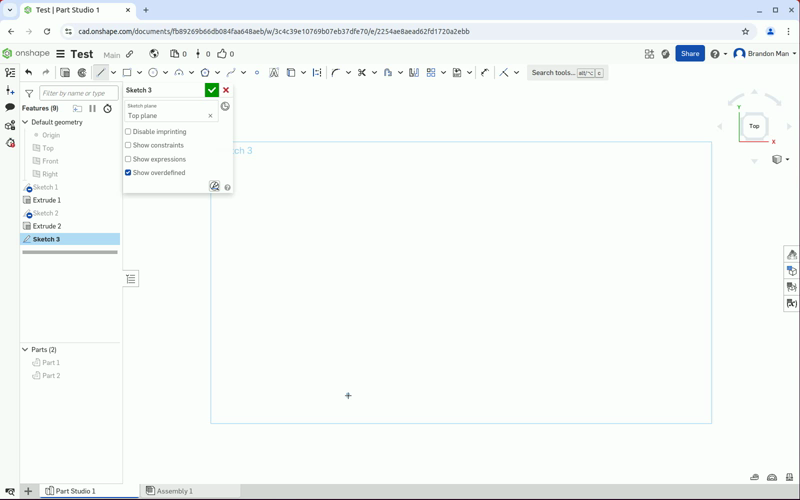
key_down(shift)
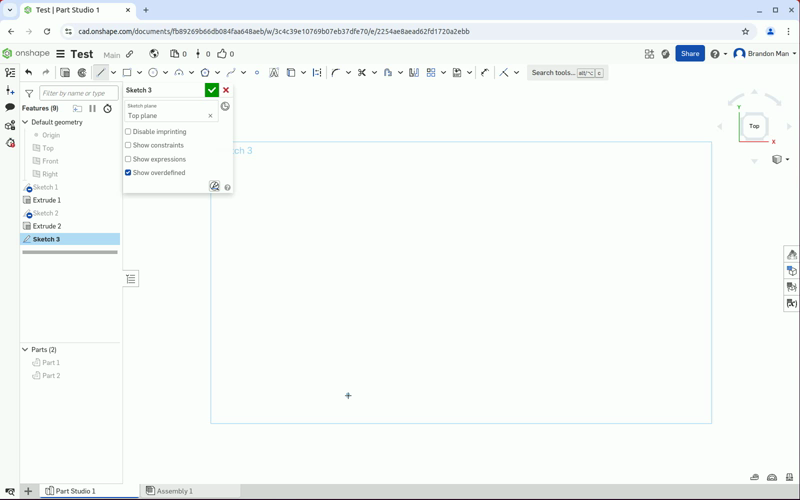
mouse_move(572, 395)
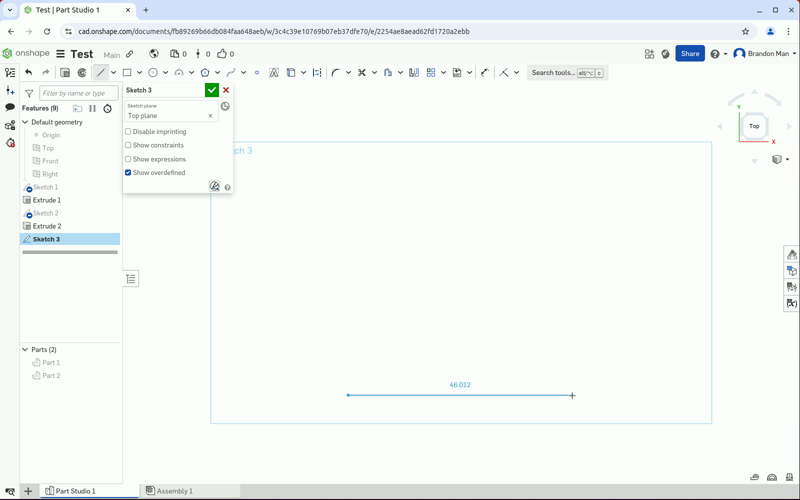
click(572, 395)
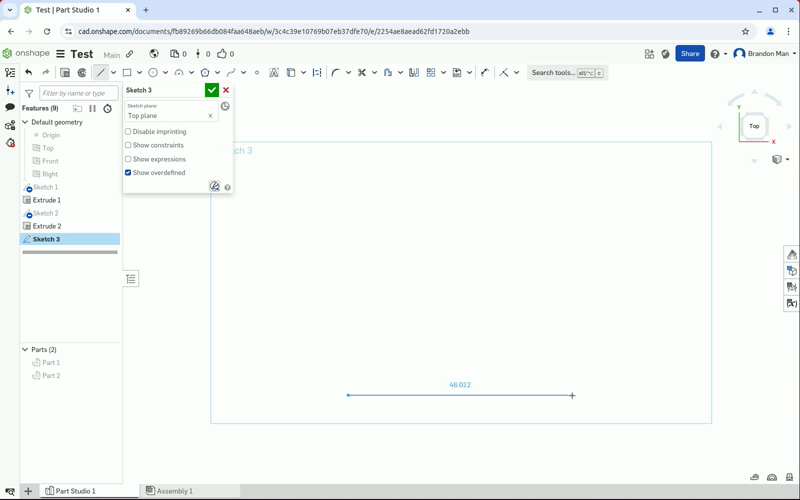
key_up(shift)
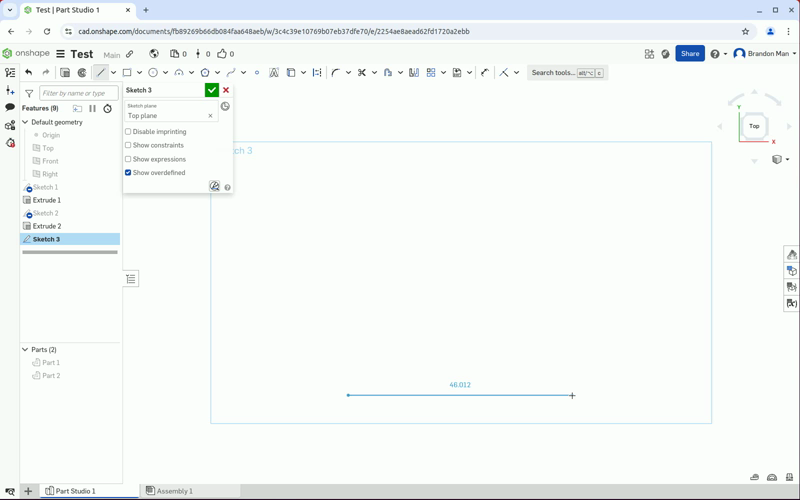
key_down(shift)
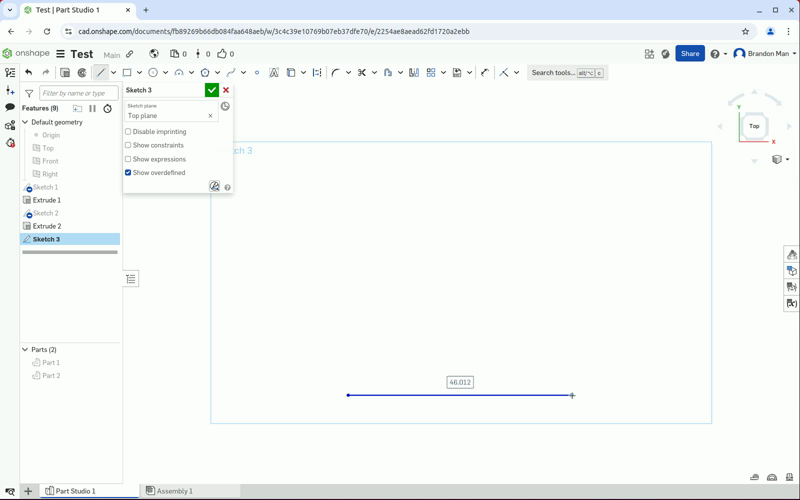
mouse_move(572, 171)
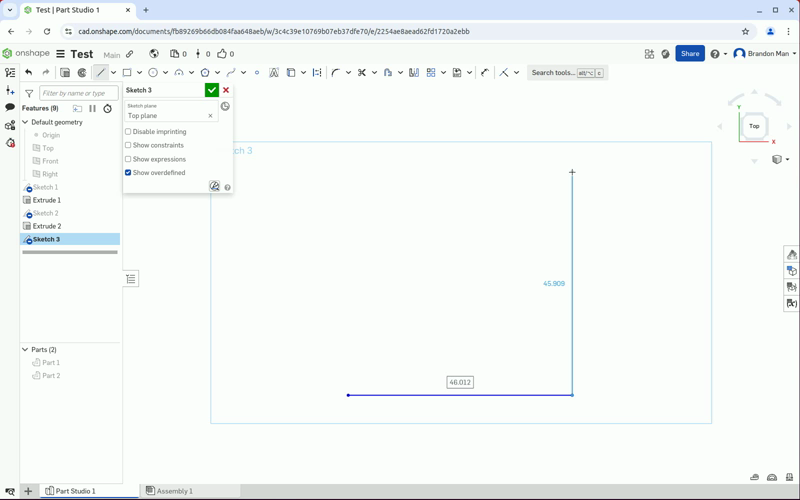
click(572, 171)
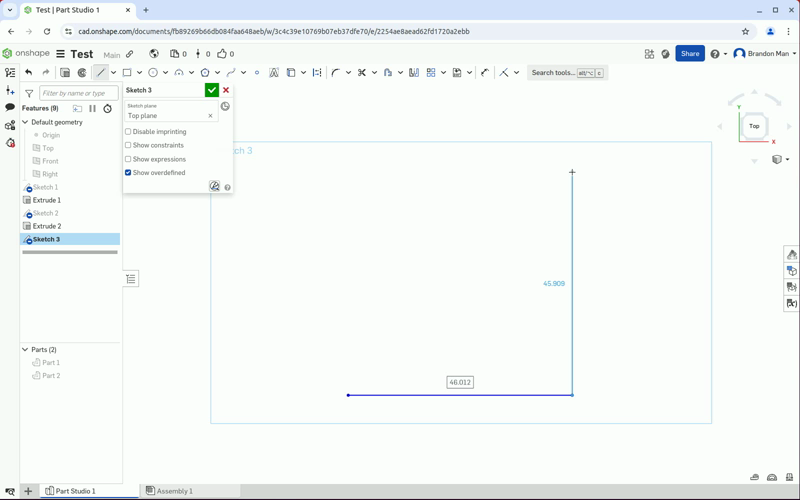
key_up(shift)
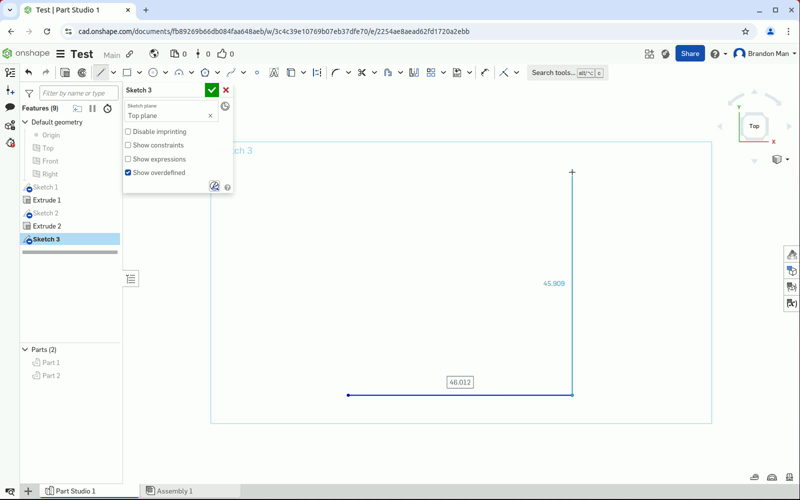
key_down(shift)
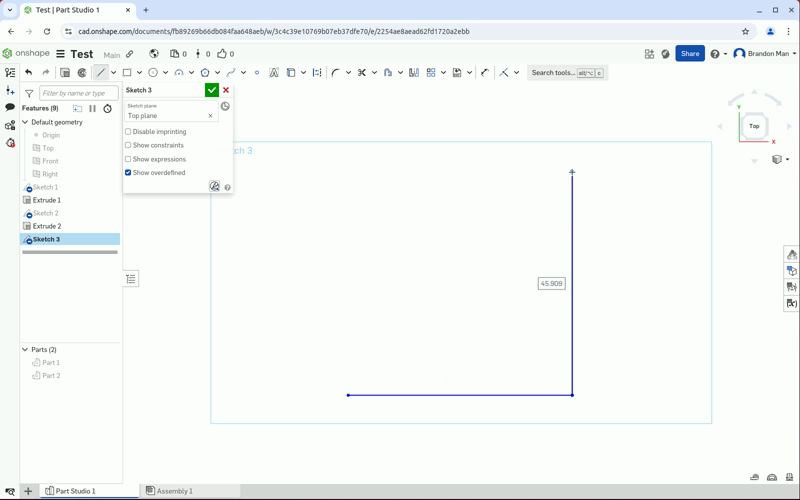
mouse_move(348, 171)
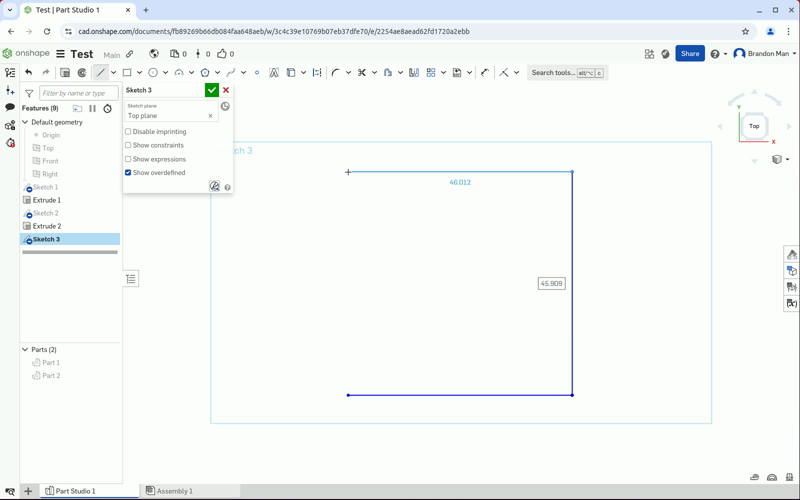
click(348, 171)
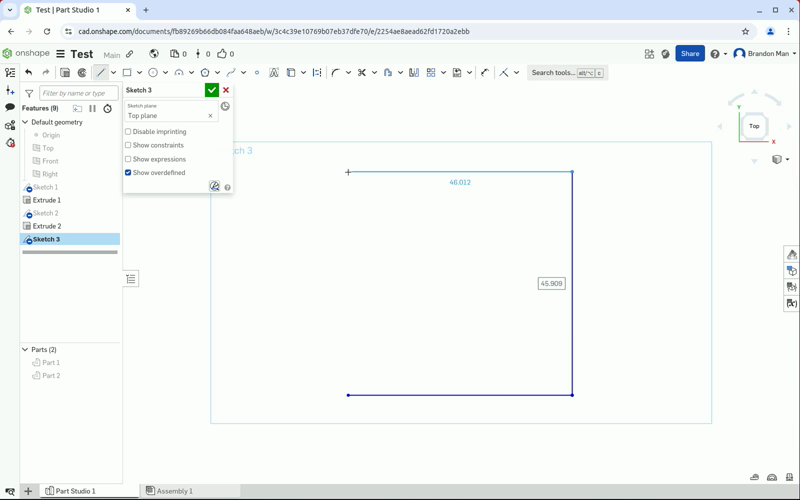
key_up(shift)
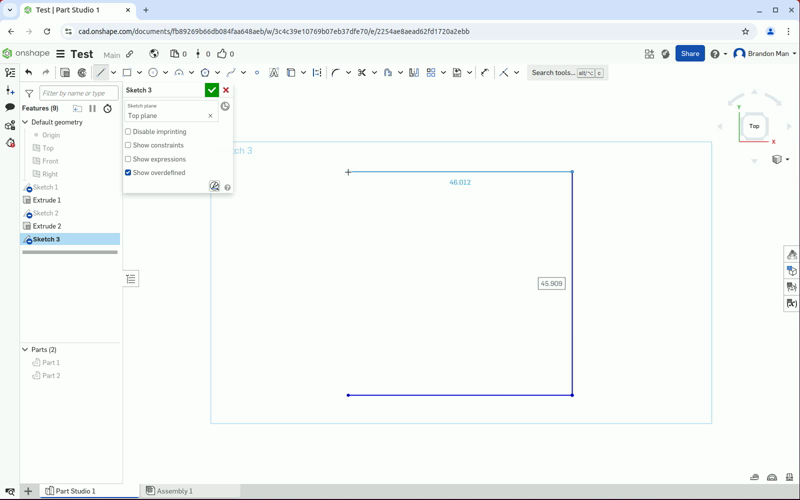
key_down(shift)
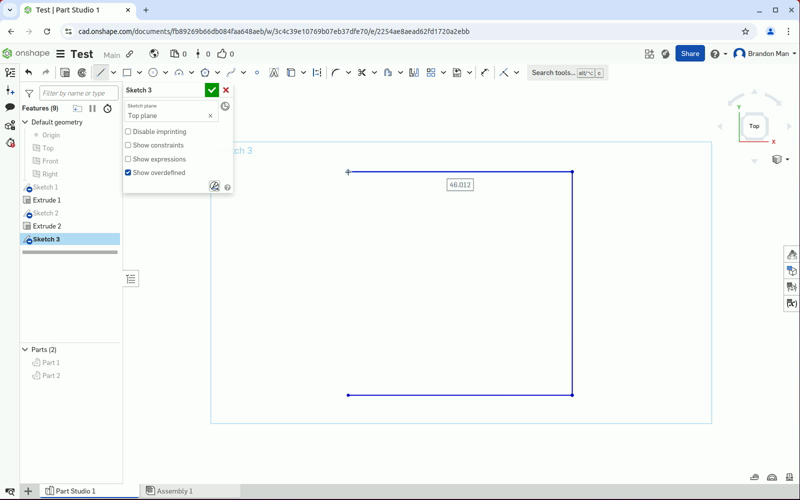
mouse_move(348, 395)
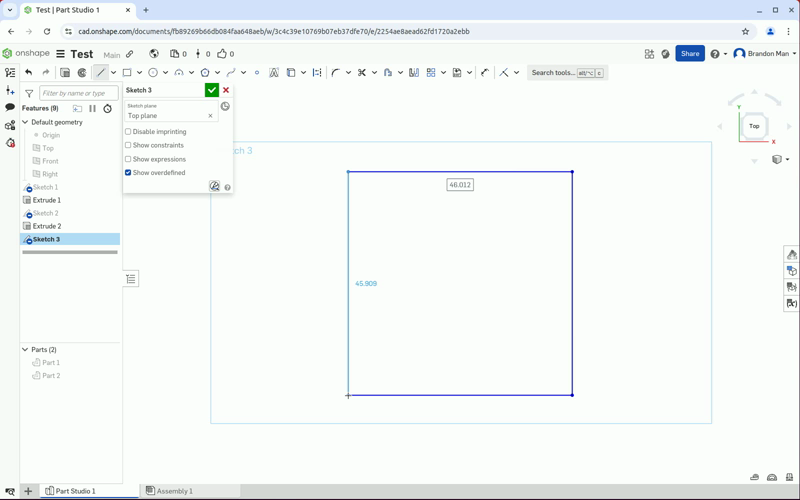
key_up(shift)
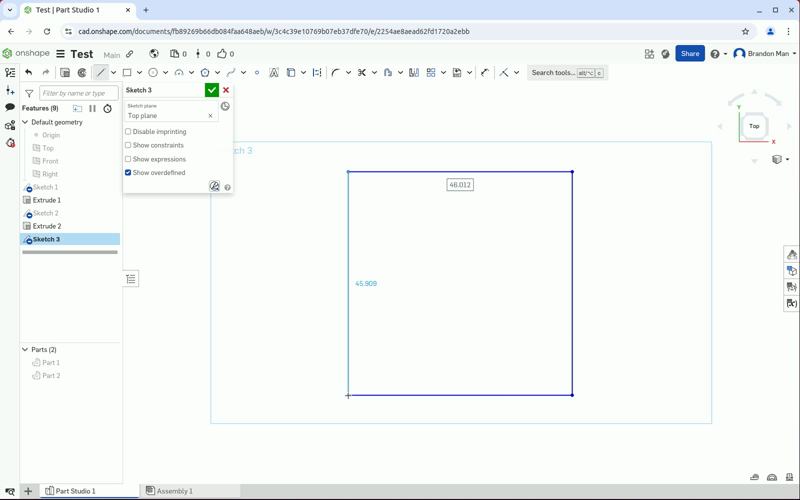
click(348, 395)
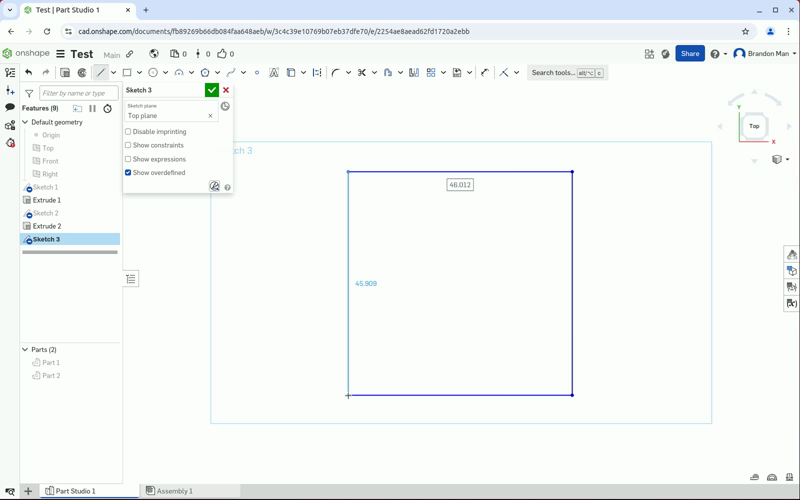
key(esc)
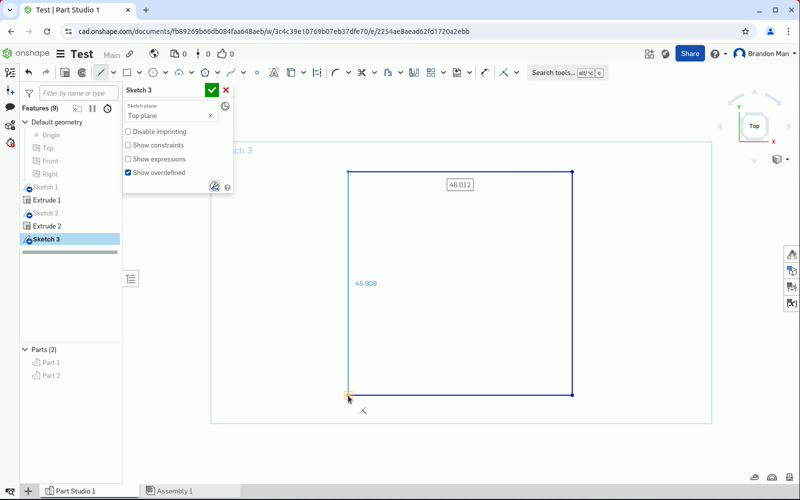
key(l)
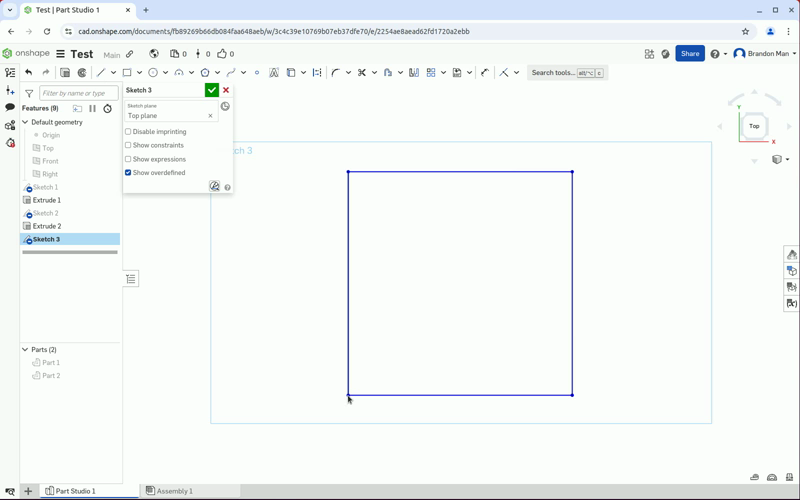
key_down(shift)
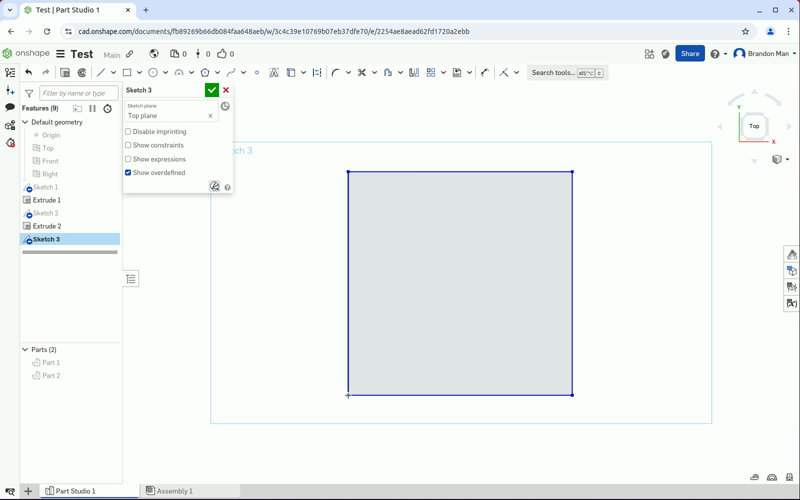
mouse_move(350, 393)
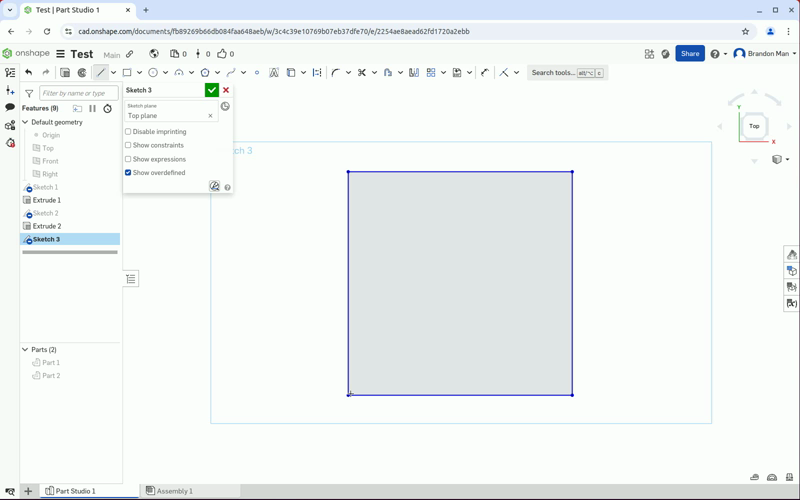
scroll(6)
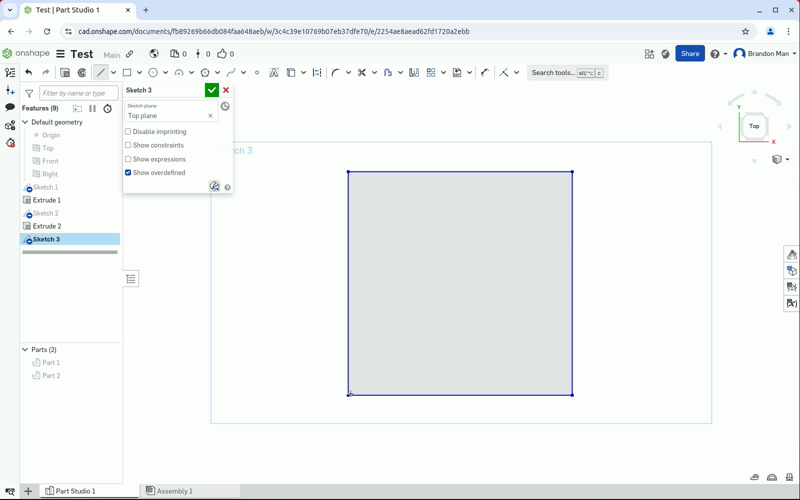
scroll(6)
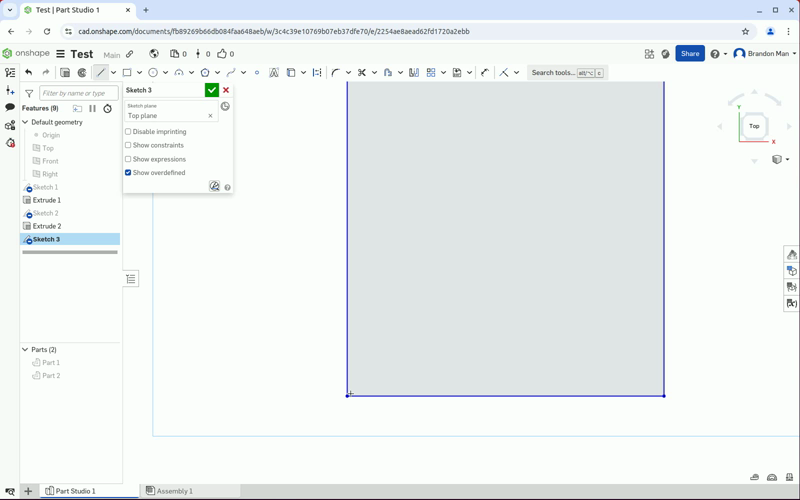
scroll(6)
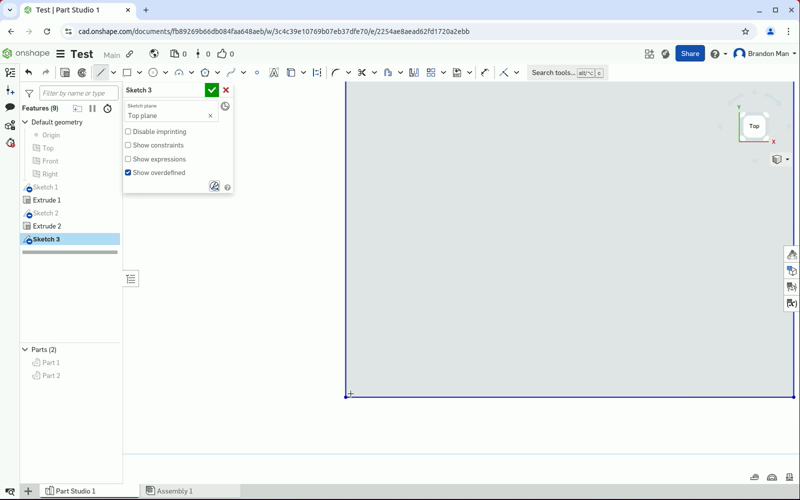
scroll(6)
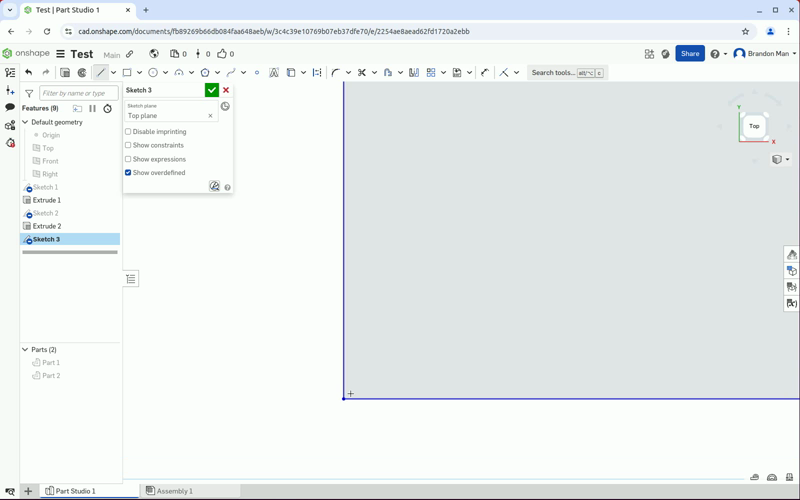
scroll(6)
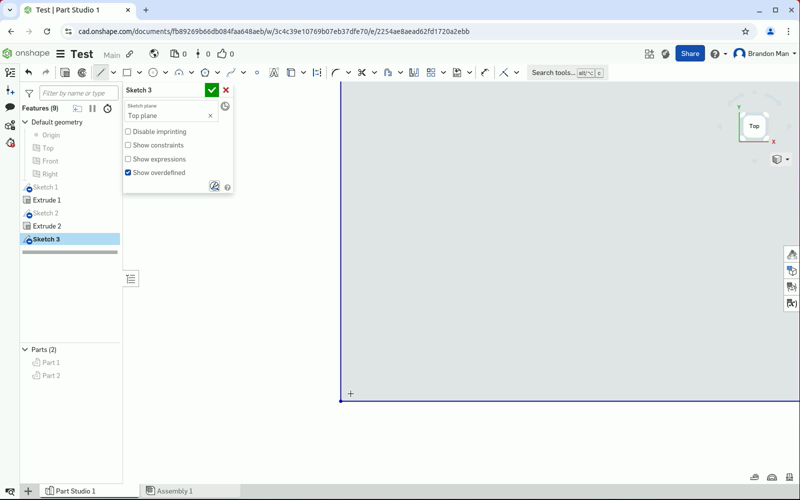
scroll(6)
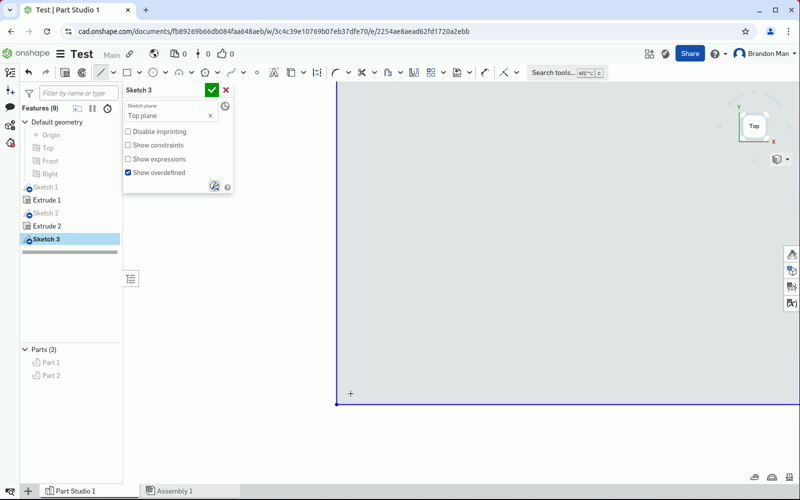
scroll(6)
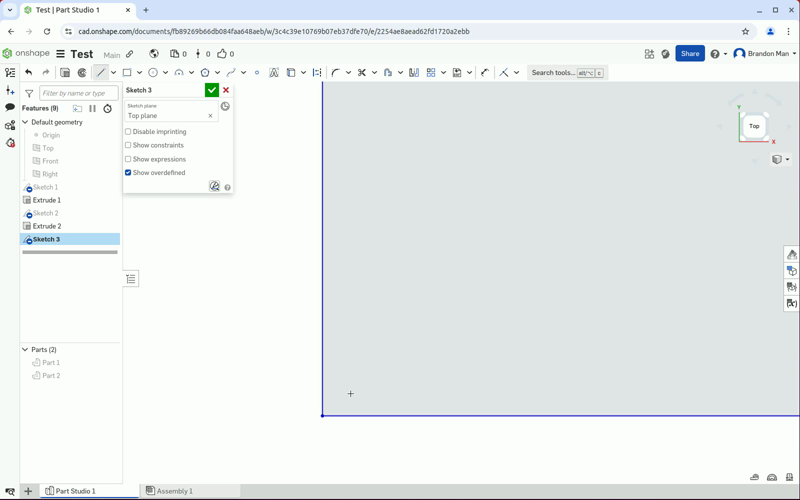
click(350, 393)
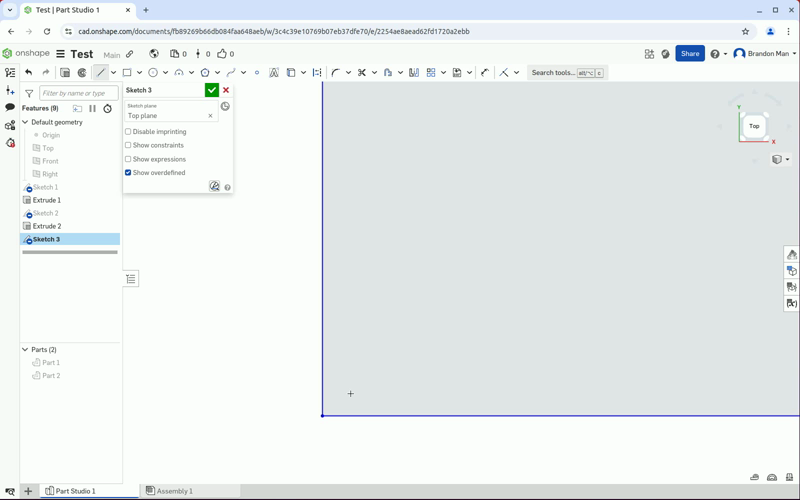
scroll(-6)
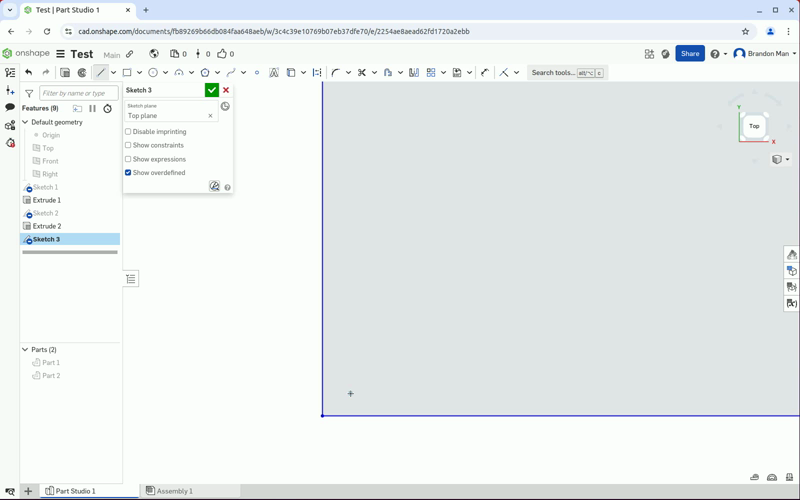
scroll(-6)
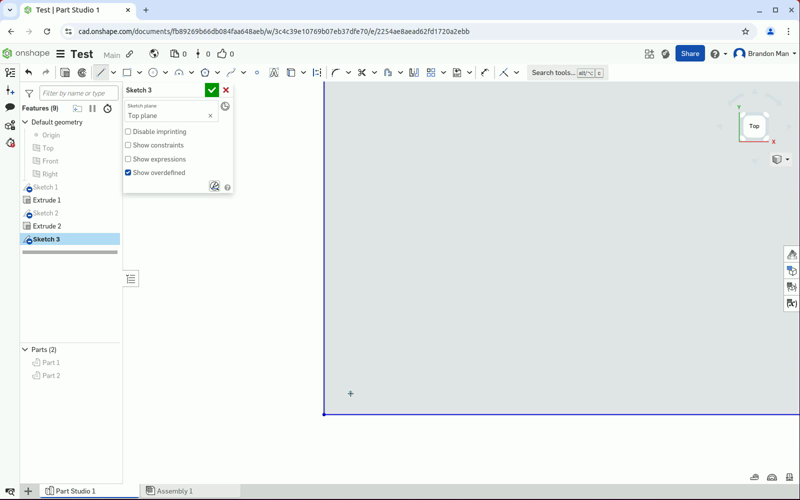
scroll(-6)
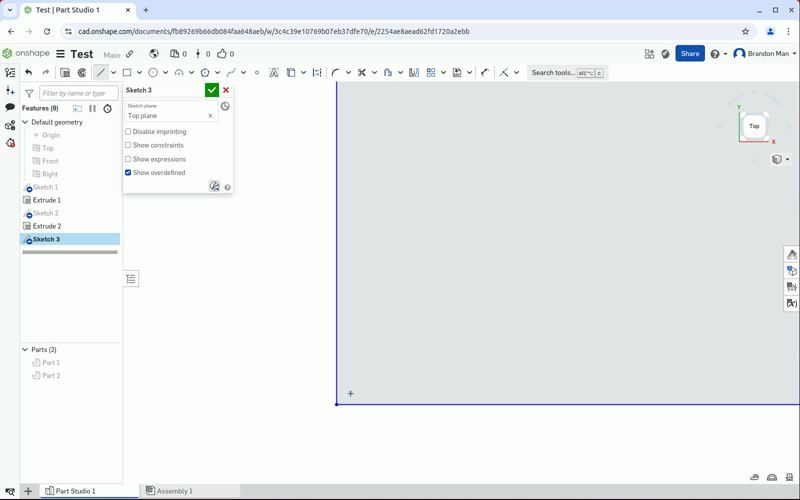
scroll(-6)
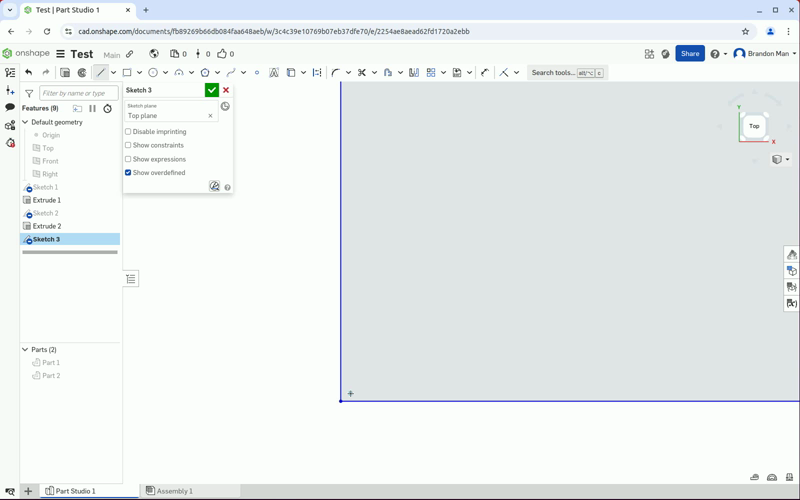
scroll(-6)
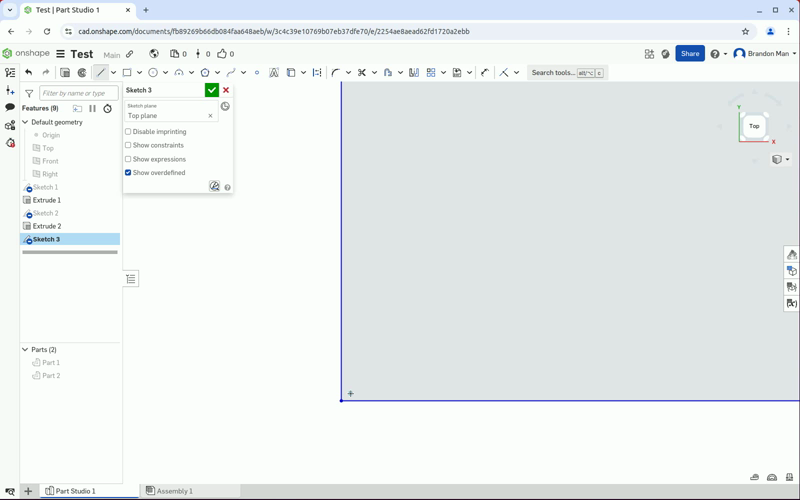
scroll(-6)
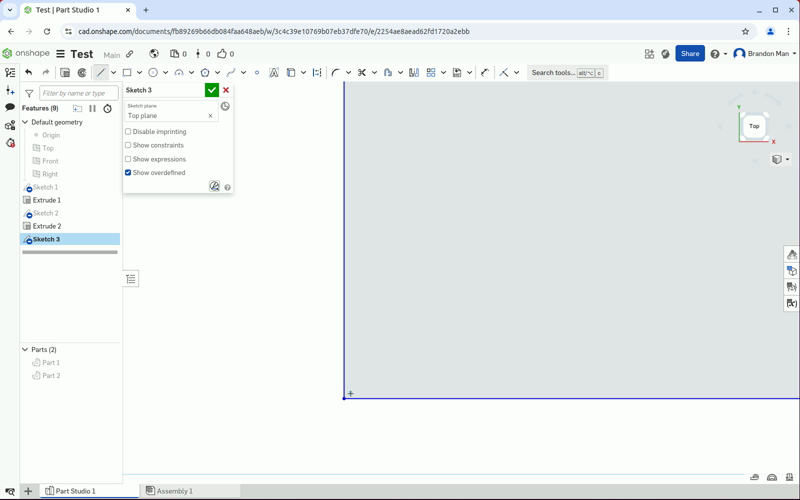
scroll(-6)
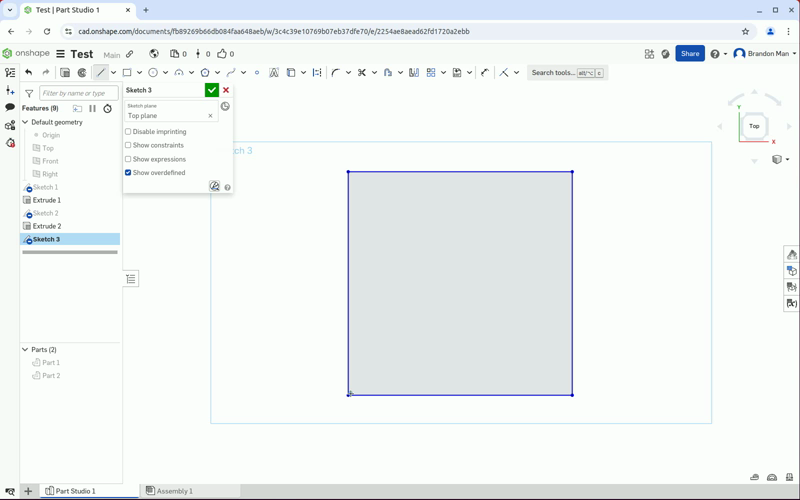
key_up(shift)
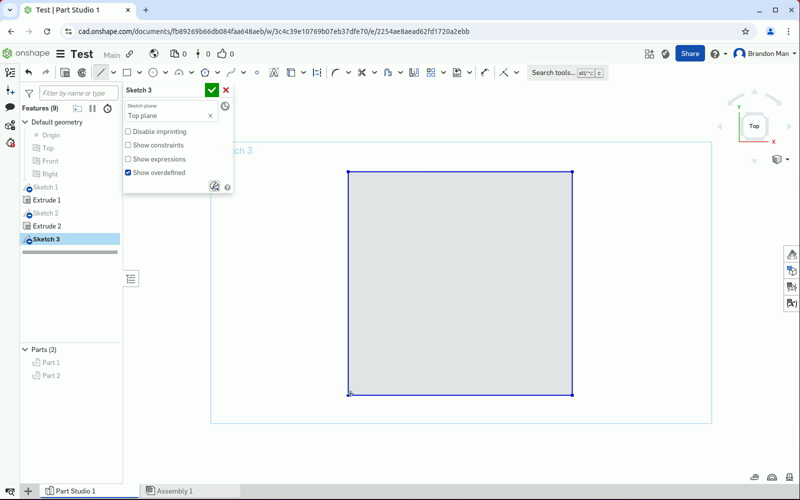
key_down(shift)
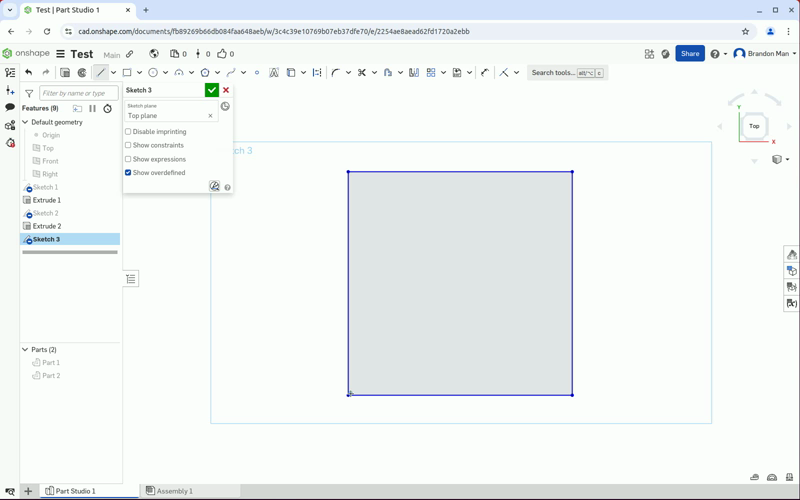
mouse_move(569, 393)
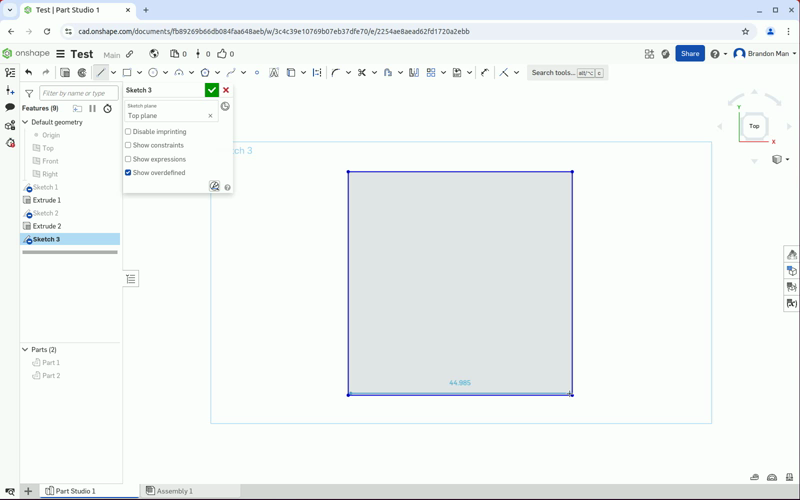
scroll(6)
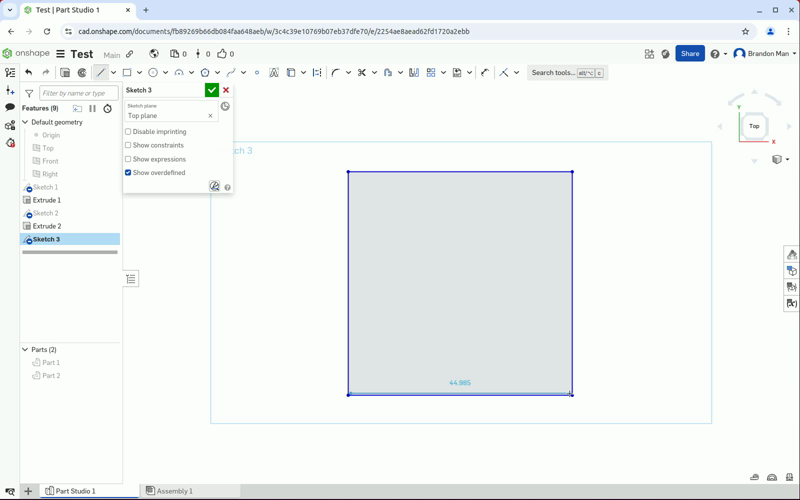
scroll(6)
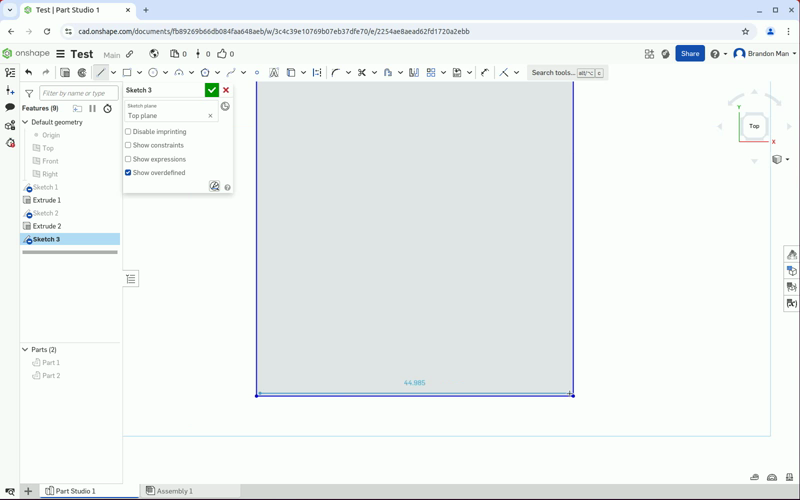
scroll(6)
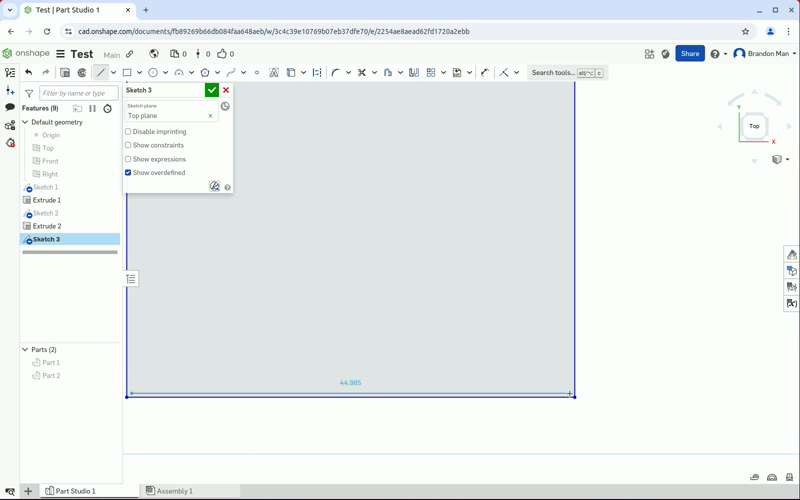
scroll(6)
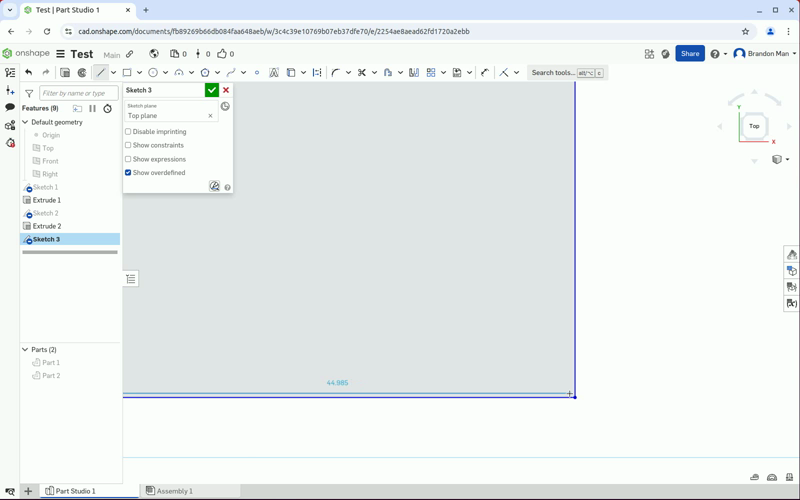
scroll(6)
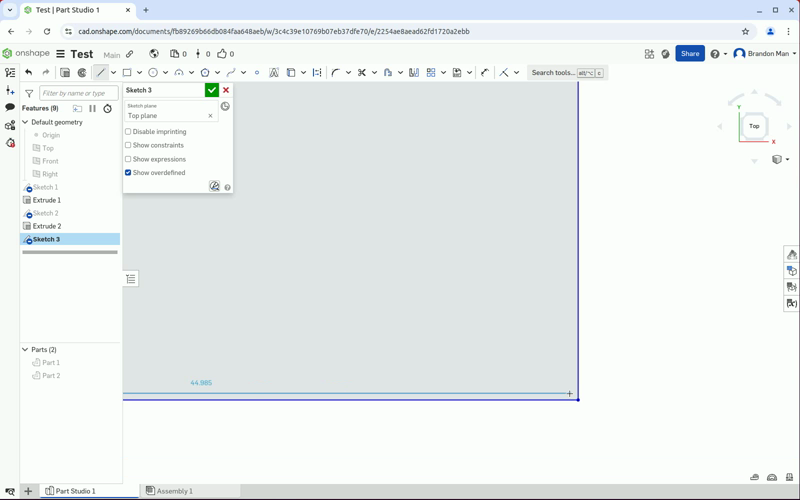
scroll(6)
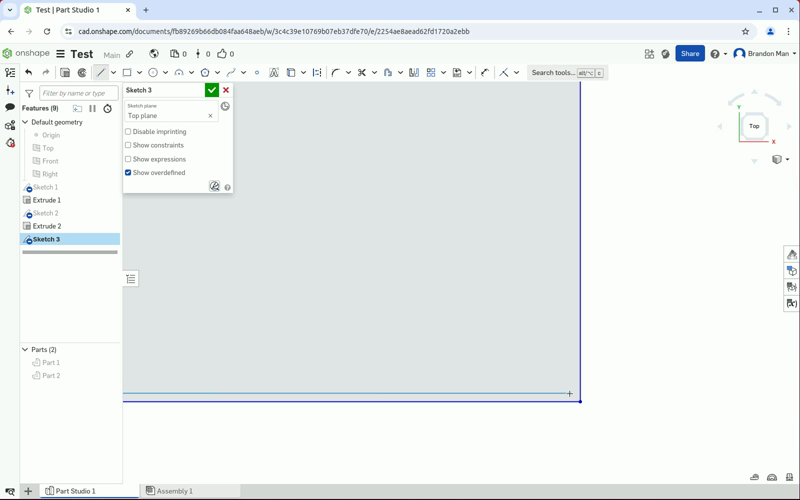
scroll(6)
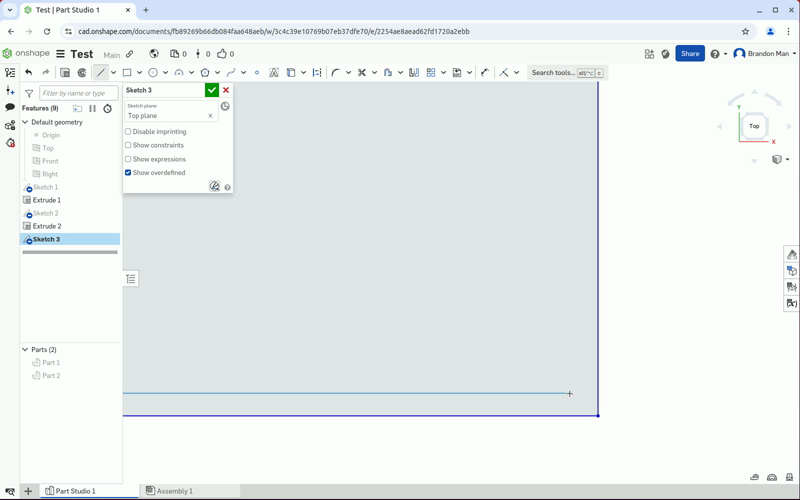
click(569, 393)
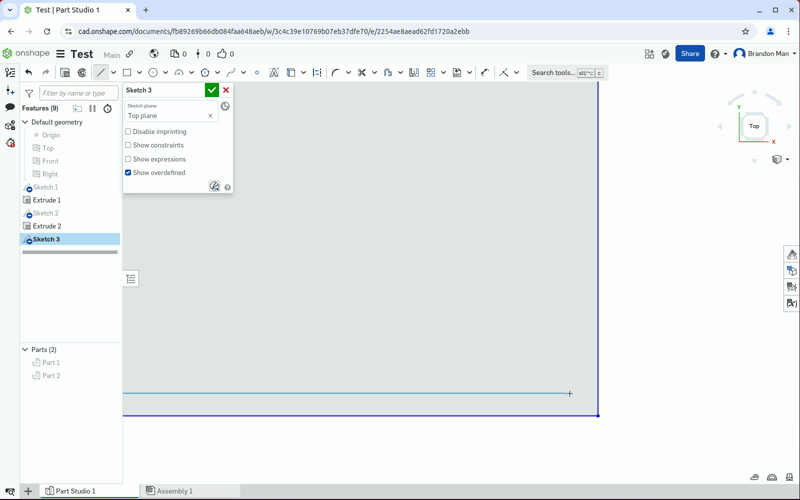
scroll(-6)
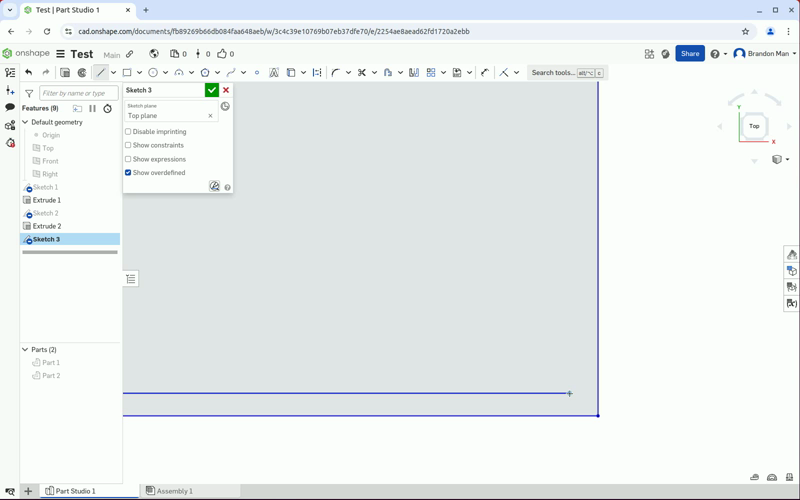
scroll(-6)
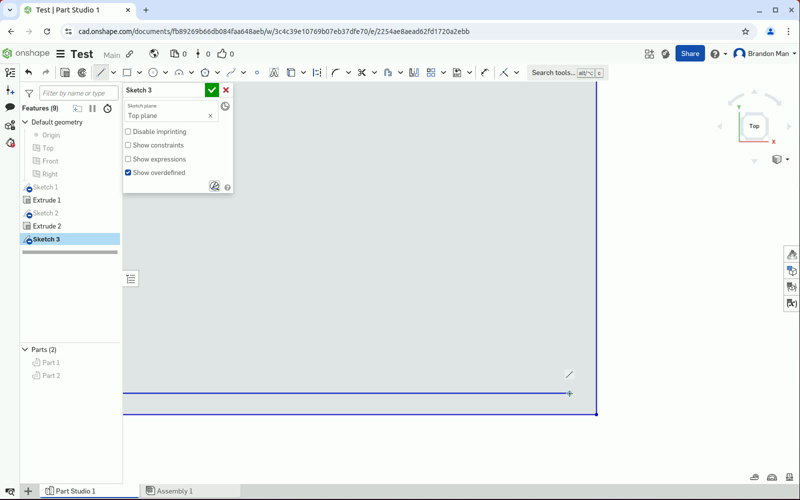
scroll(-6)
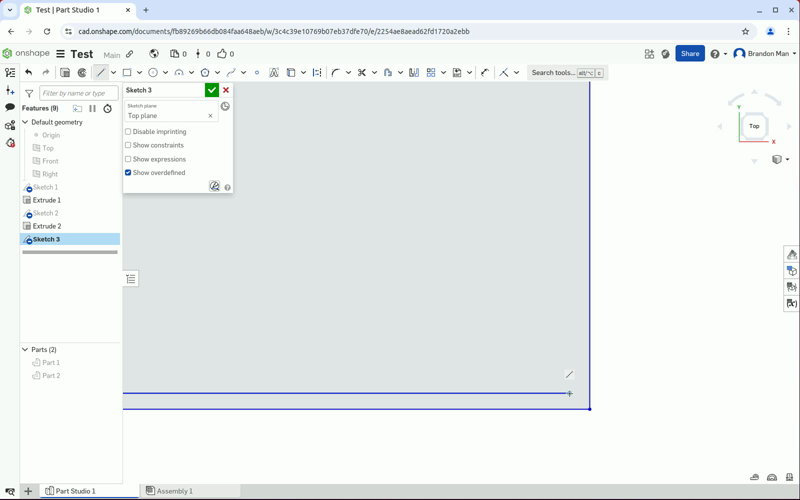
scroll(-6)
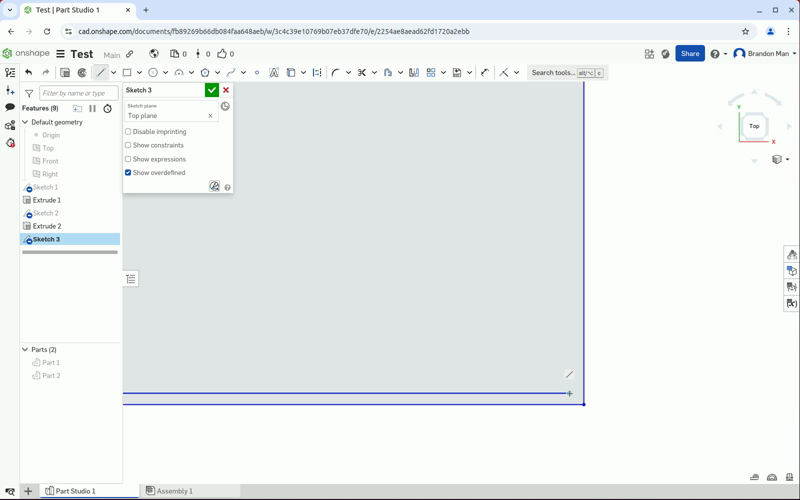
scroll(-6)
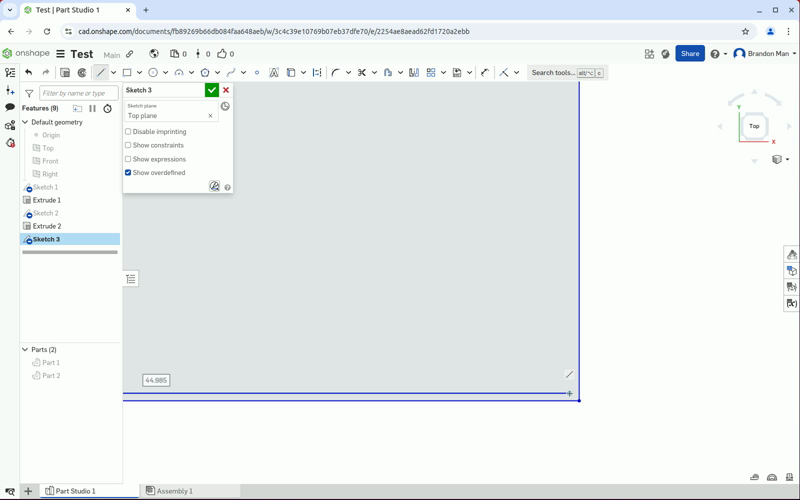
scroll(-6)
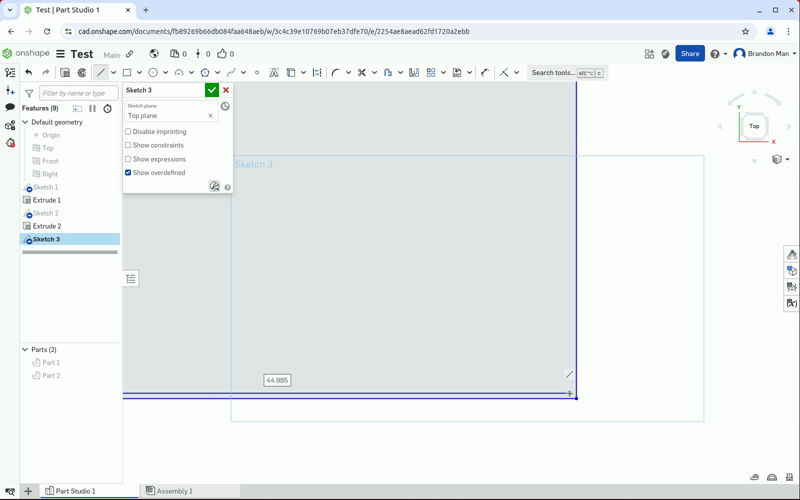
scroll(-6)
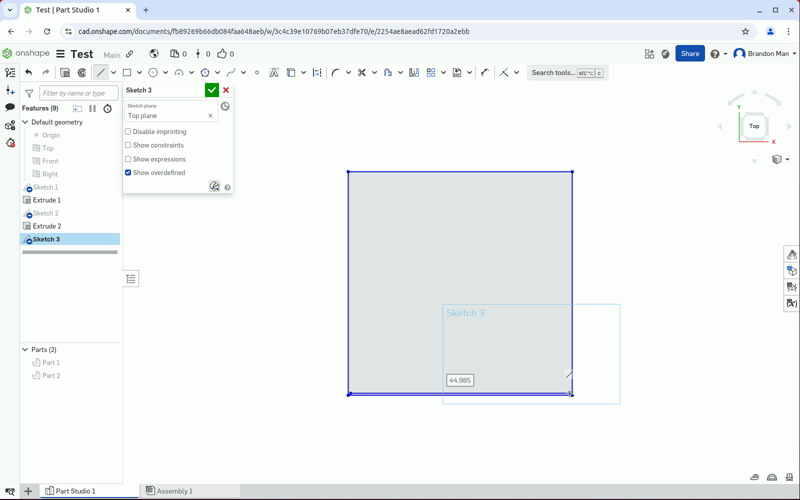
key_up(shift)
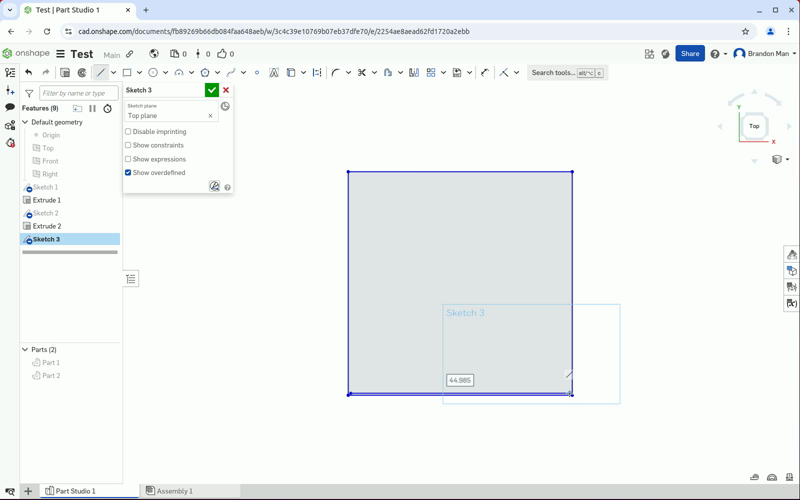
key_down(shift)
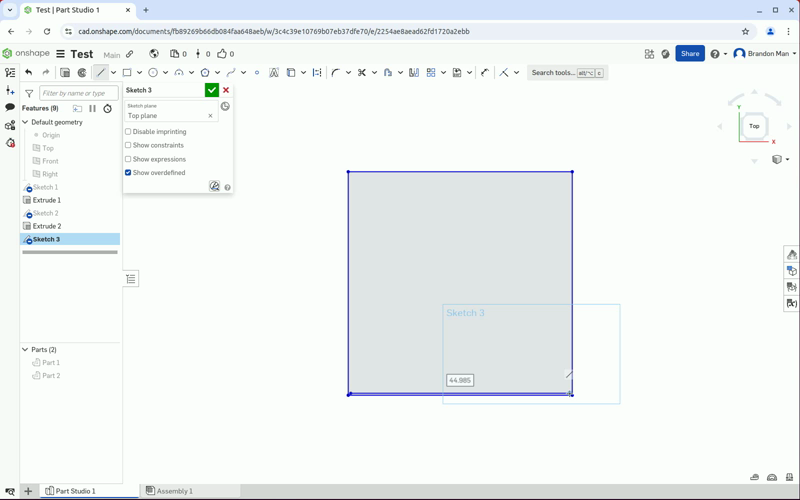
mouse_move(569, 174)
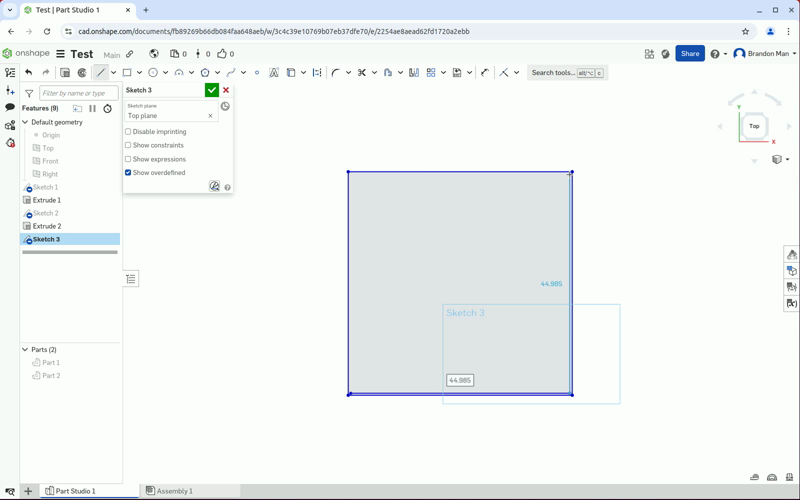
scroll(6)
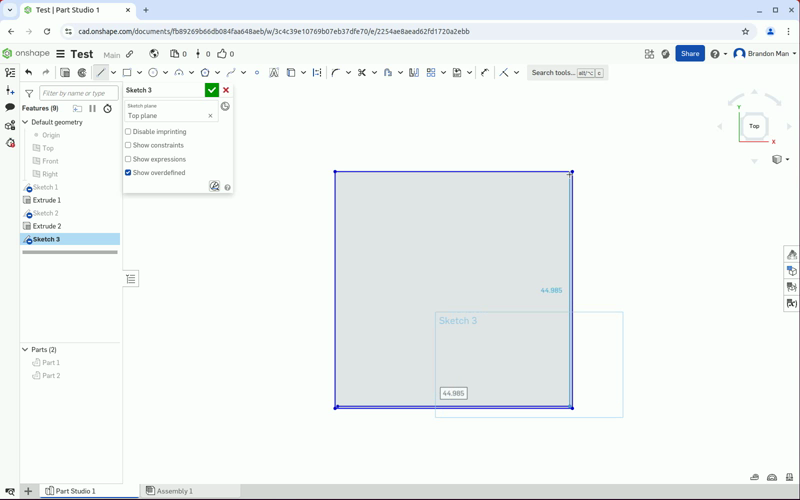
scroll(6)
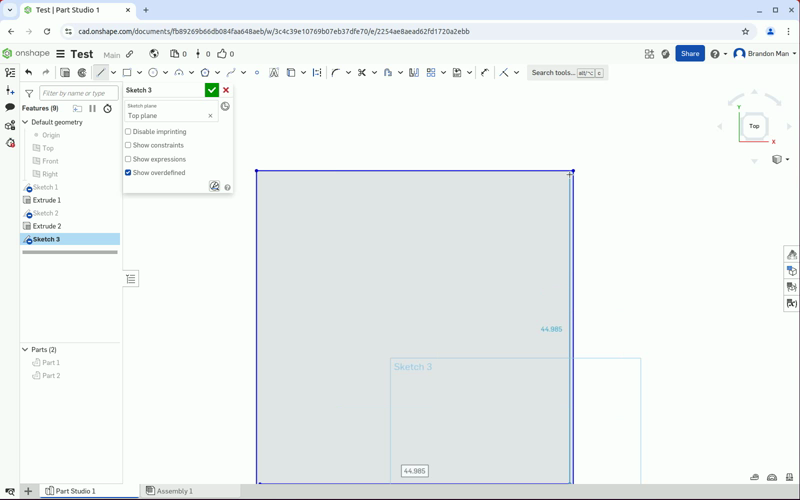
scroll(6)
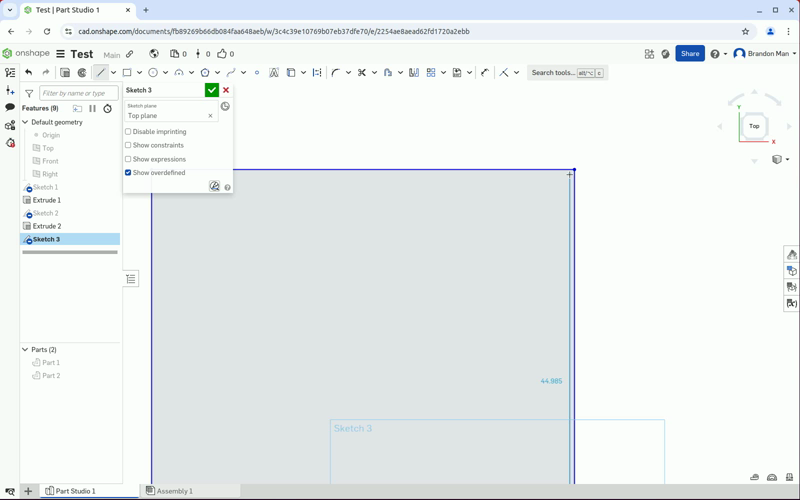
scroll(6)
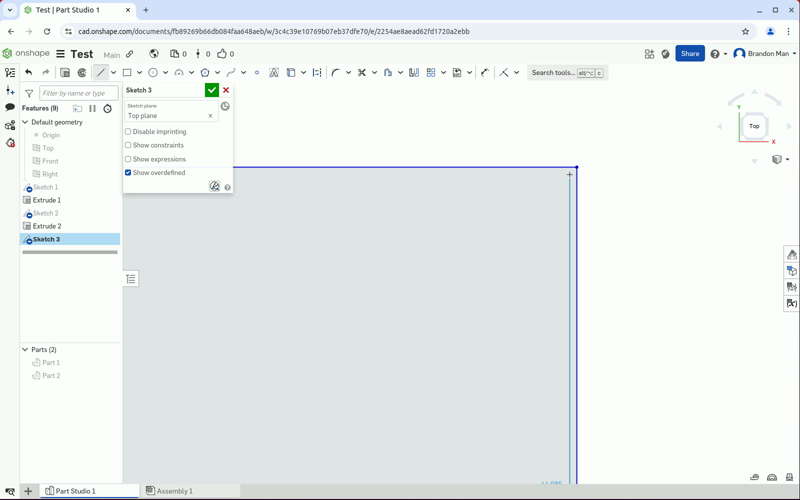
scroll(6)
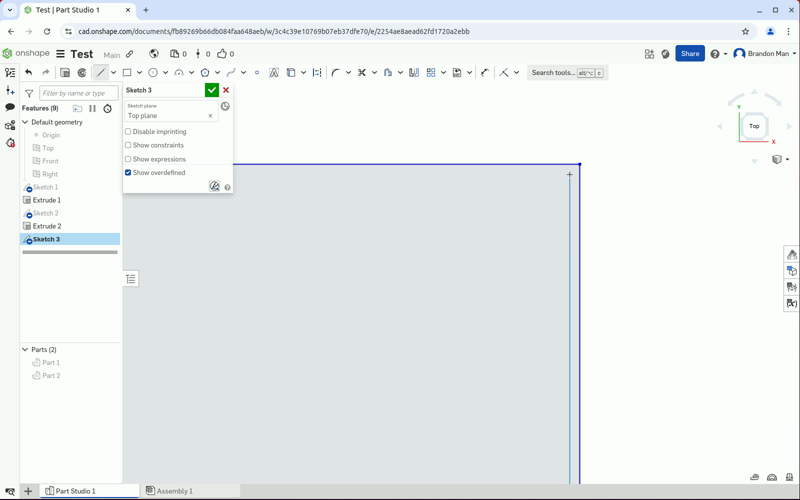
scroll(6)
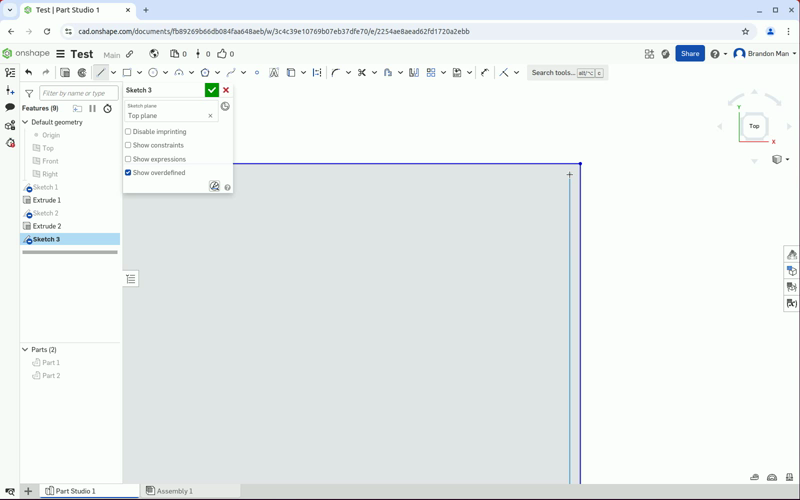
scroll(6)
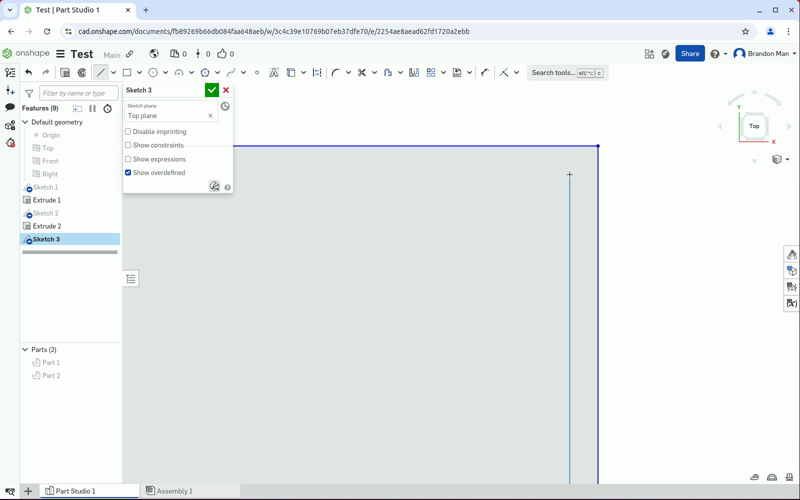
click(569, 174)
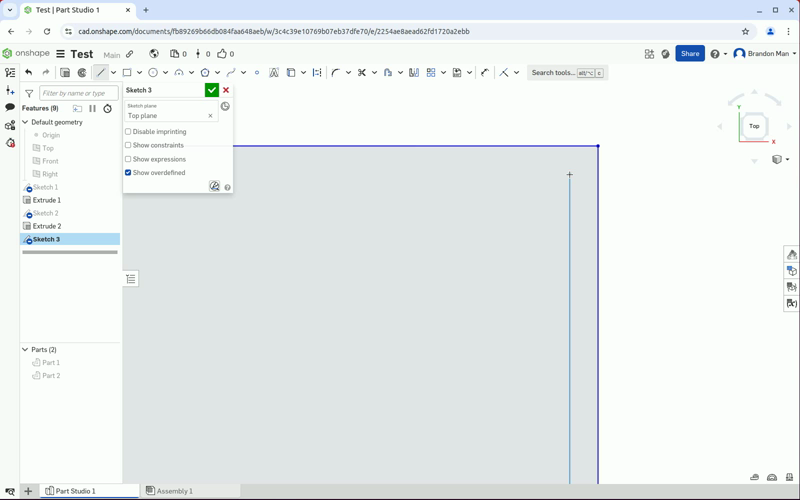
scroll(-6)
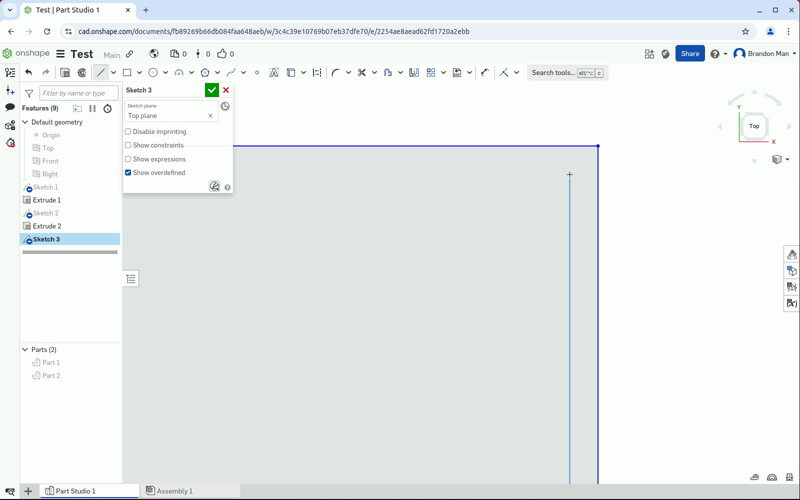
scroll(-6)
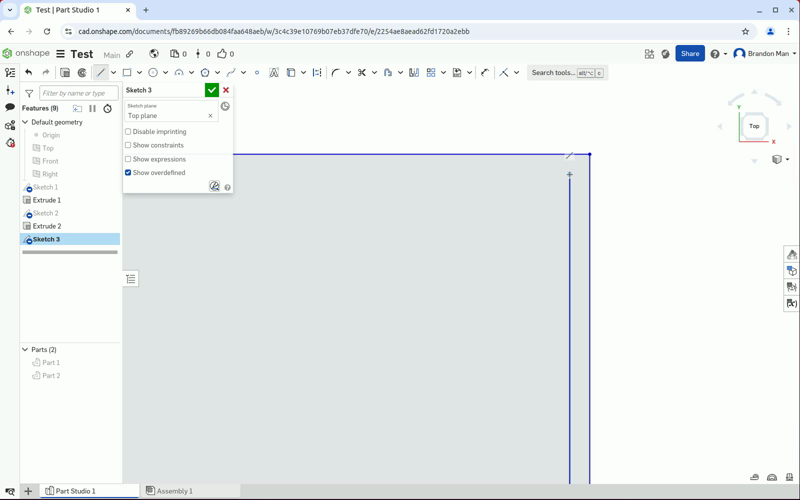
scroll(-6)
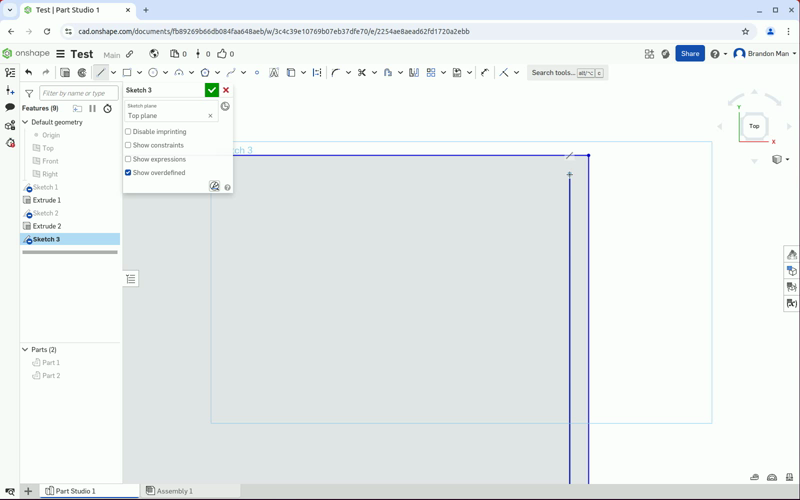
scroll(-6)
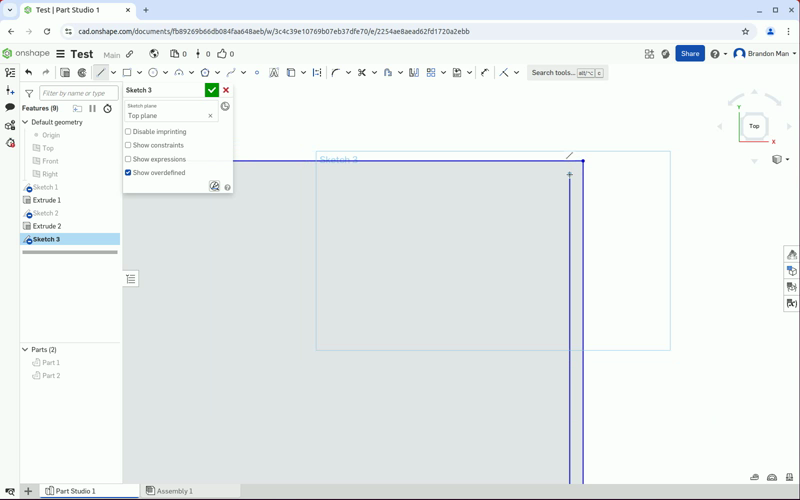
scroll(-6)
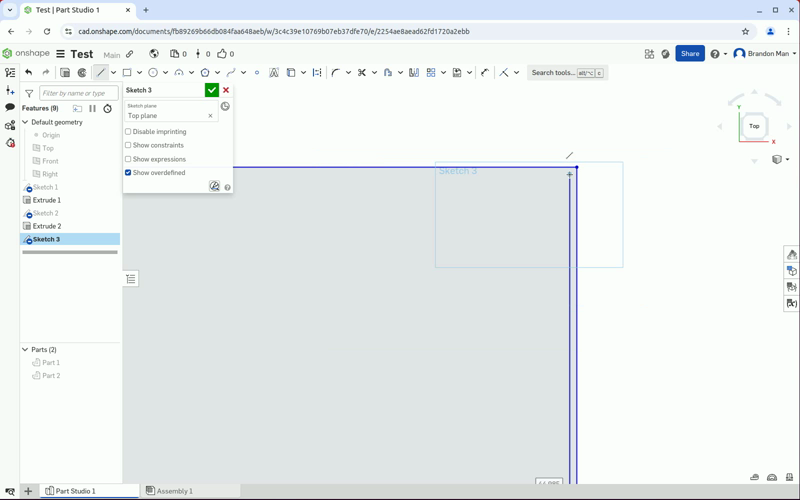
scroll(-6)
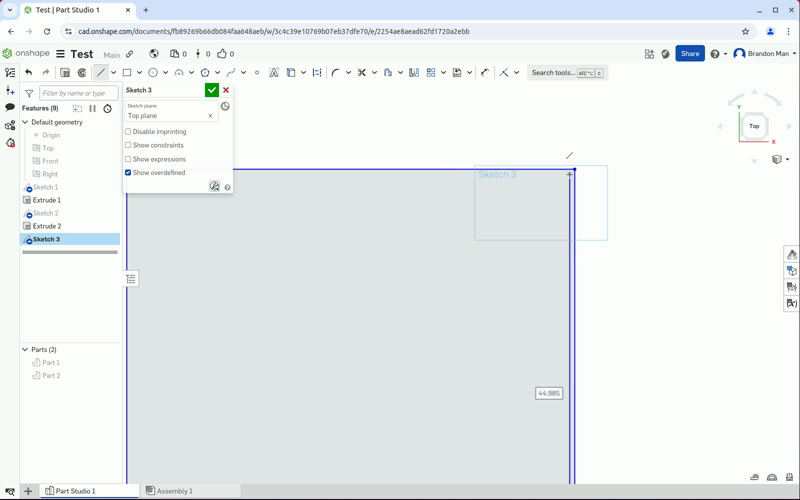
scroll(-6)
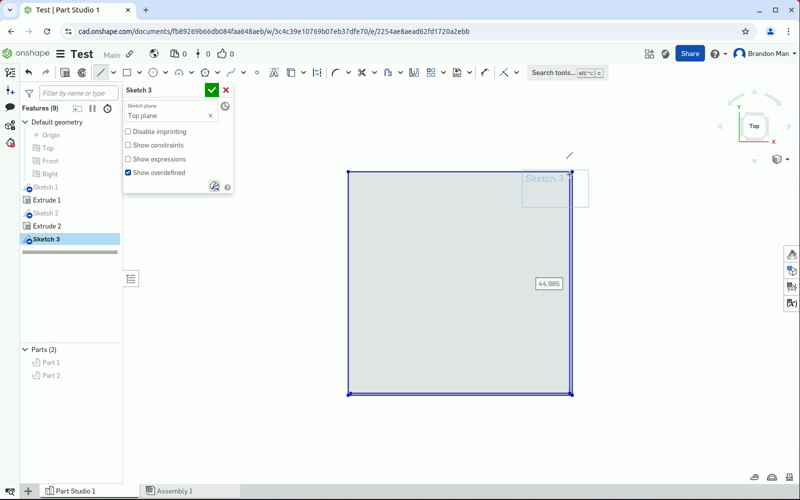
key_up(shift)
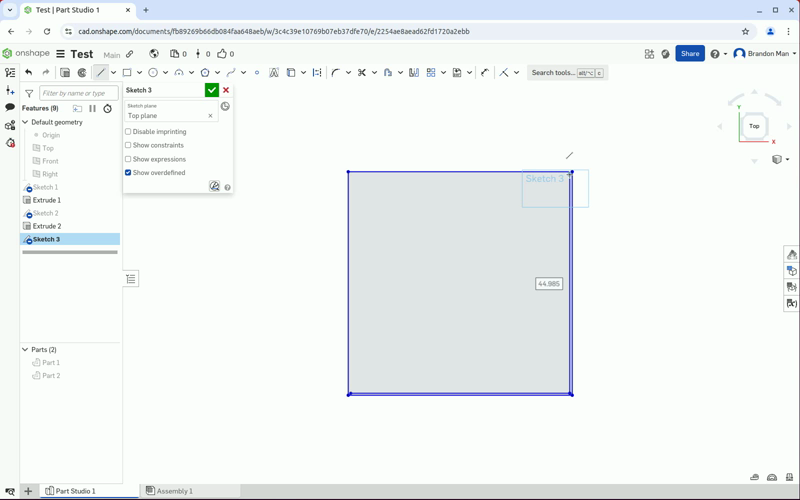
key_down(shift)
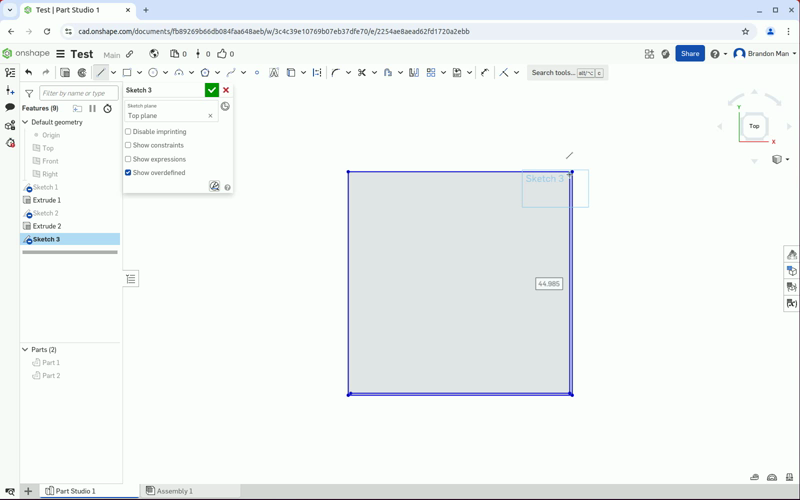
mouse_move(350, 174)
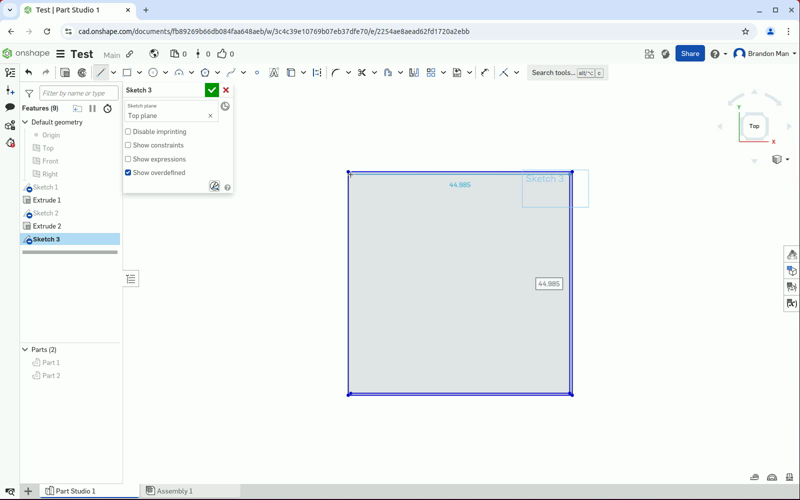
scroll(6)
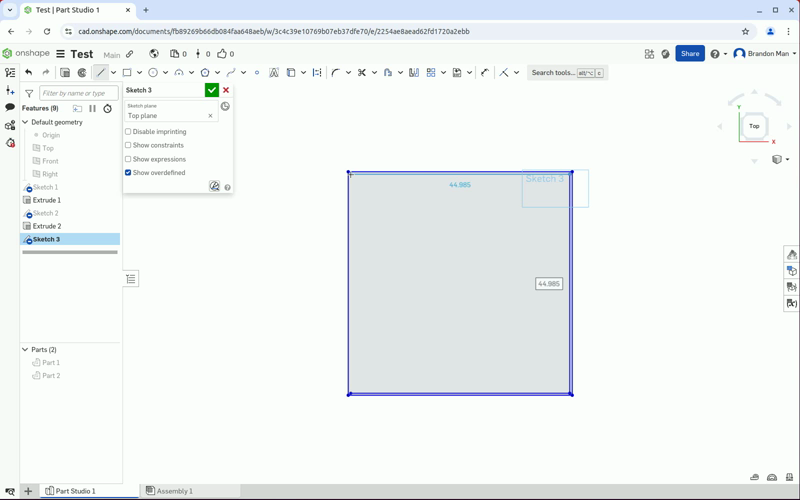
scroll(6)
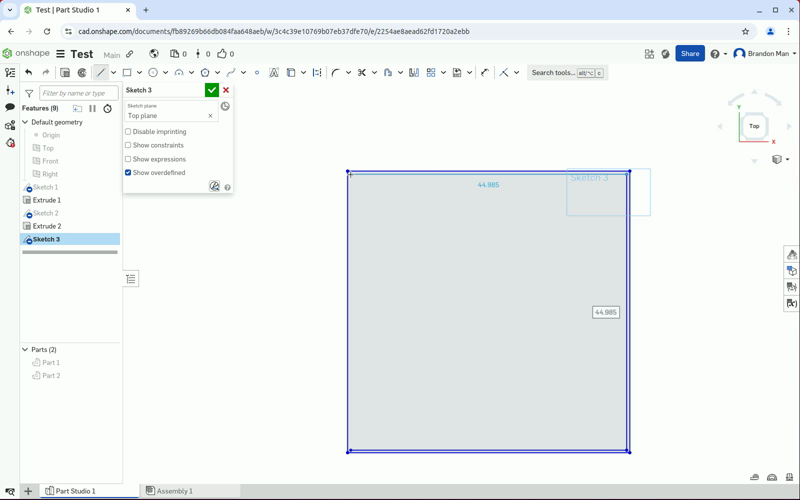
scroll(6)
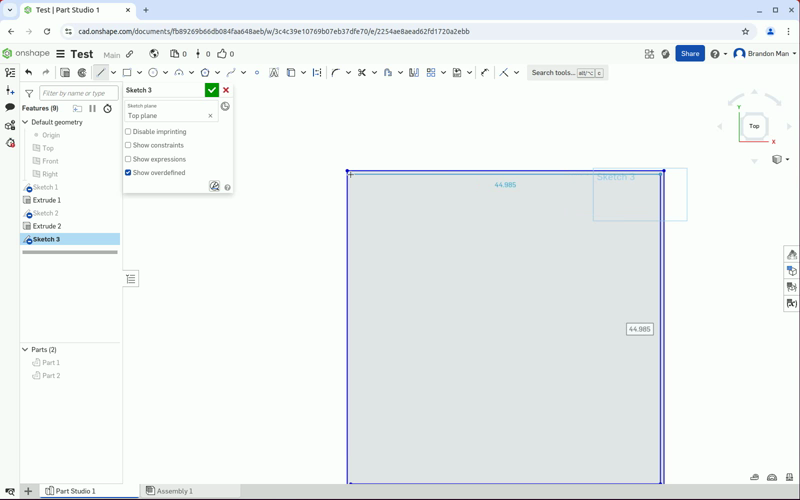
scroll(6)
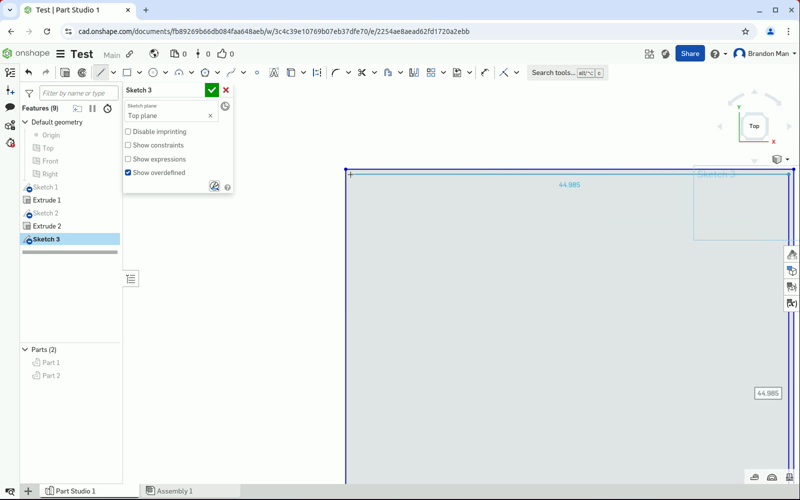
scroll(6)
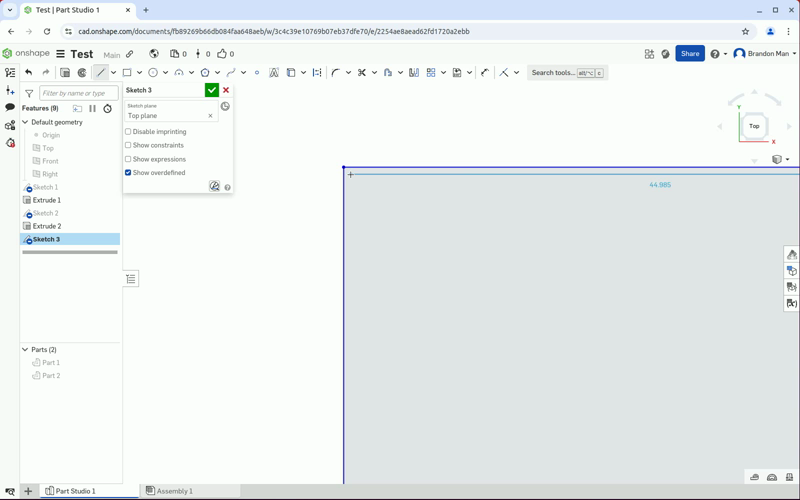
scroll(6)
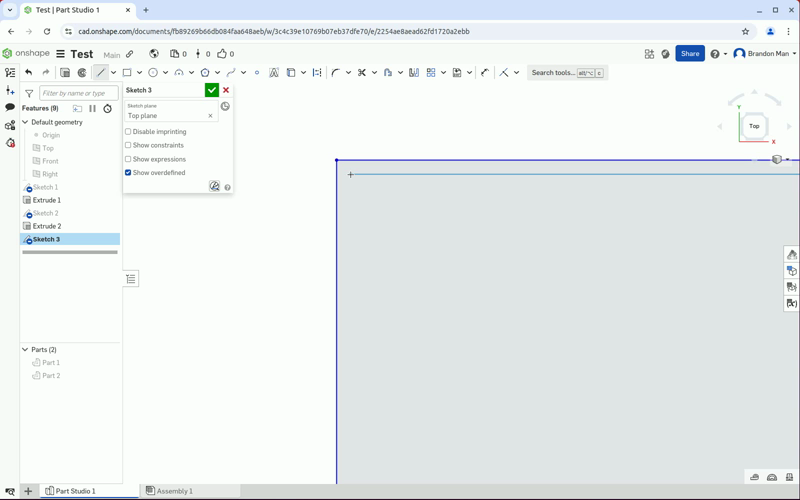
scroll(6)
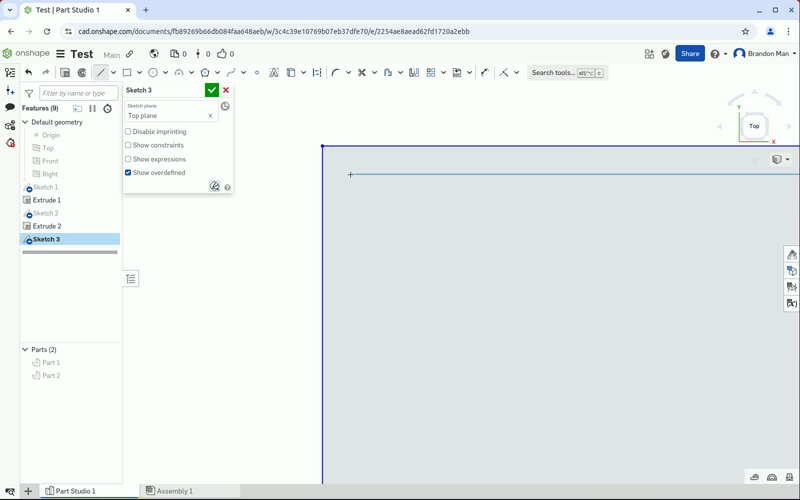
click(350, 174)
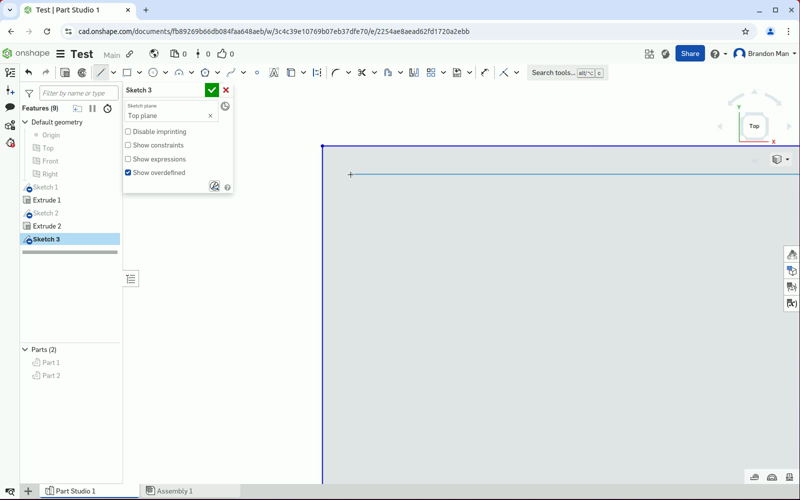
scroll(-6)
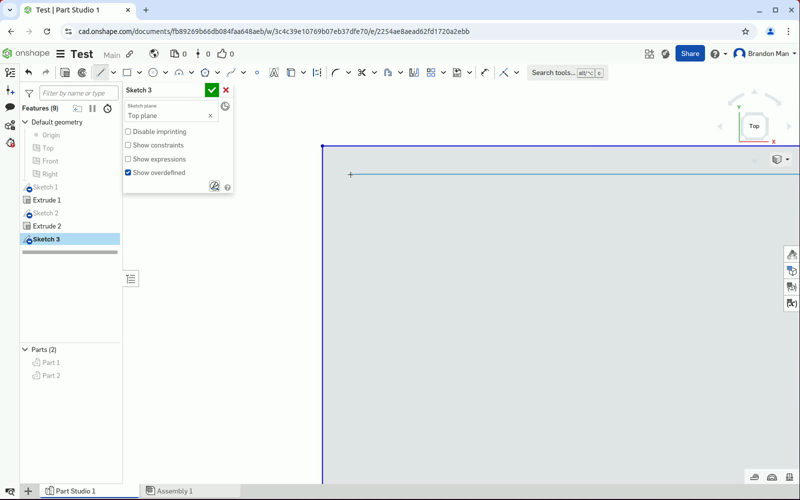
scroll(-6)
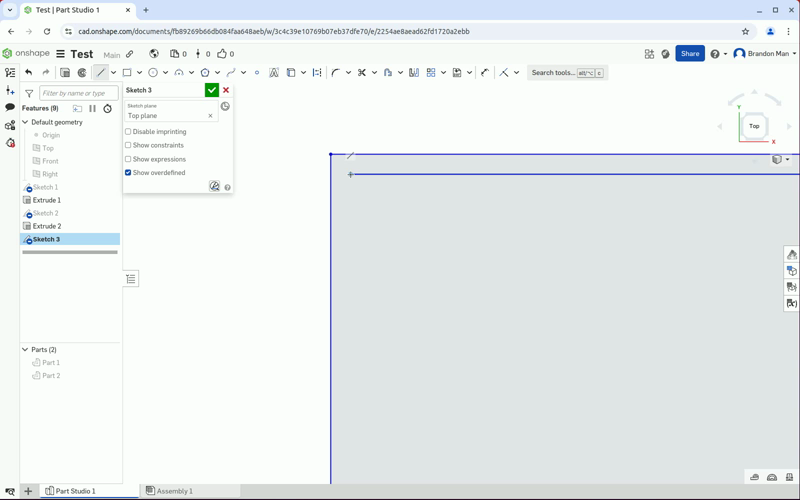
scroll(-6)
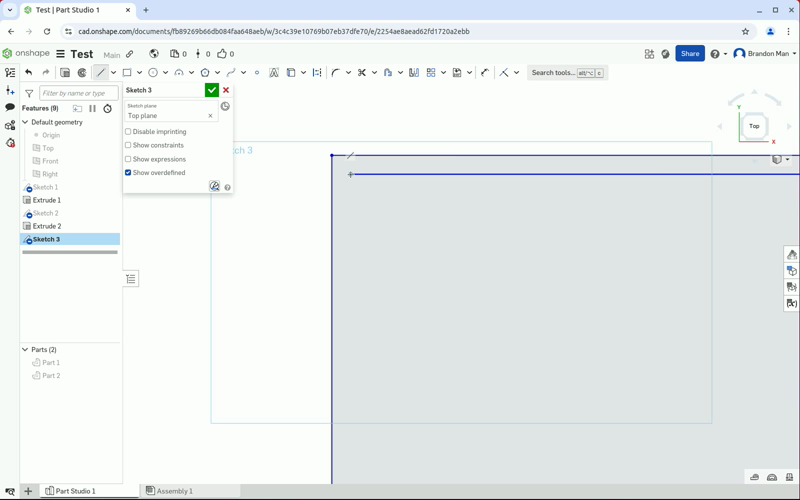
scroll(-6)
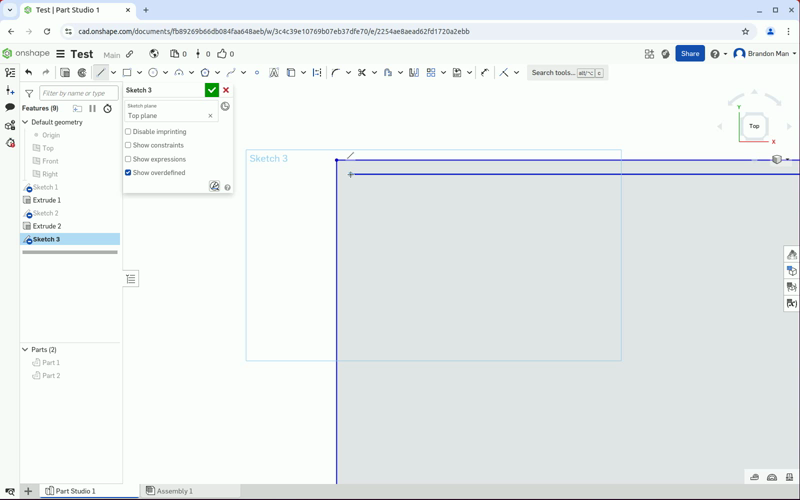
scroll(-6)
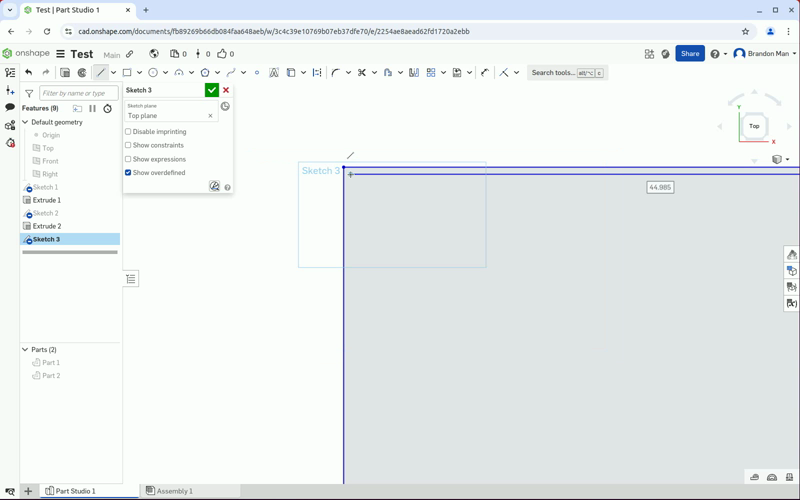
scroll(-6)
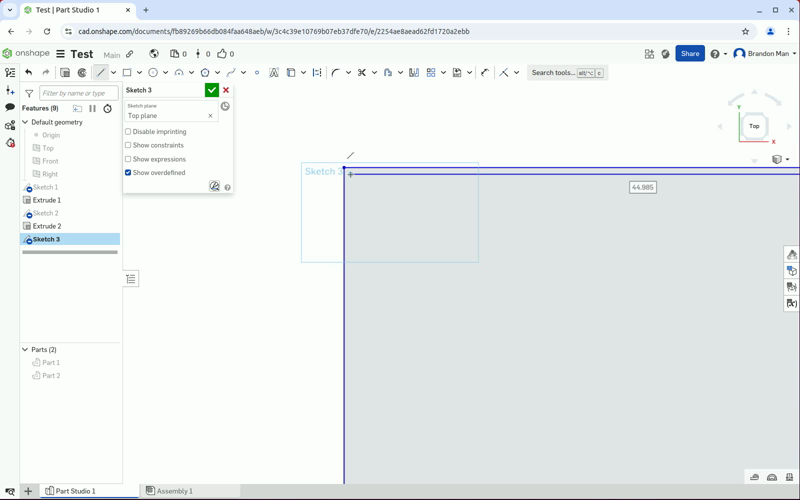
scroll(-6)
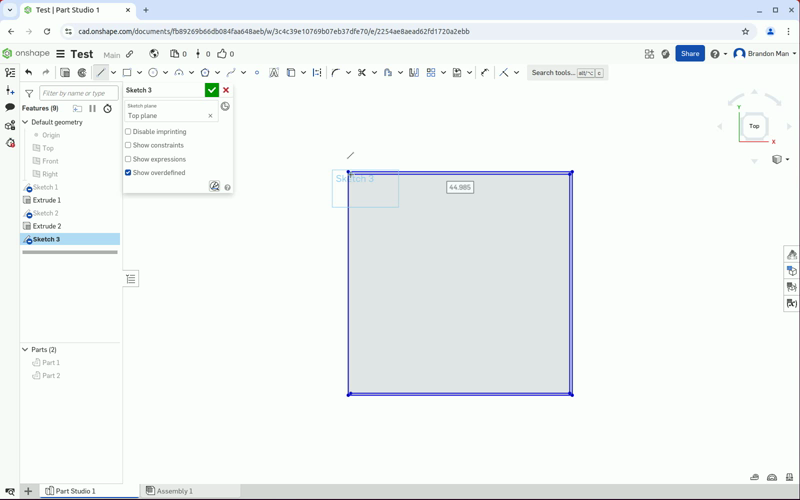
key_up(shift)
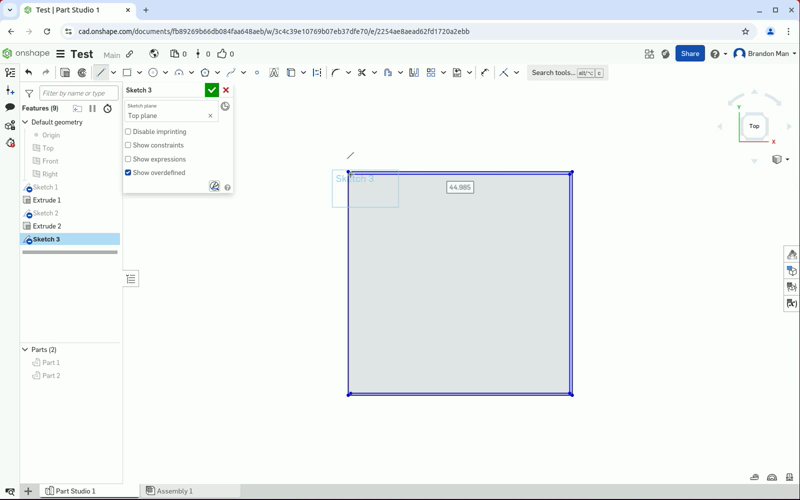
key_down(shift)
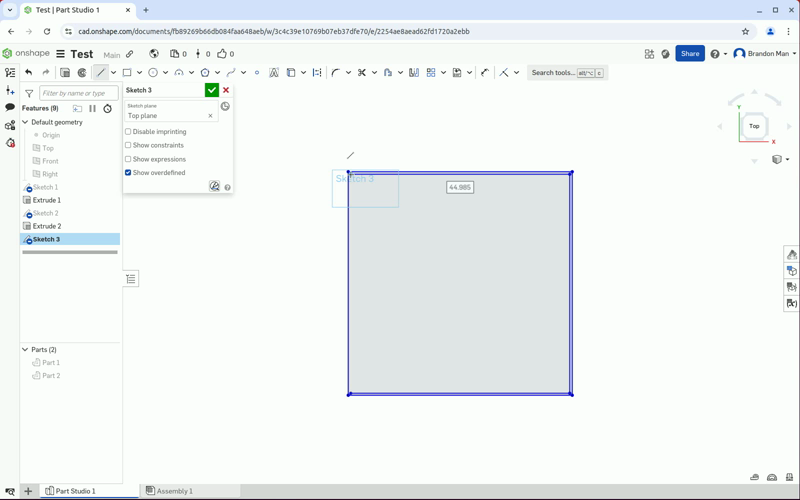
mouse_move(350, 393)
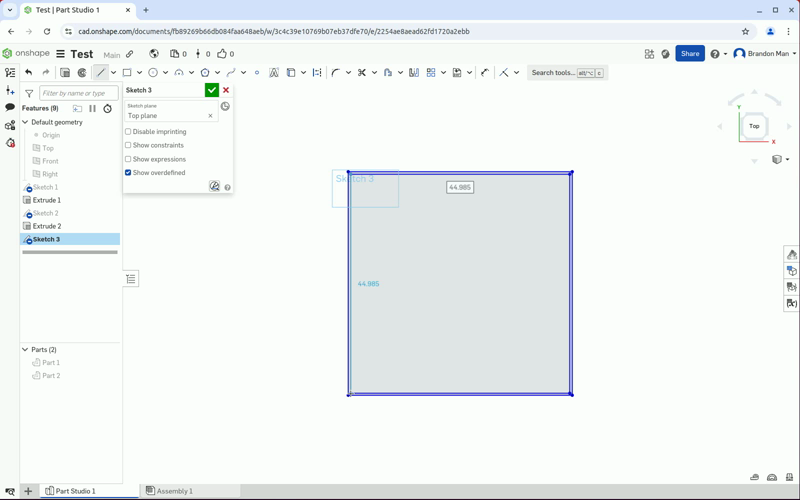
scroll(6)
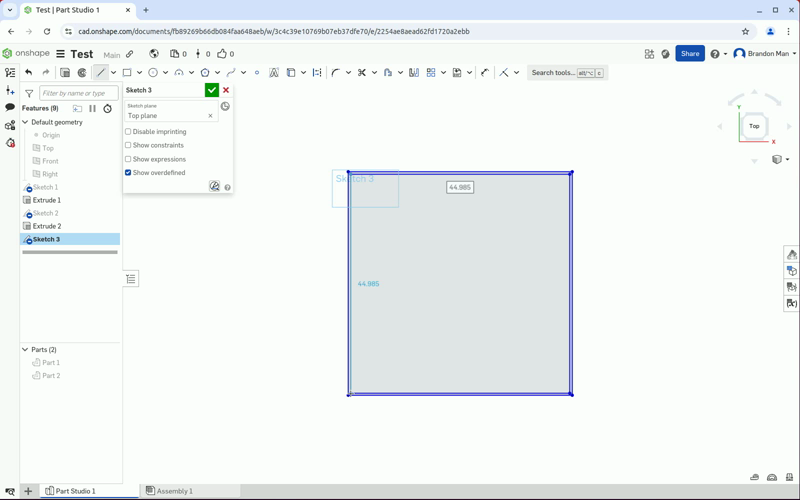
scroll(6)
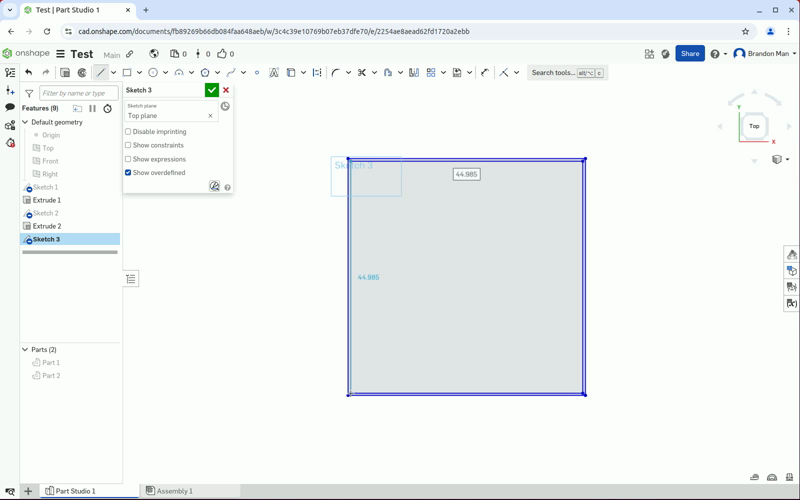
scroll(6)
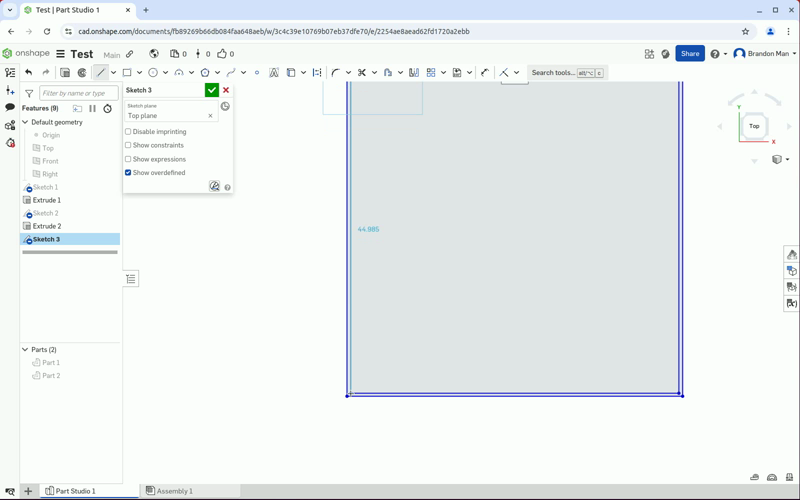
scroll(6)
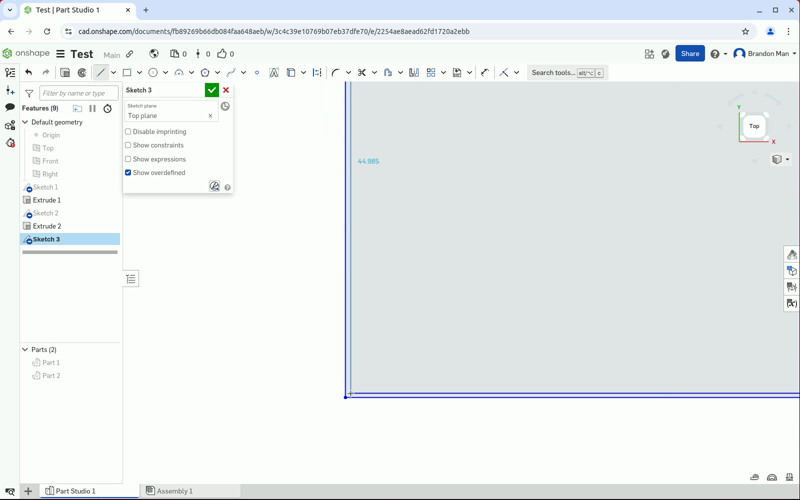
scroll(6)
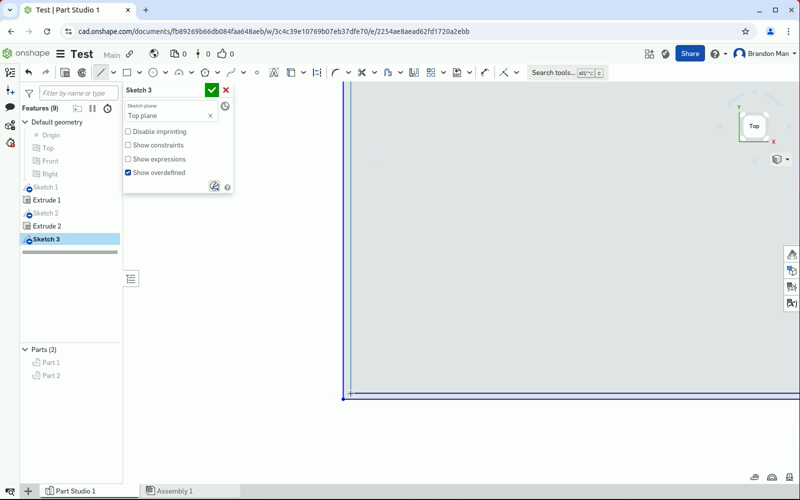
scroll(6)
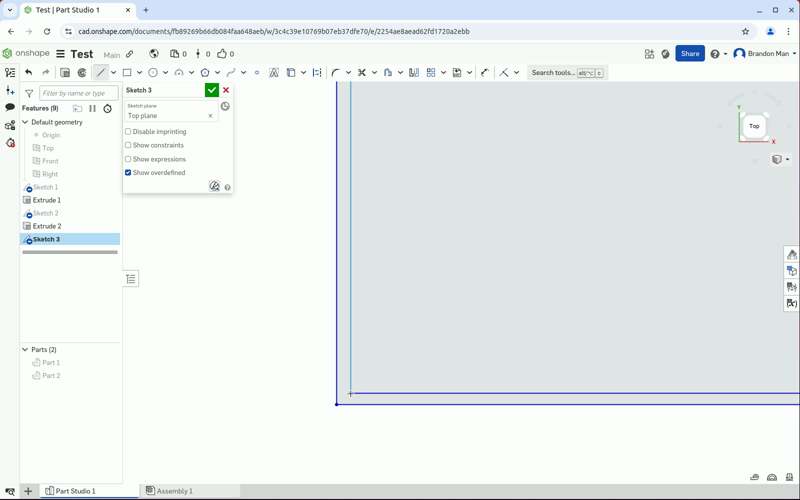
scroll(6)
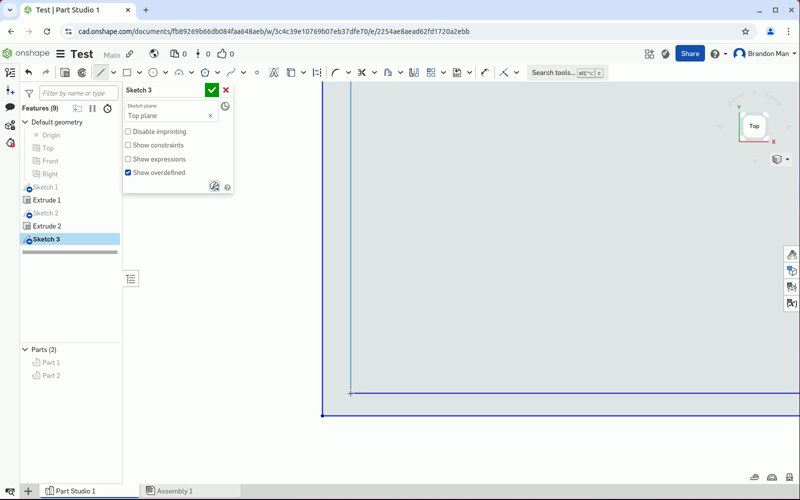
key_up(shift)
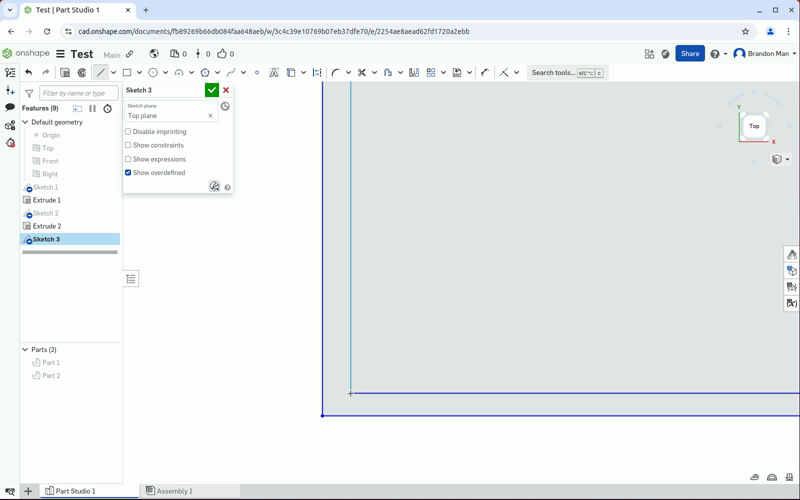
click(350, 393)
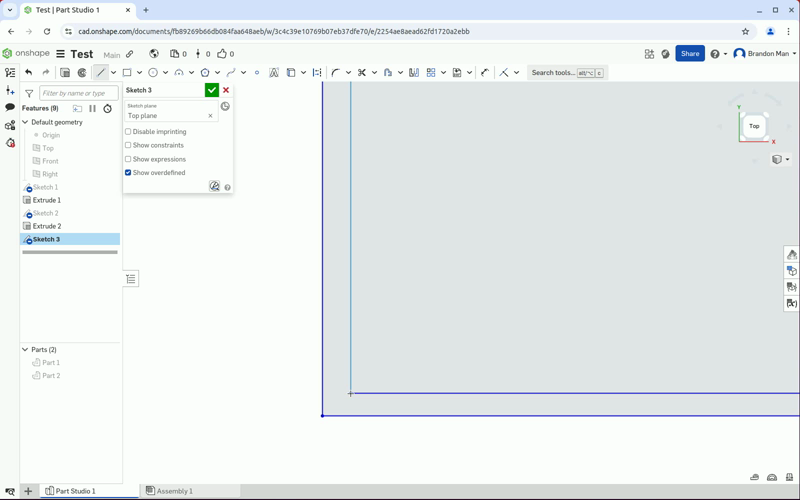
scroll(-6)
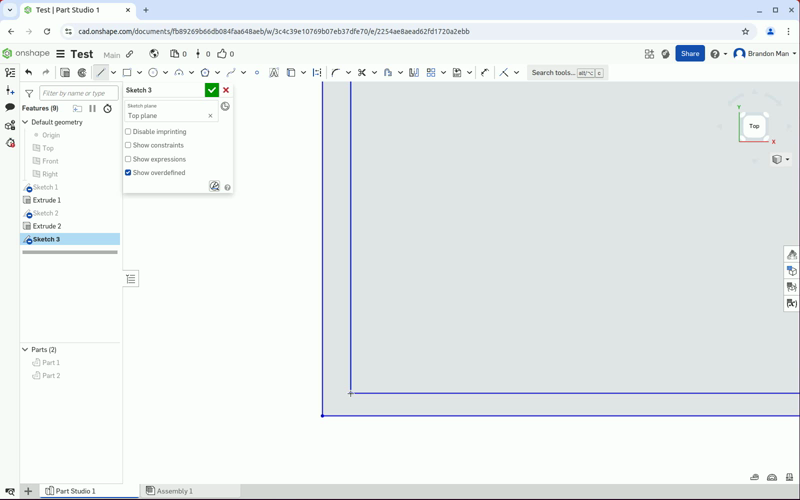
scroll(-6)
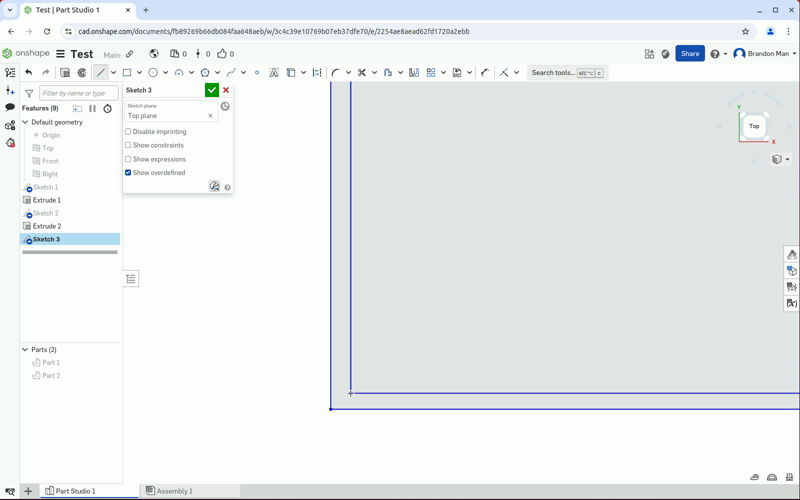
scroll(-6)
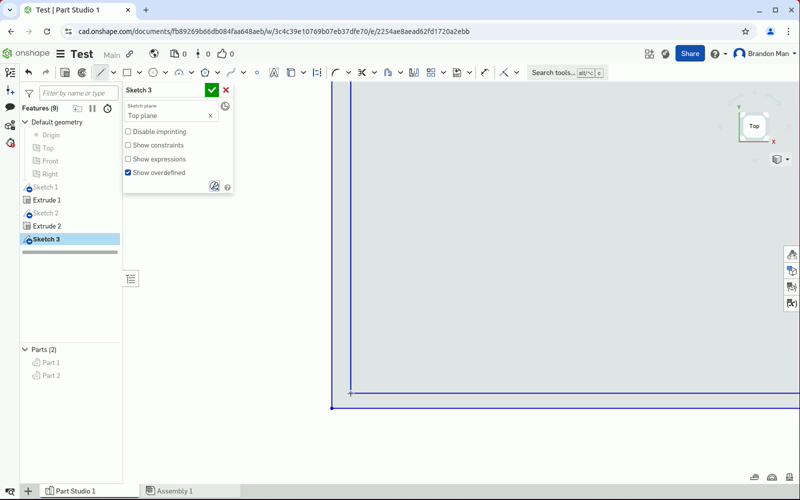
scroll(-6)
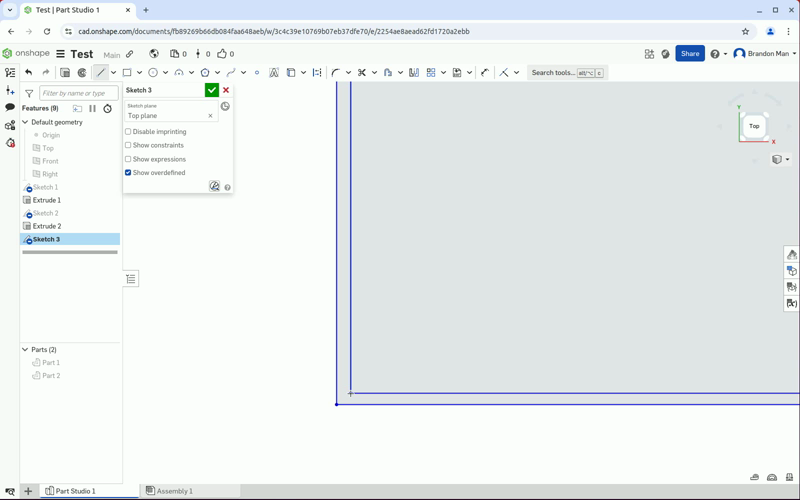
scroll(-6)
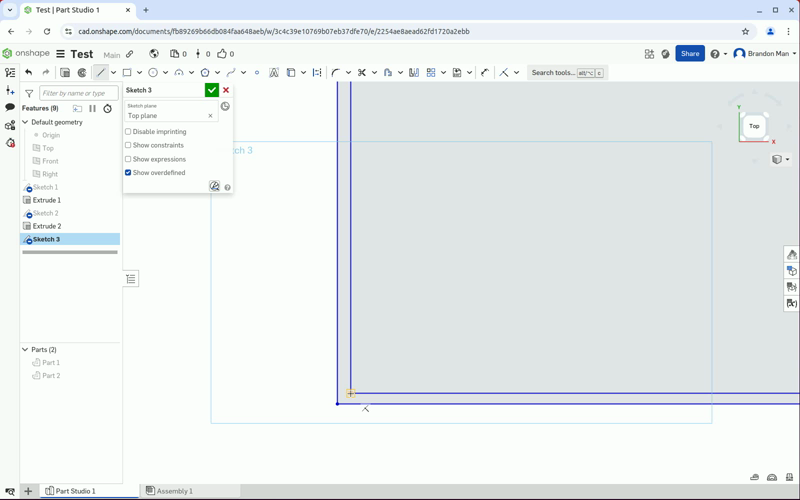
scroll(-6)
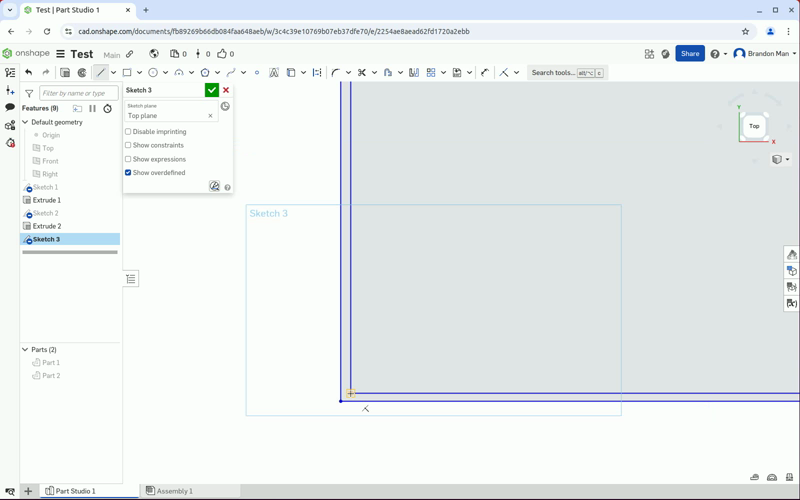
scroll(-6)
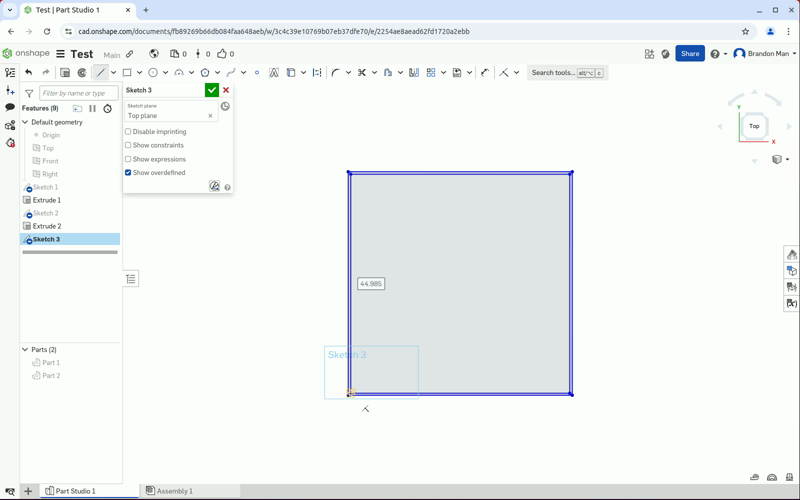
key(esc)
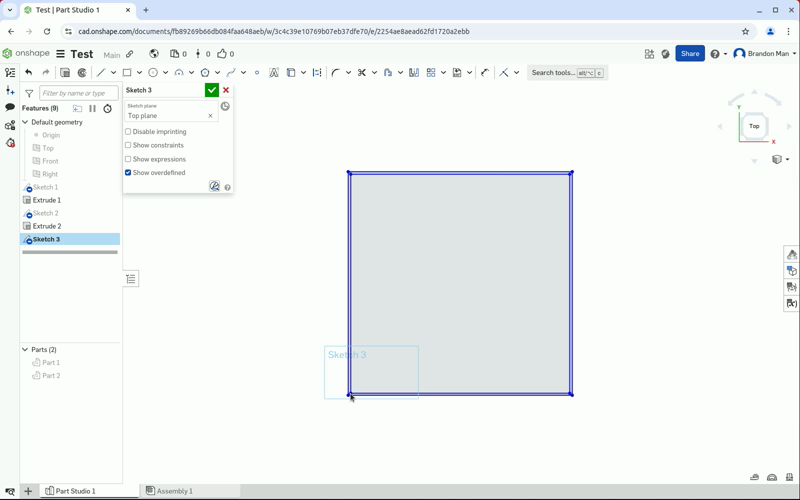
mouse_move(402, 173)
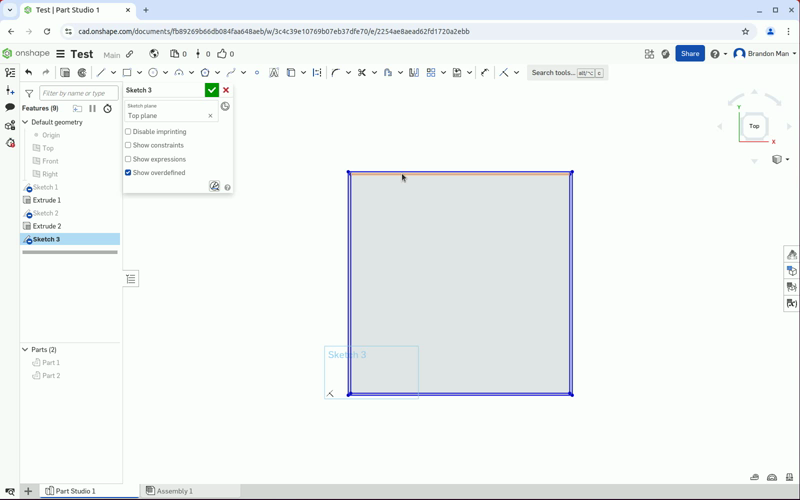
click(402, 173)
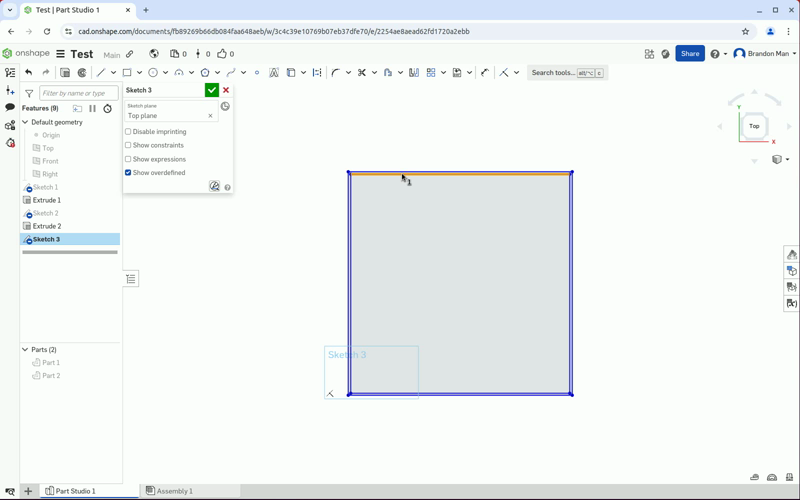
mouse_move(73, 352)
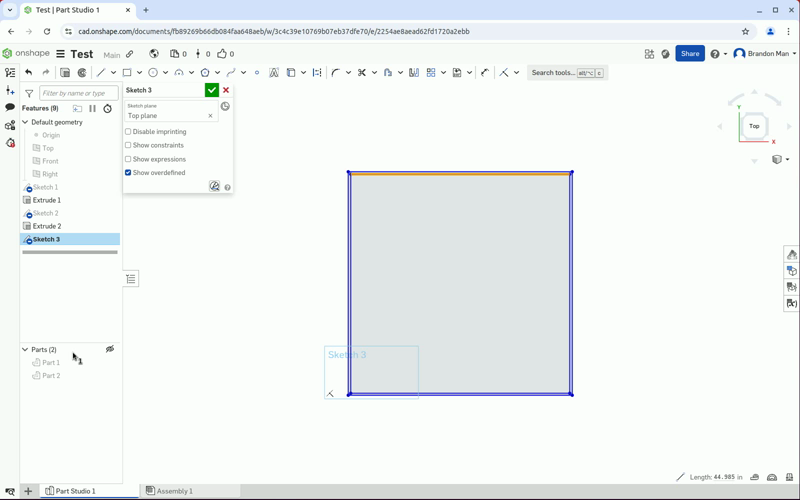
key(shift+y)
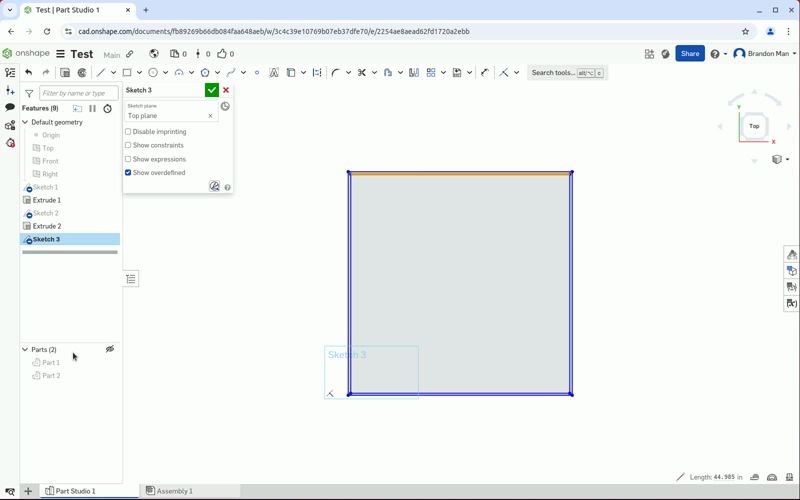
key(shift+e)
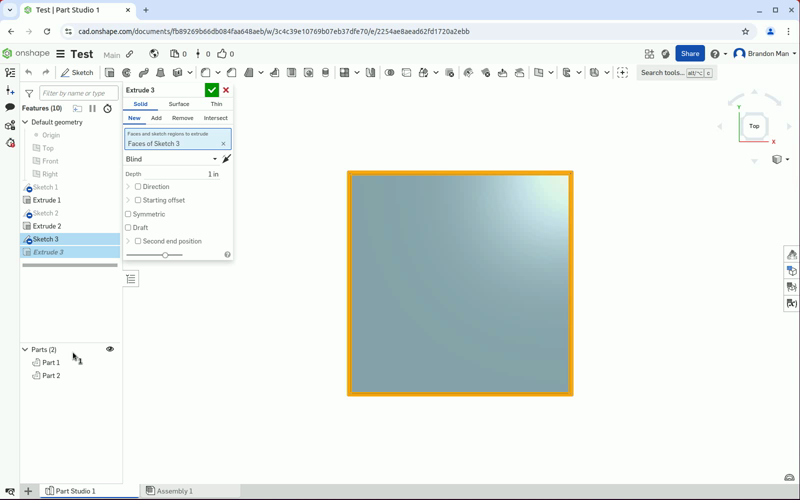
mouse_move(143, 106)
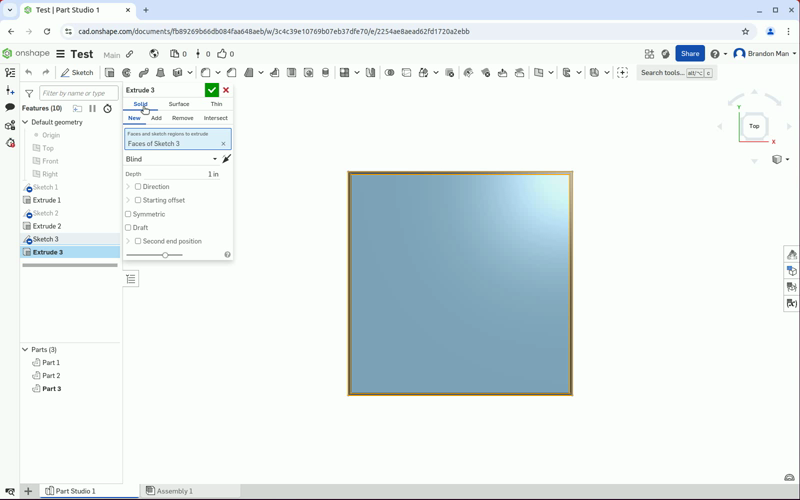
click(143, 106)
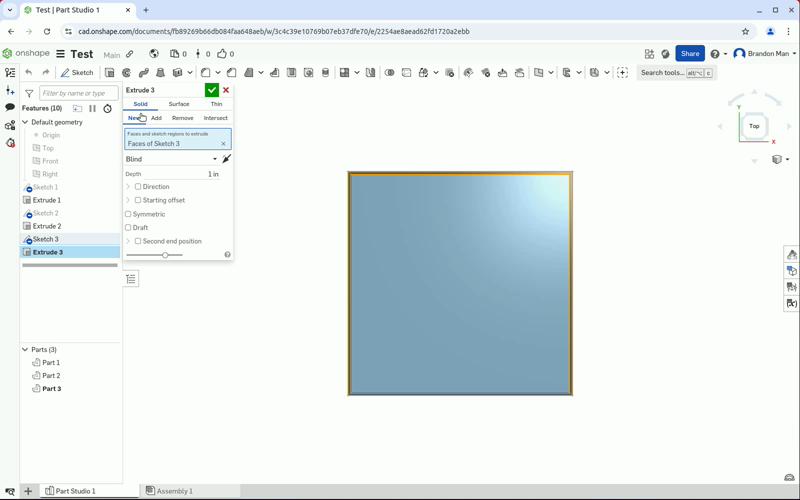
mouse_move(137, 120)
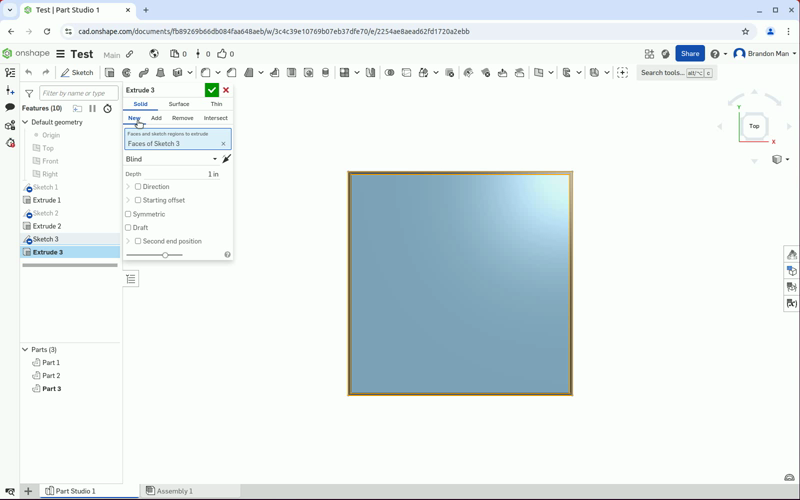
click(137, 120)
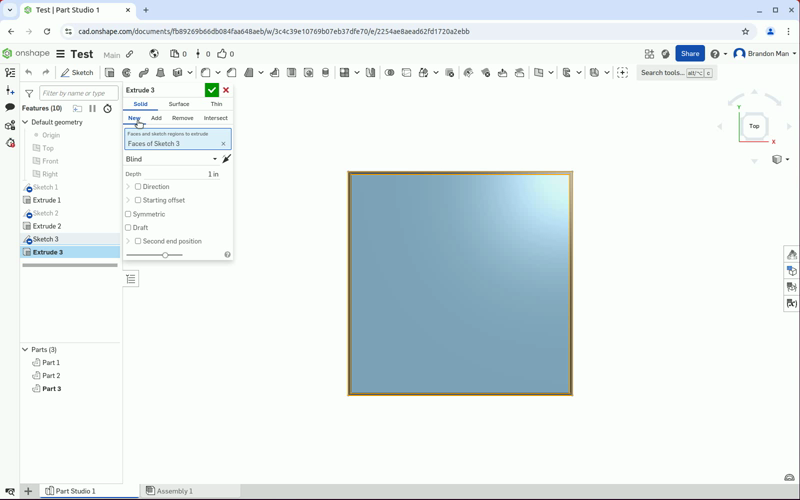
key(tab, 4)
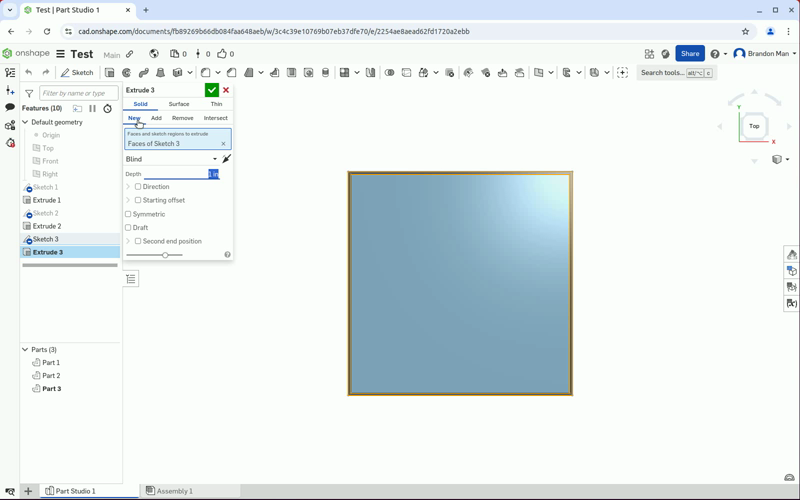
text(14.443)
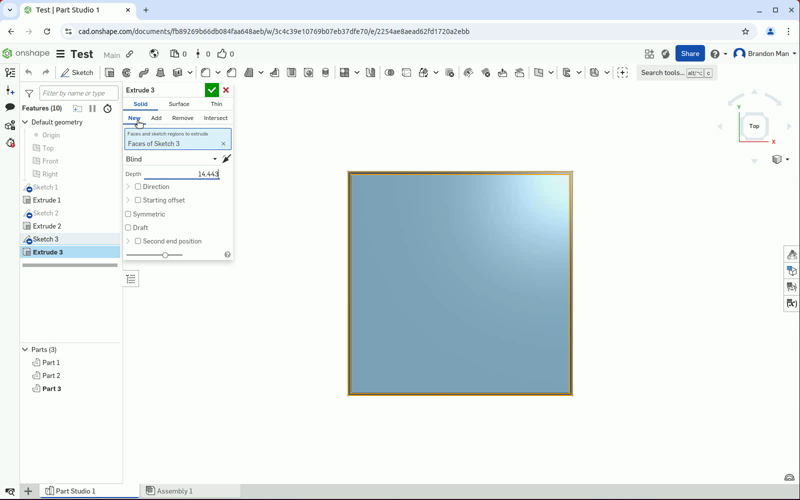
key(enter)
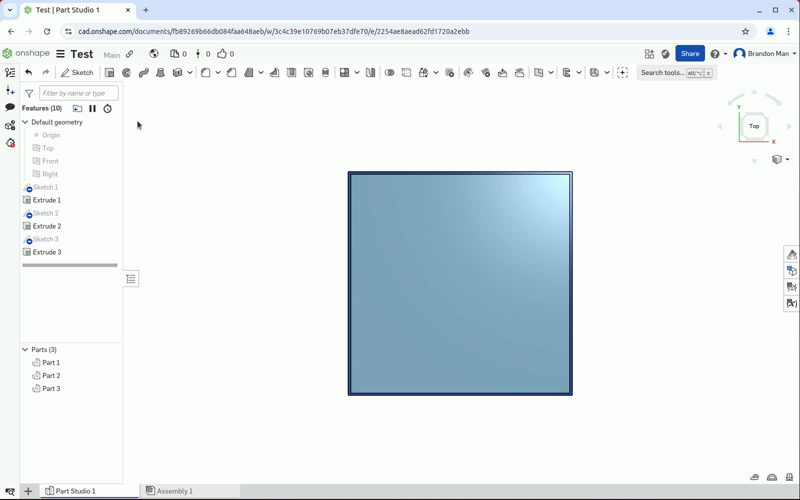
key(shift+h)
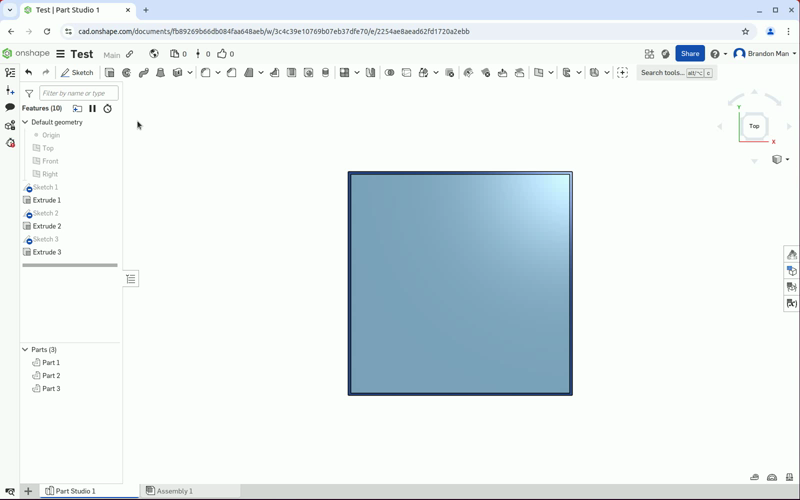
key(shift+h)
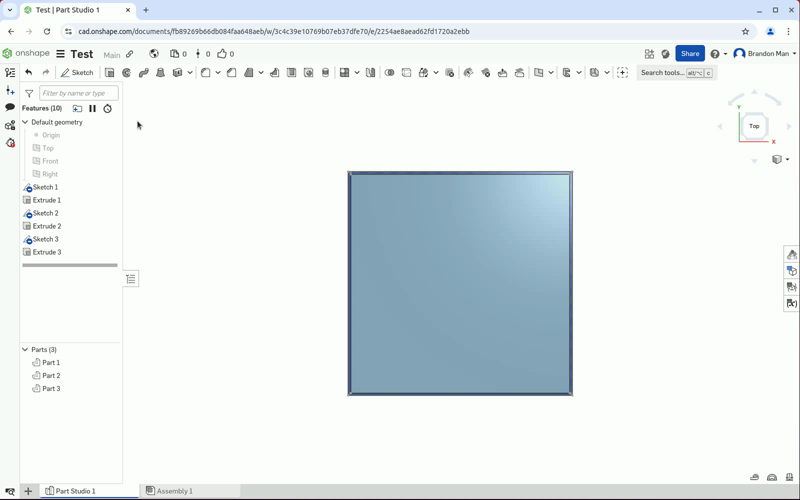
key(shift+7)
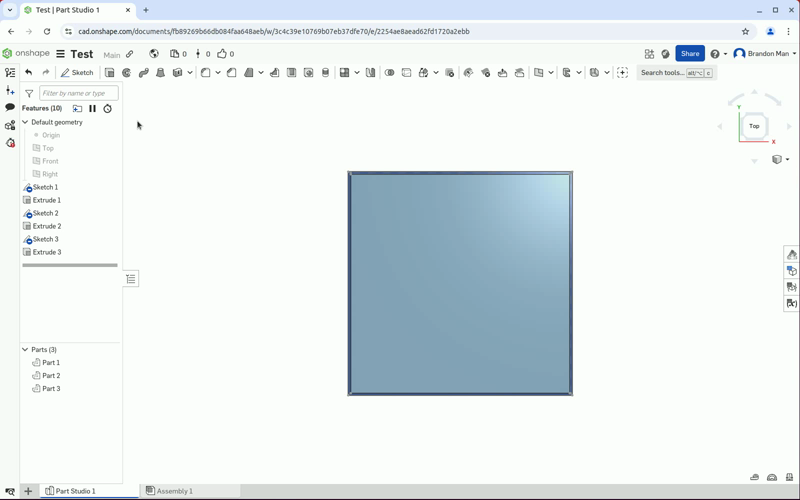
key(up, 3)
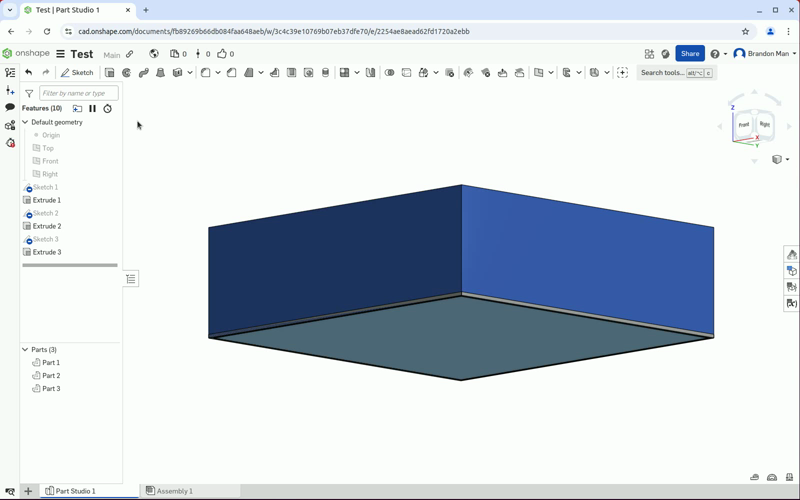
key(left, 3)
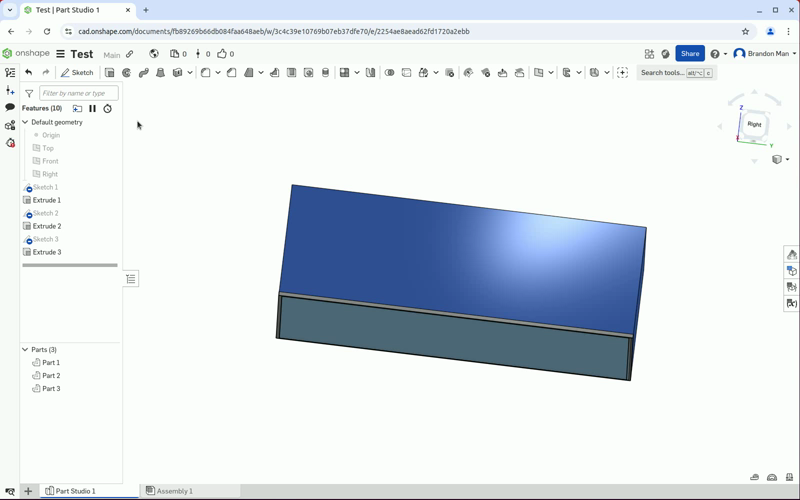
key(right, 3)
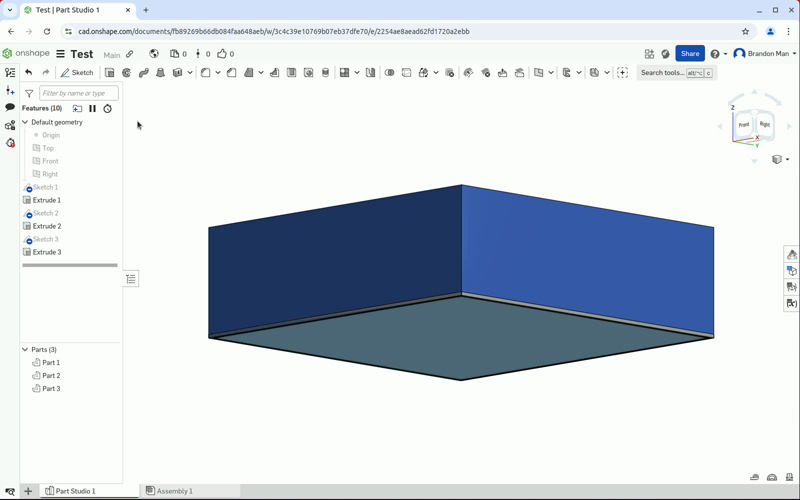
key(down, 3)
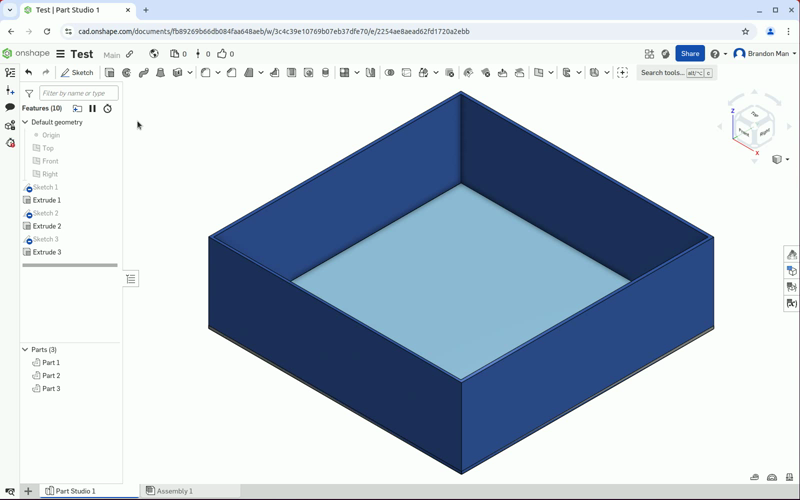
mouse_move(73, 189)
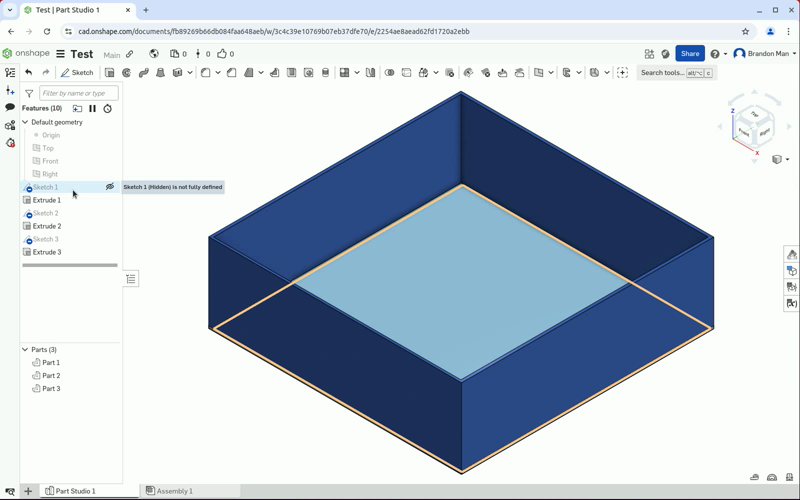
click(73, 189)